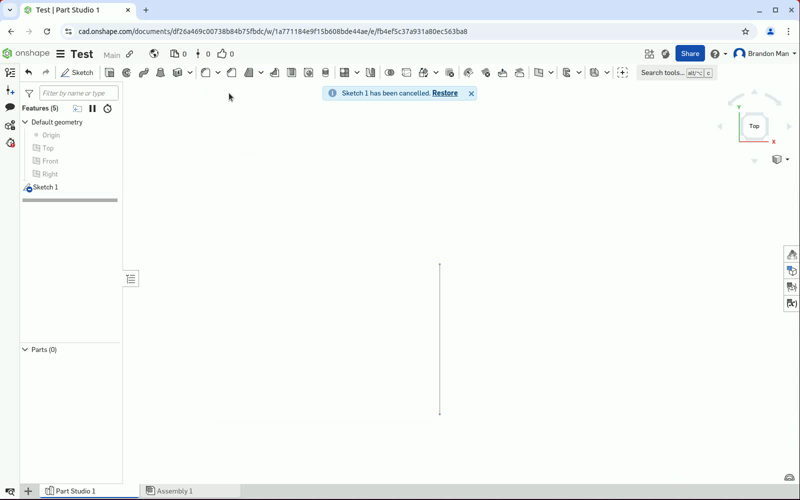
key(shift+h)
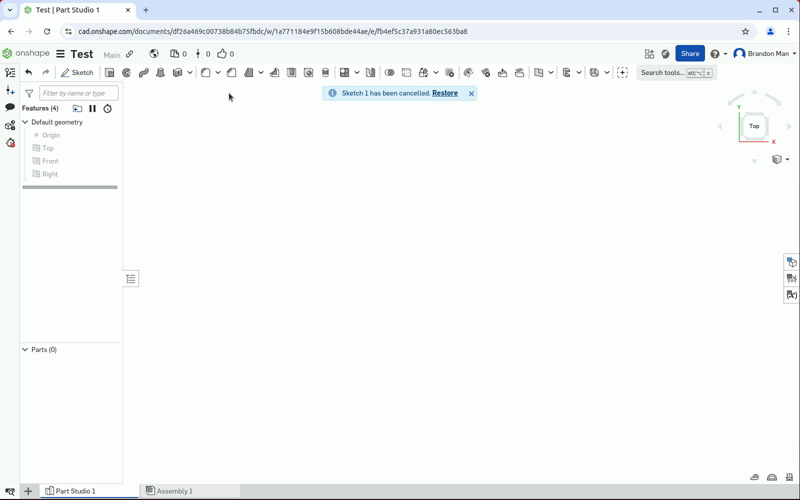
mouse_move(73, 352)
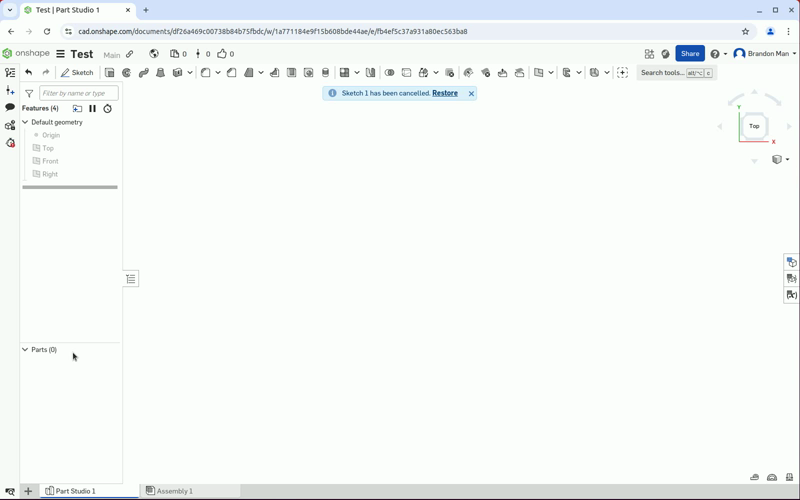
key(y)
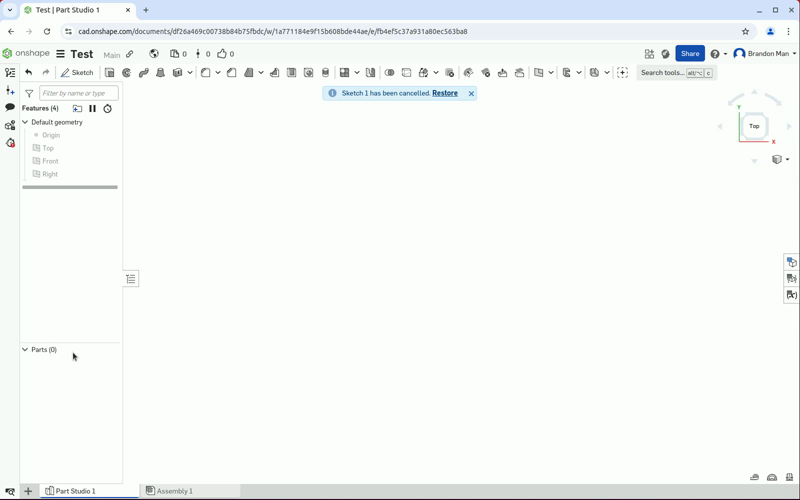
key(shift+p)
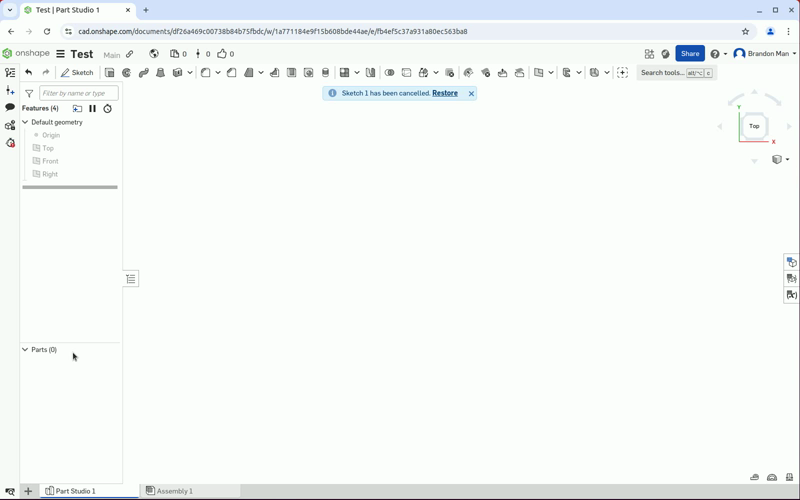
key(space)
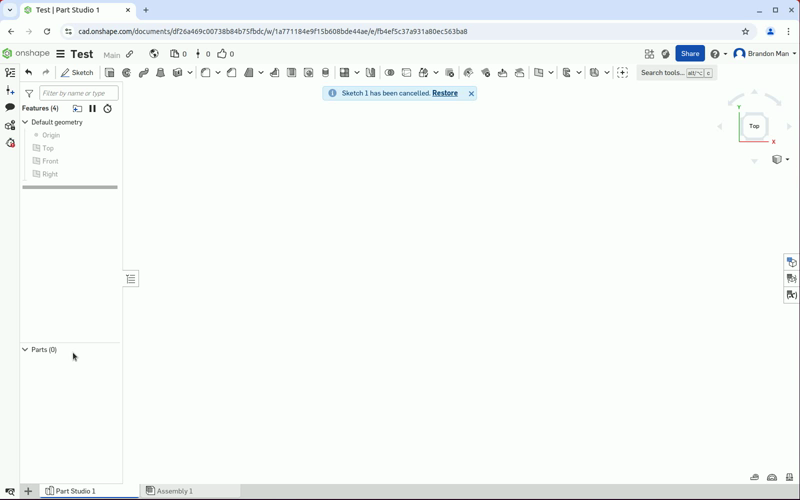
key_down(shift)
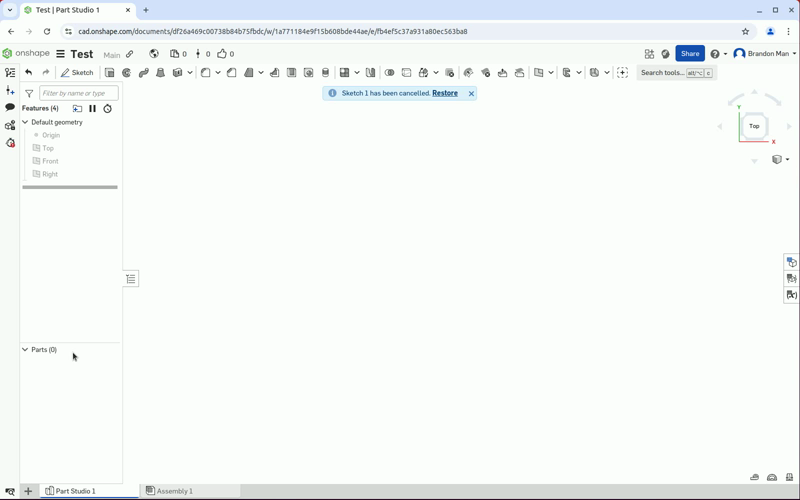
key(up)
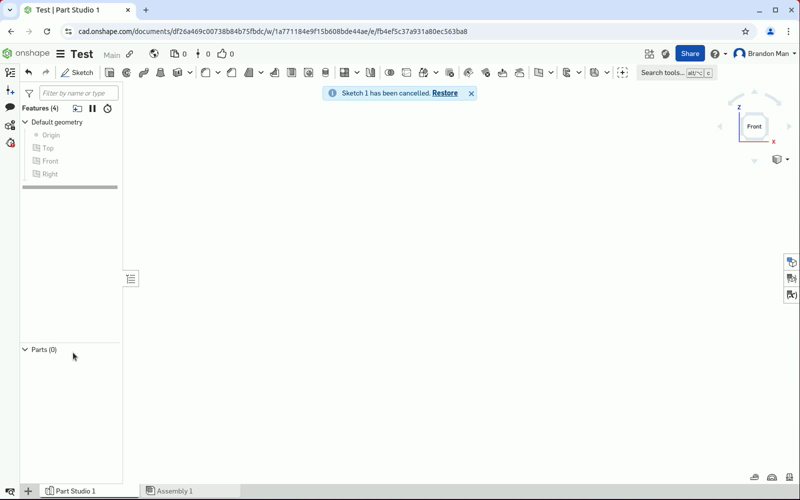
key_up(shift)
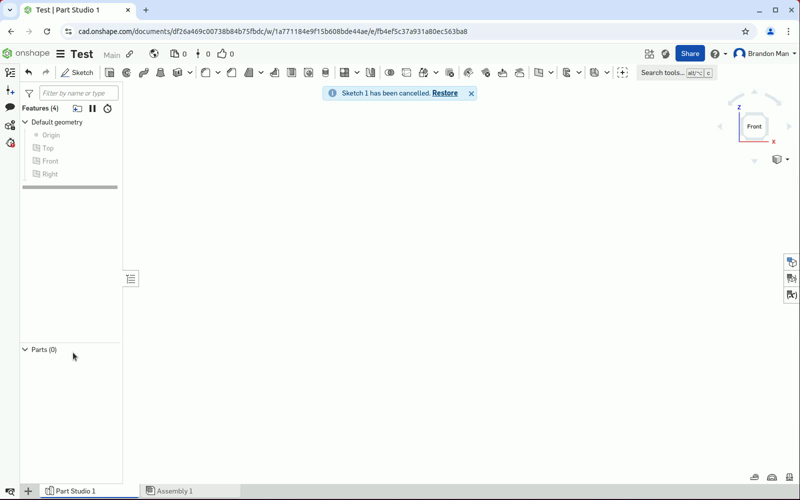
mouse_move(73, 352)
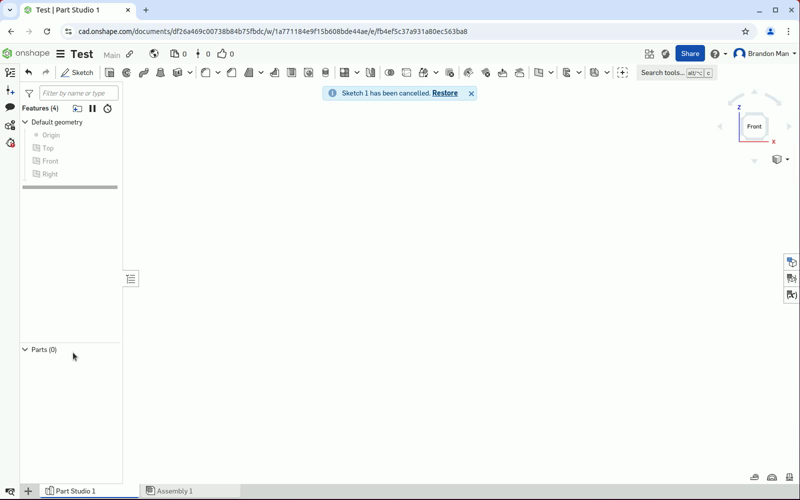
key(shift+y)
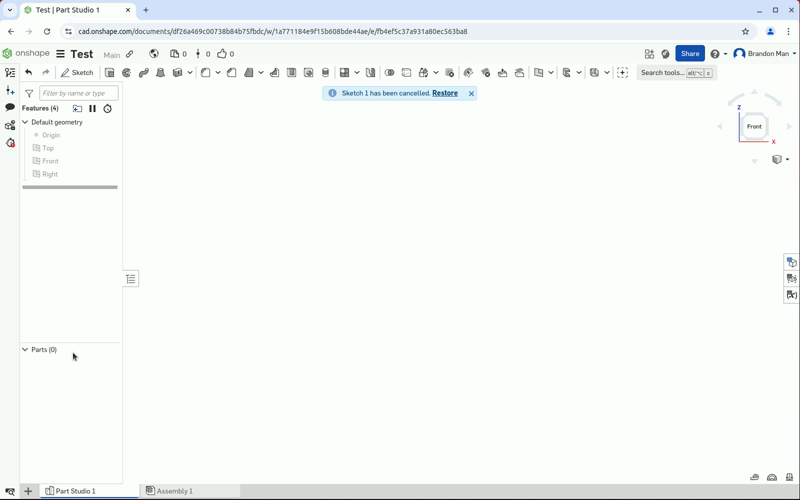
key(shift+s)
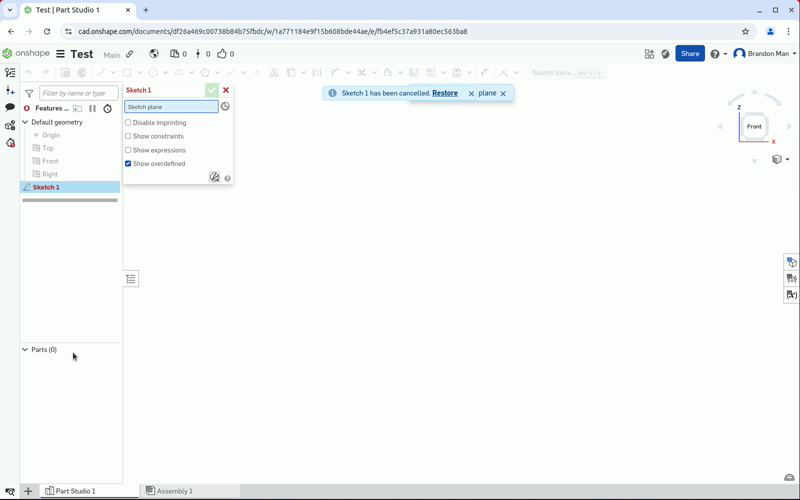
mouse_move(73, 163)
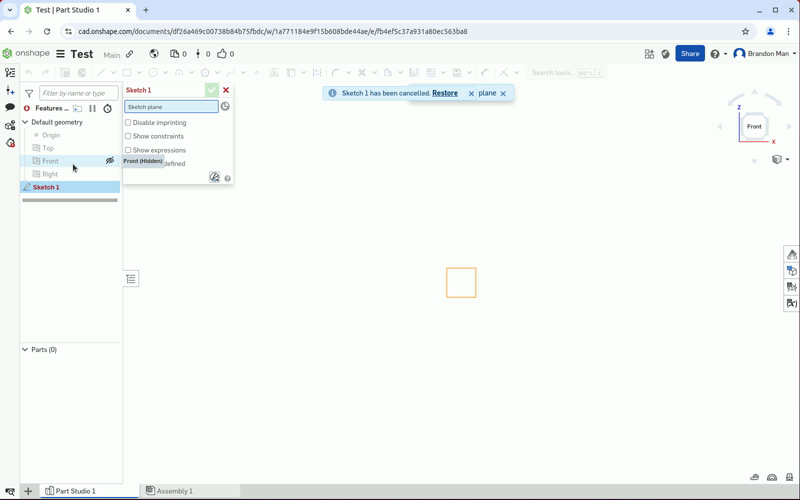
click(73, 163)
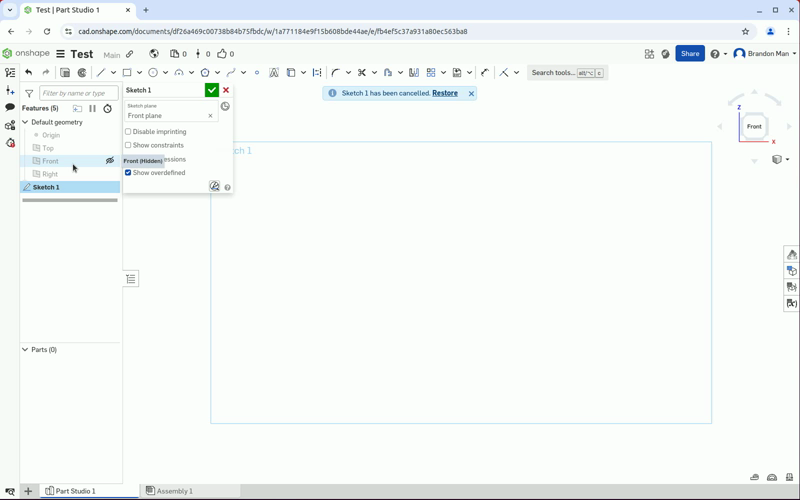
mouse_move(73, 352)
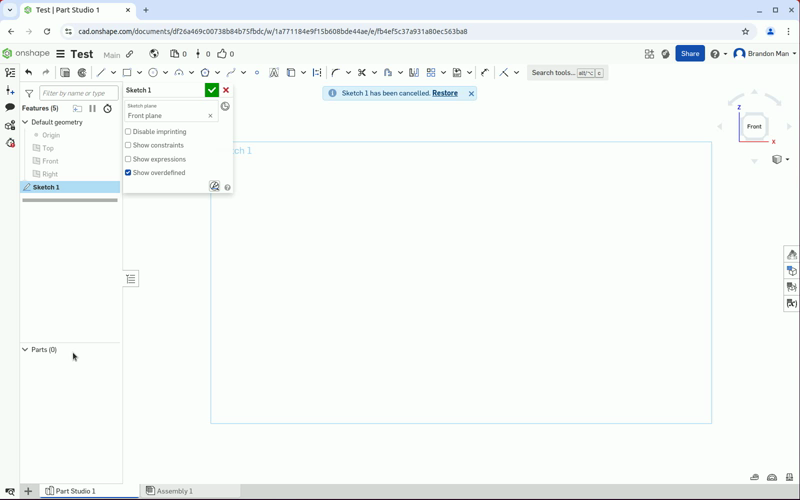
key(y)
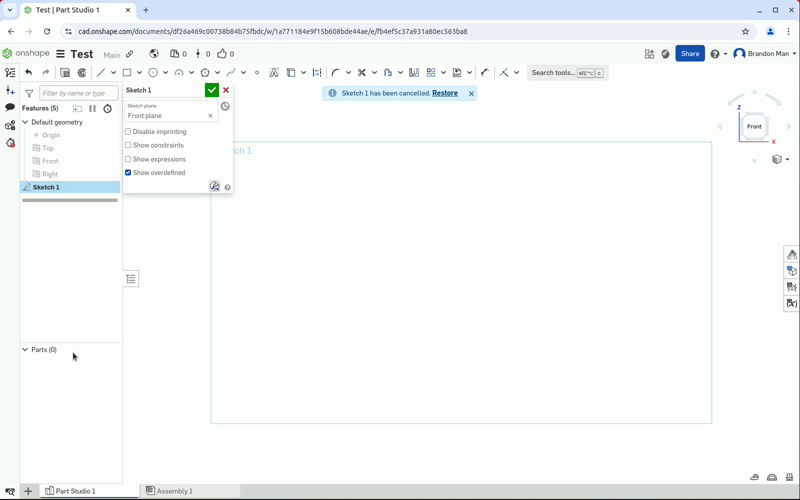
key(l)
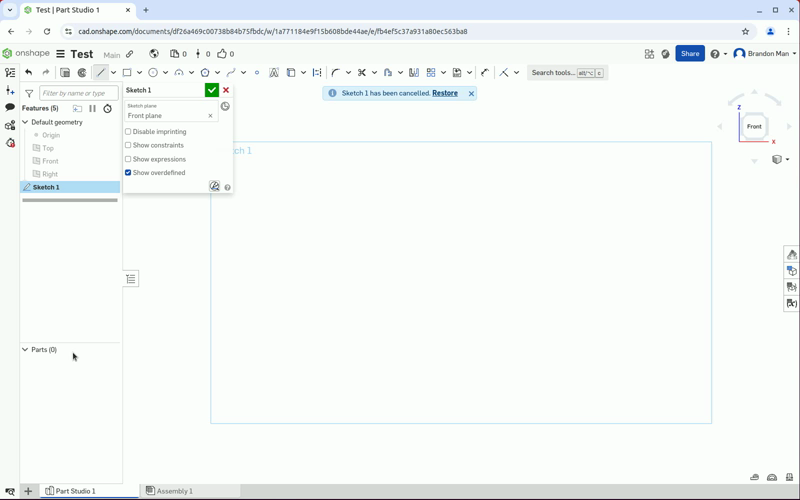
key_down(shift)
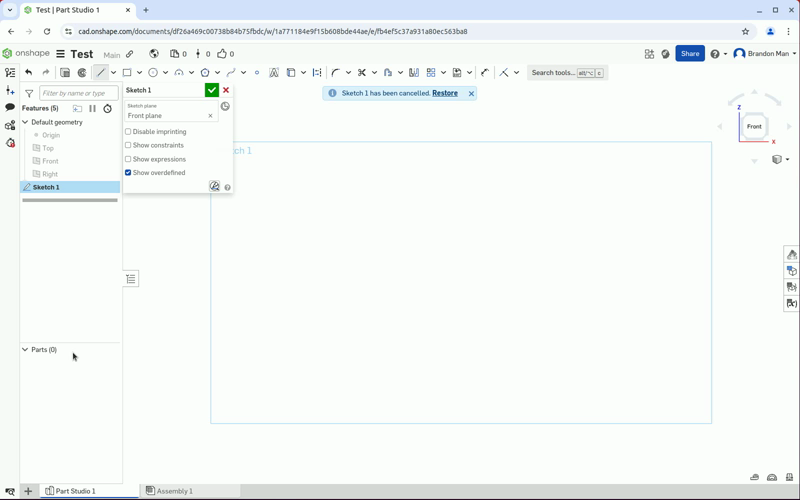
mouse_move(412, 326)
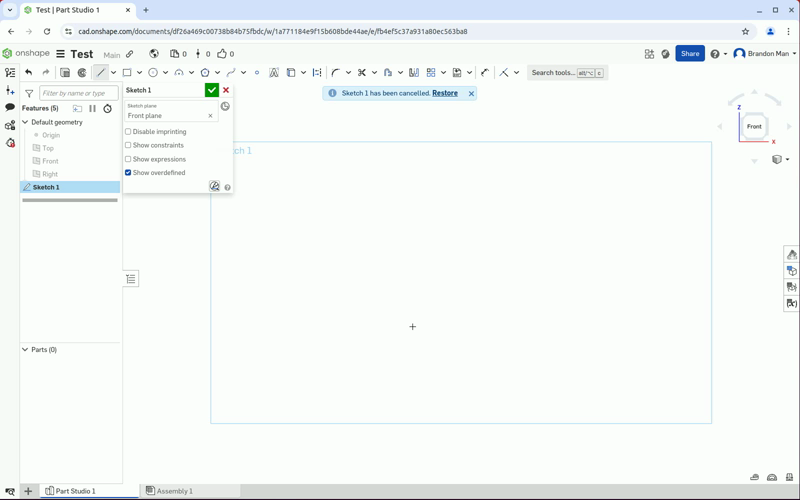
click(412, 326)
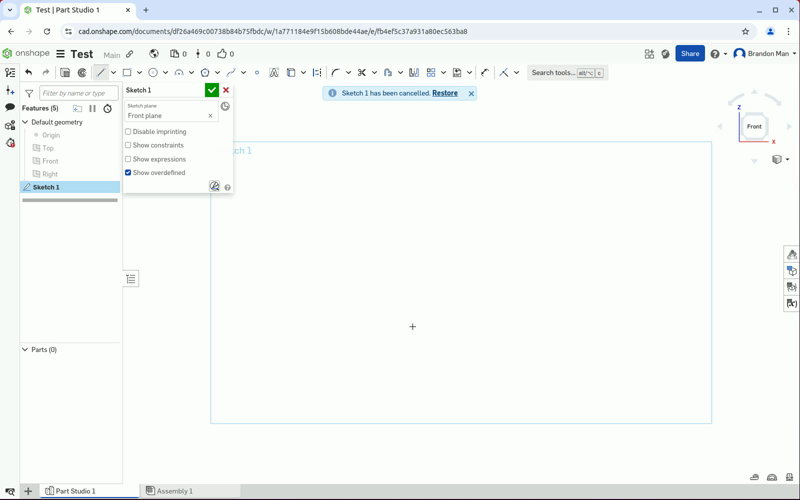
key_up(shift)
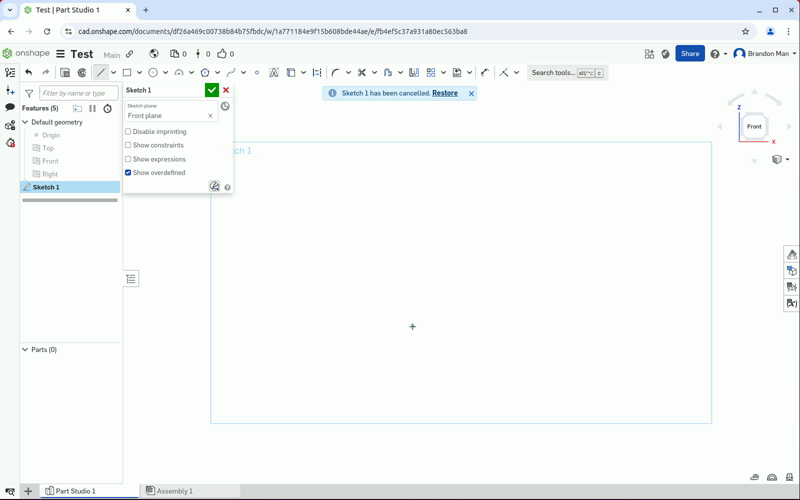
key_down(shift)
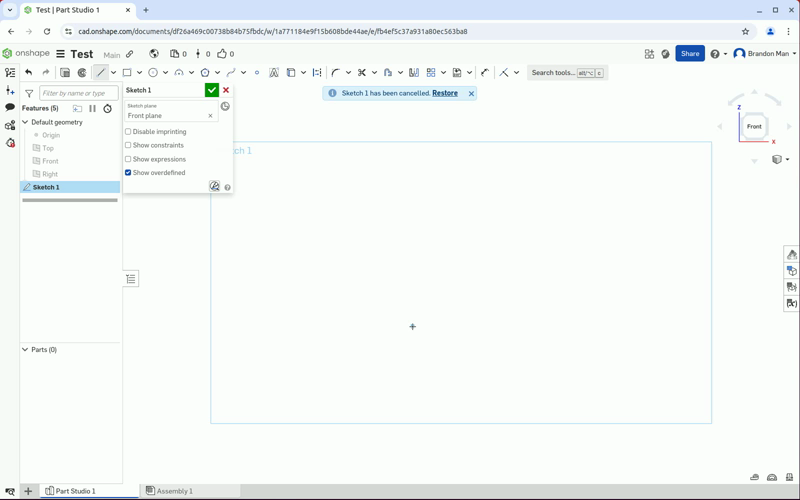
mouse_move(509, 326)
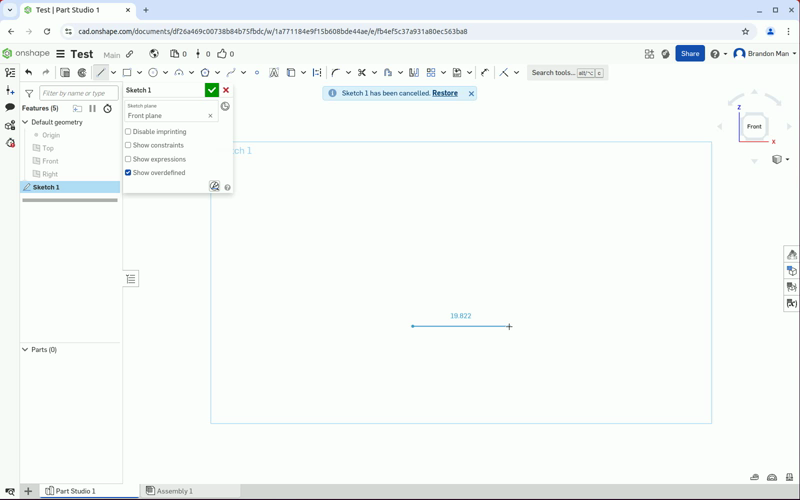
click(509, 326)
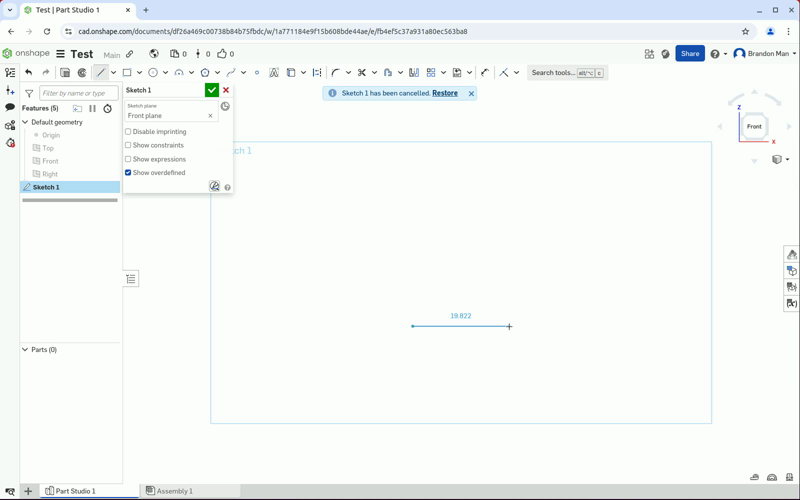
key_up(shift)
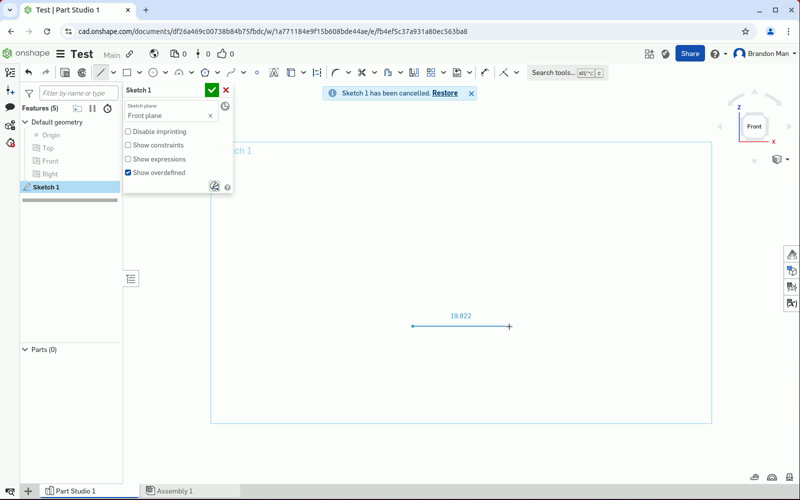
key_down(shift)
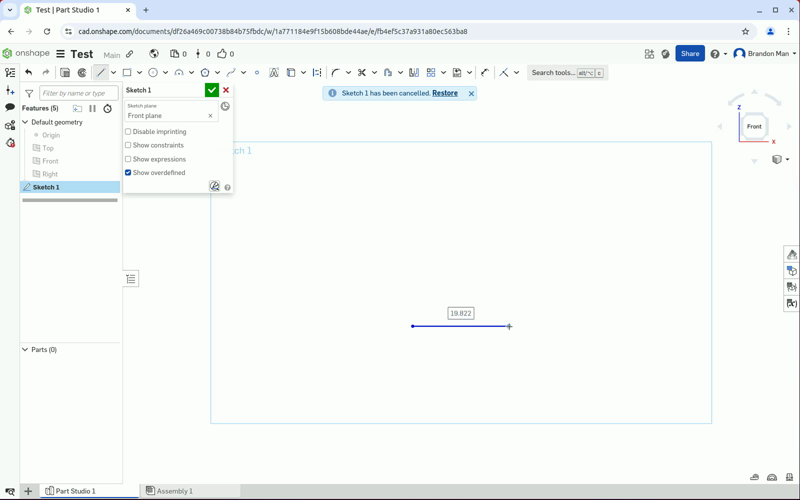
mouse_move(509, 241)
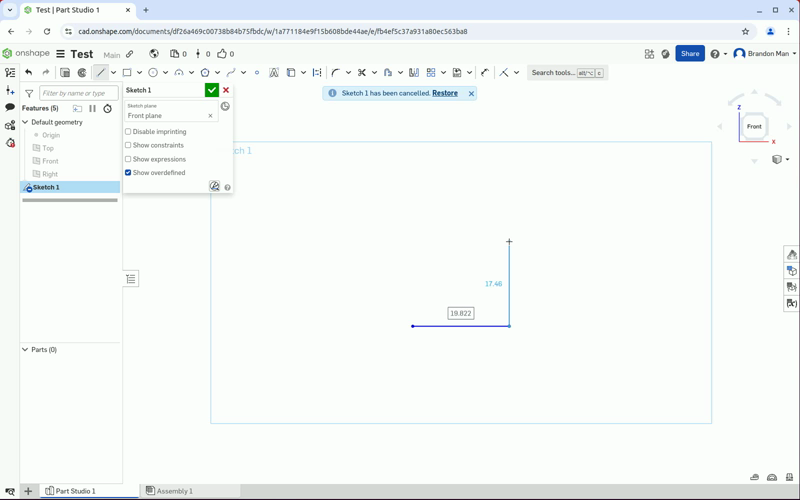
click(509, 241)
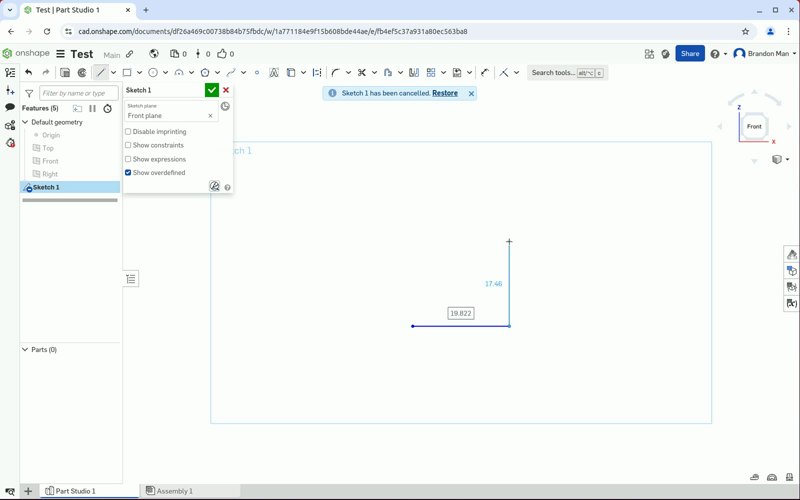
key_up(shift)
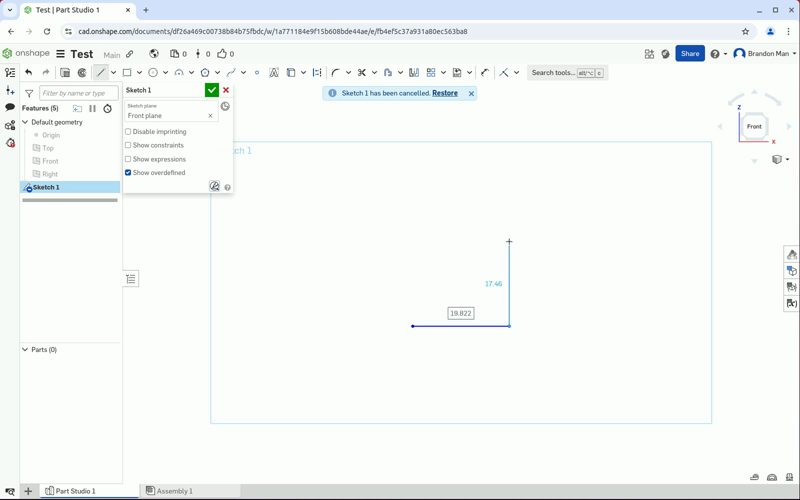
key_down(shift)
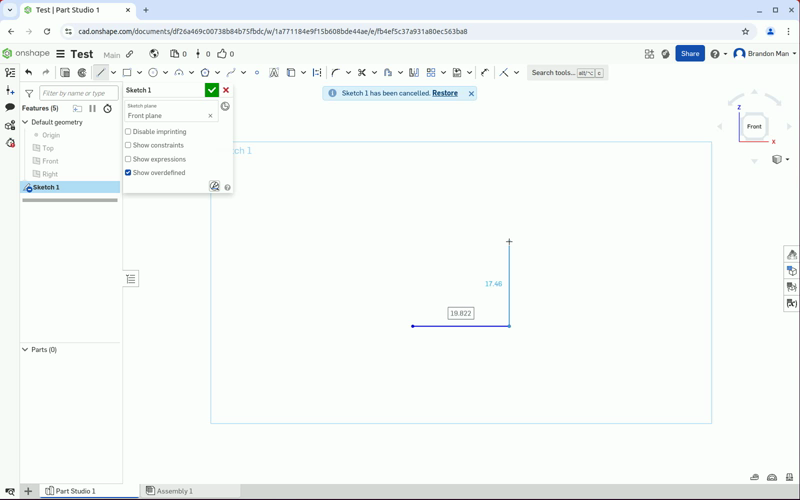
mouse_move(412, 241)
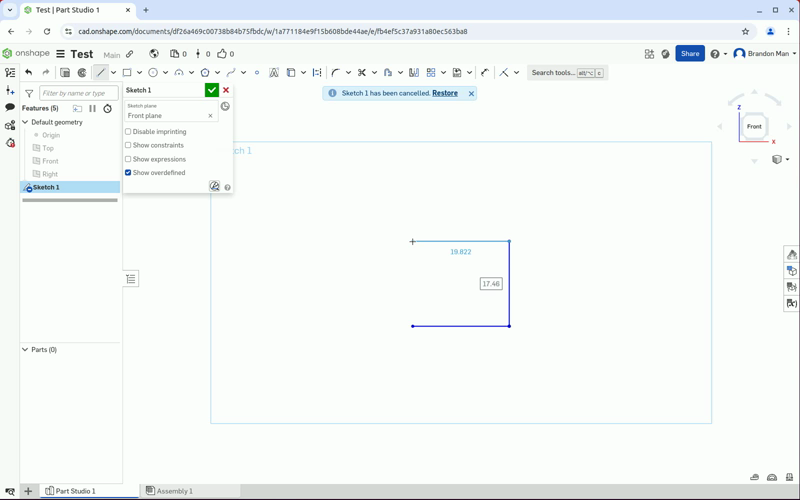
click(412, 241)
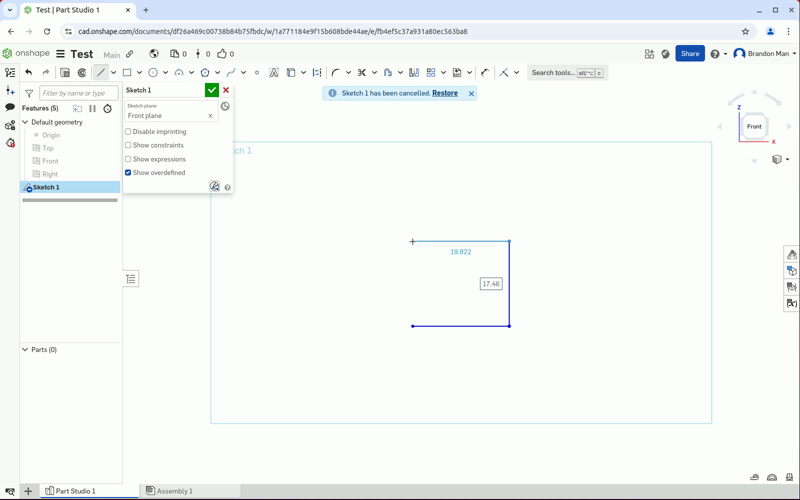
key_up(shift)
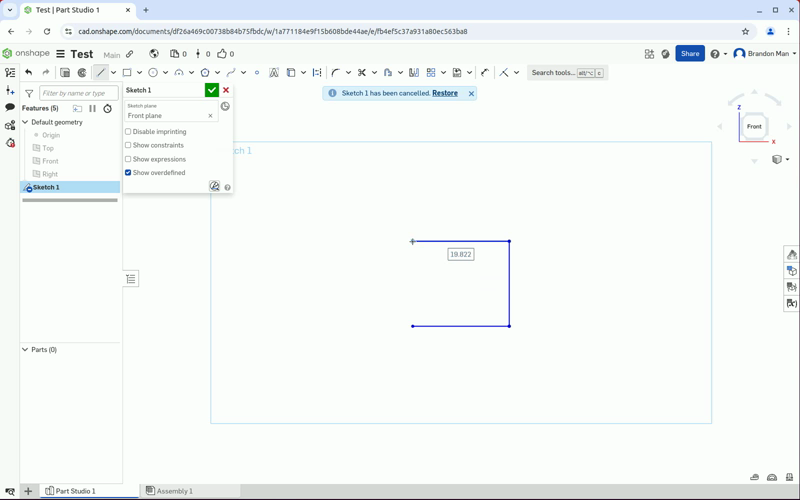
key_down(shift)
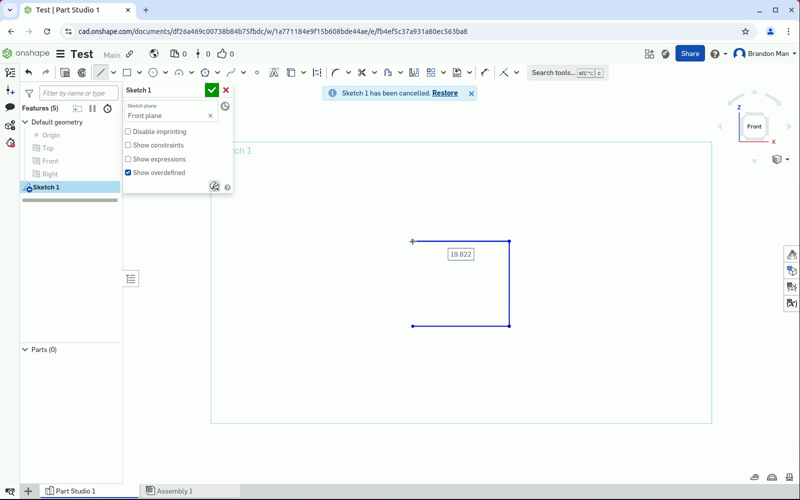
mouse_move(412, 326)
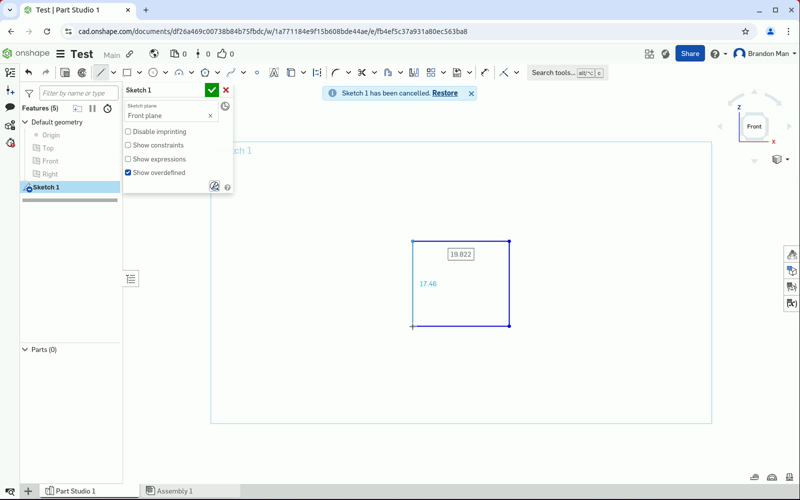
key_up(shift)
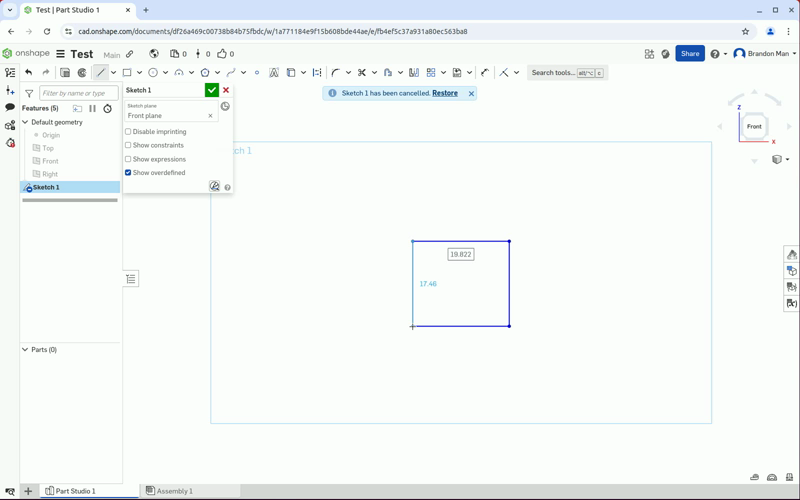
click(412, 326)
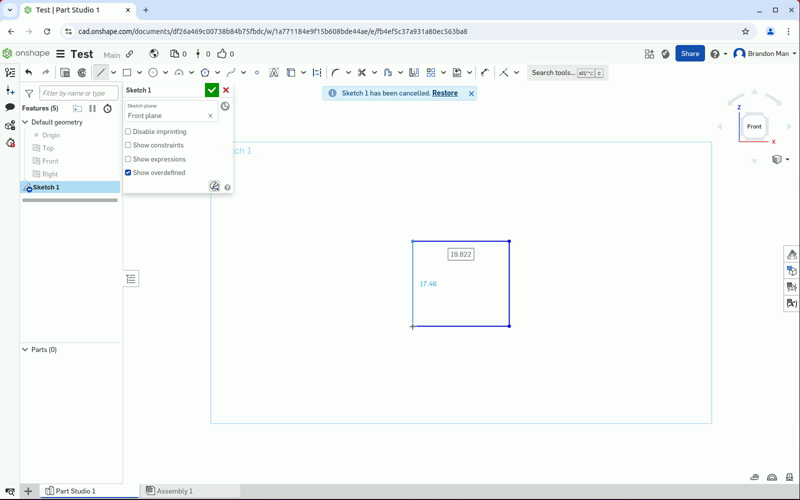
key(esc)
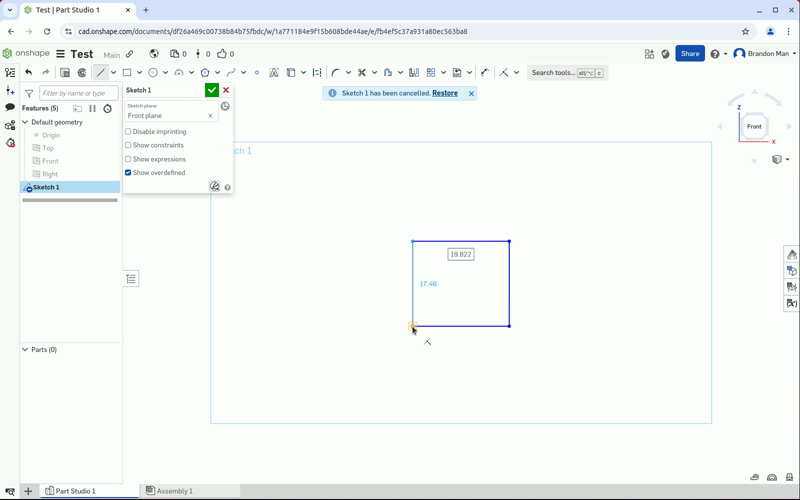
key(c)
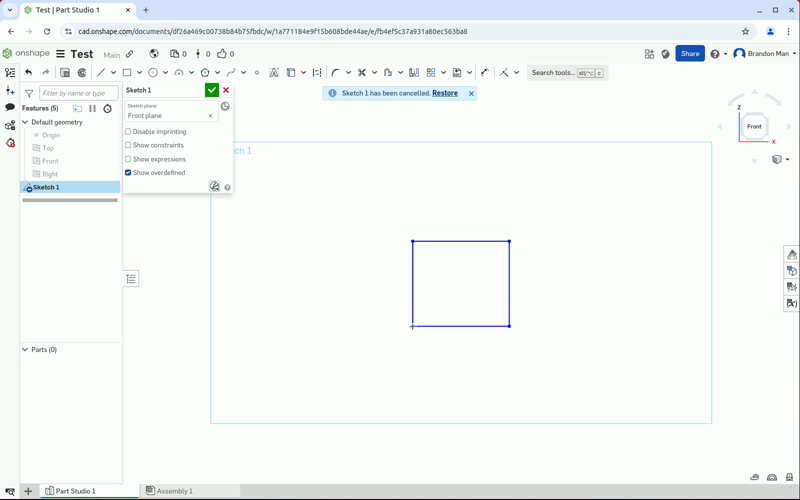
key_down(shift)
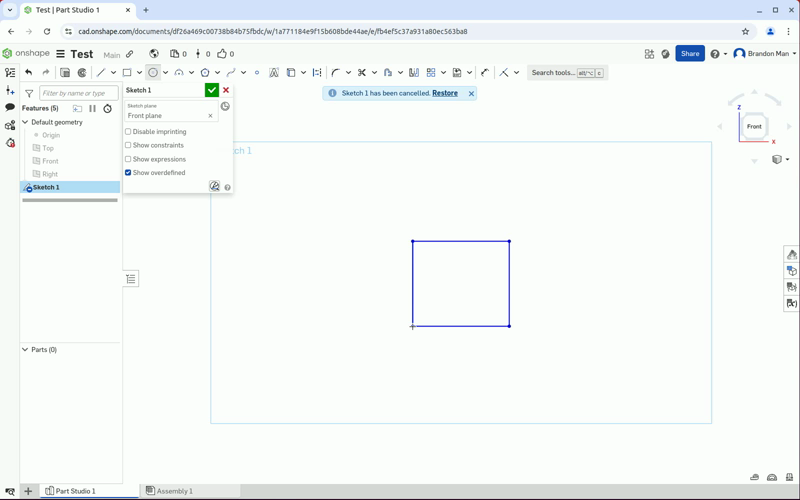
mouse_move(461, 283)
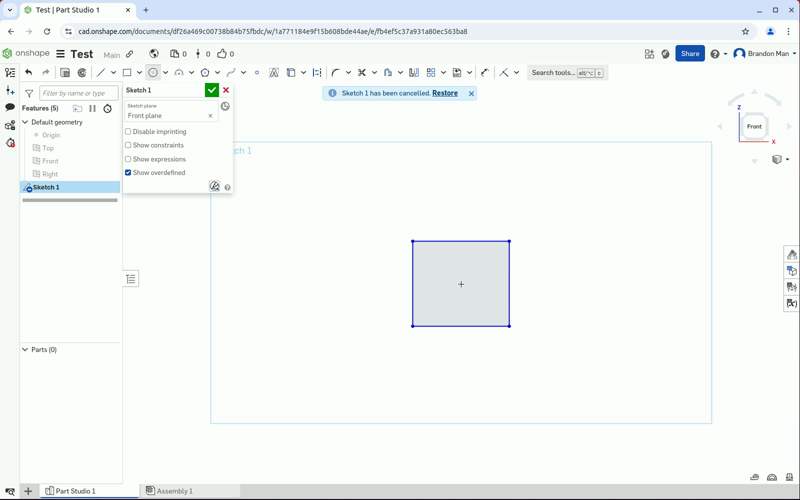
click(461, 283)
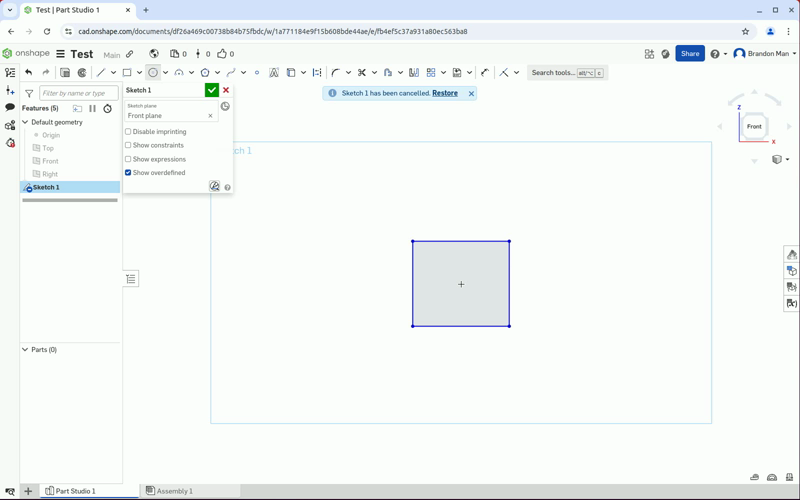
key_up(shift)
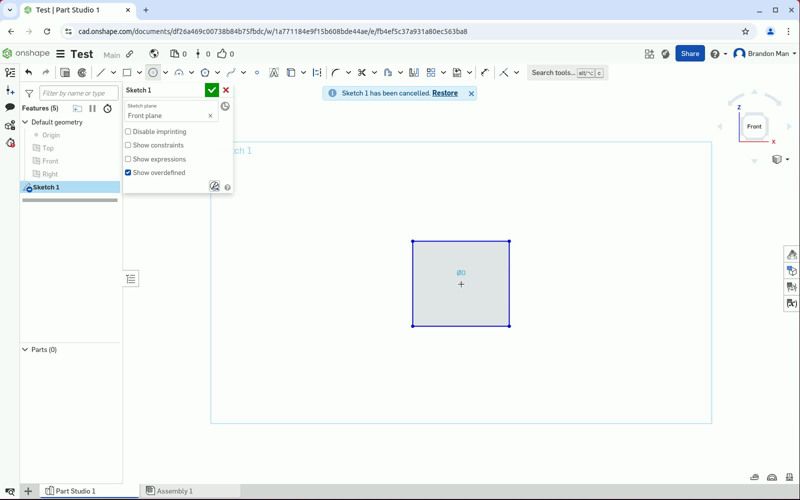
mouse_move(498, 283)
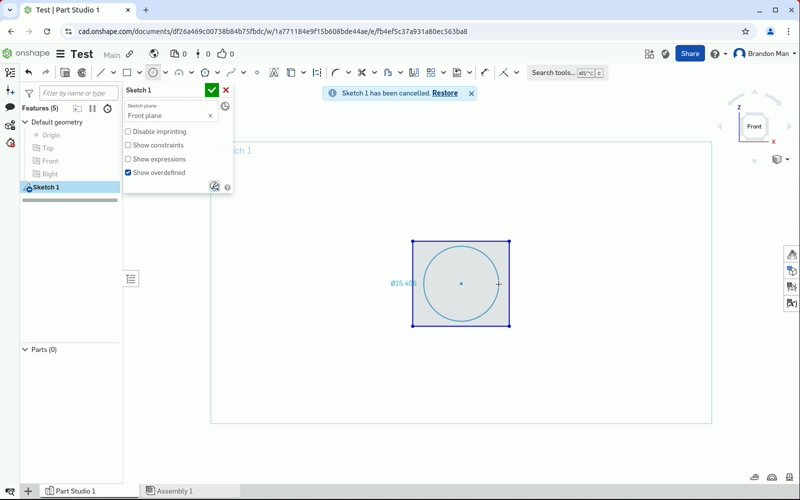
click(498, 283)
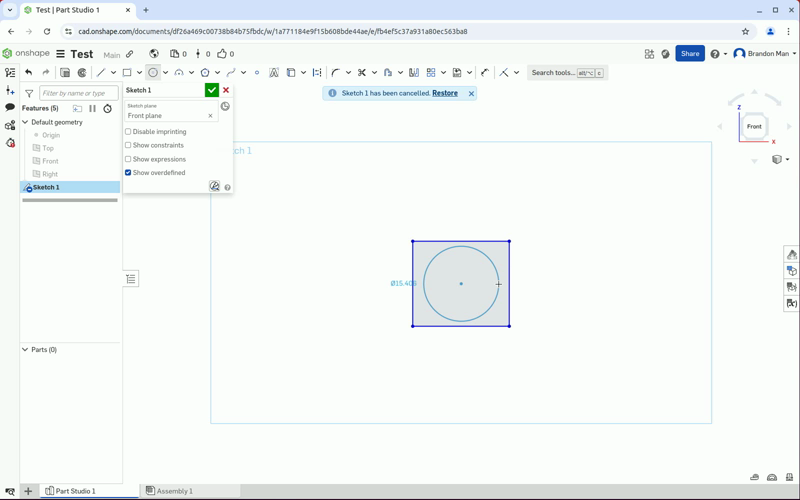
key(esc)
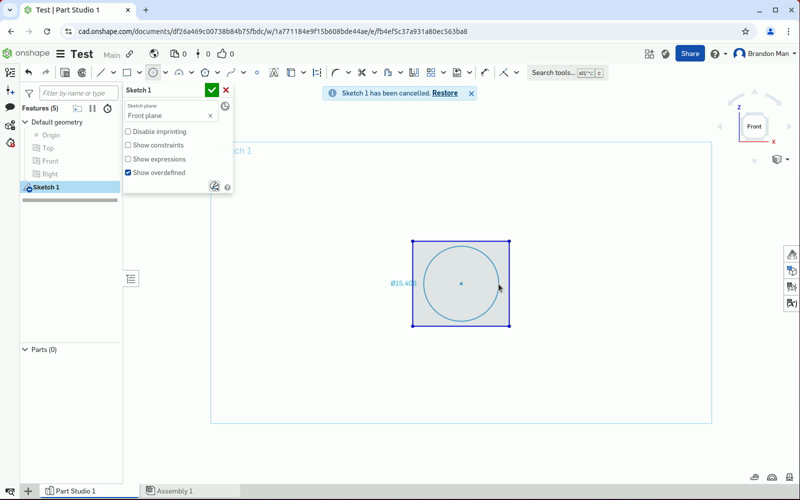
mouse_move(439, 243)
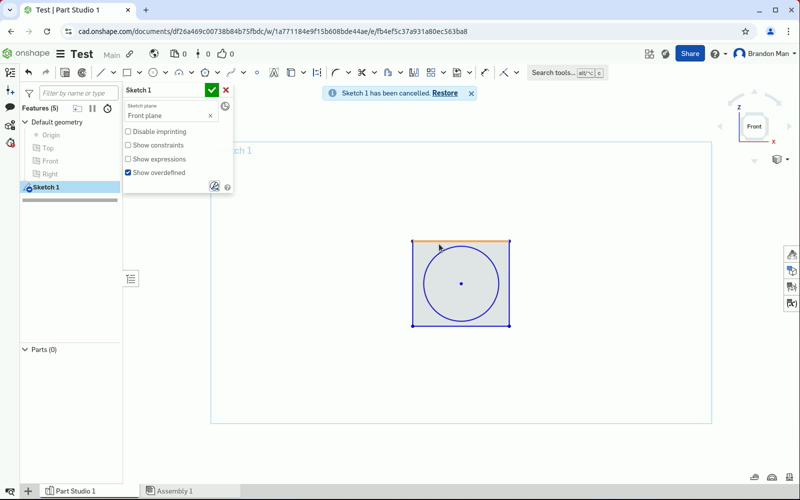
click(439, 243)
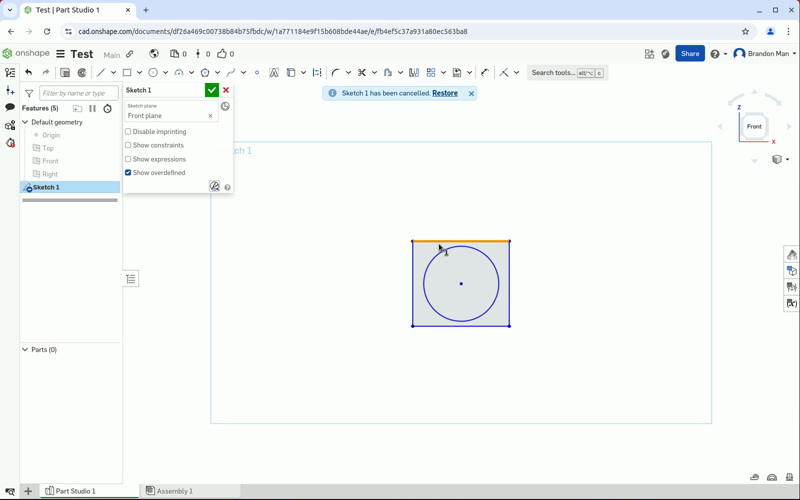
mouse_move(73, 352)
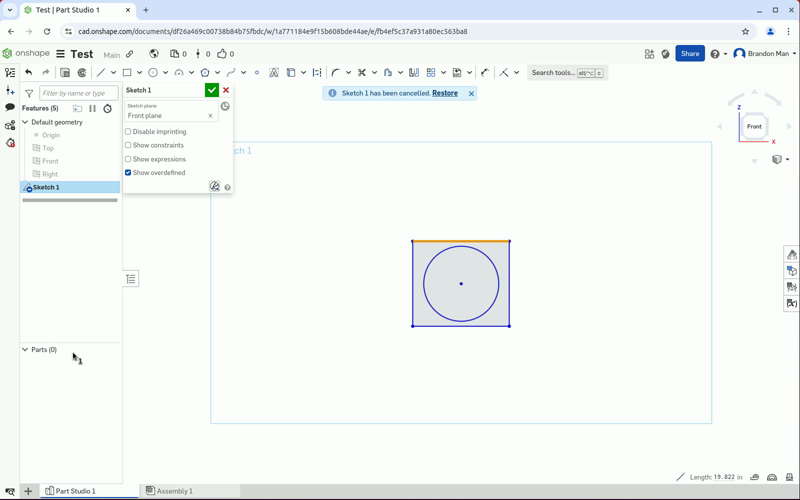
key(shift+y)
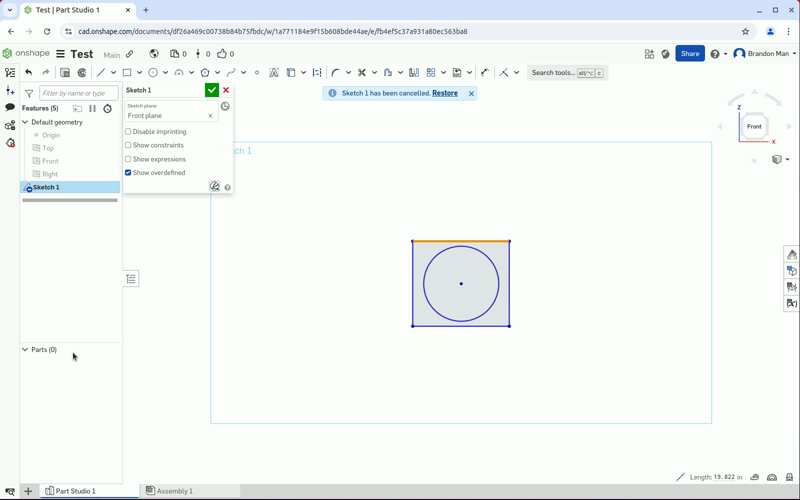
key(shift+e)
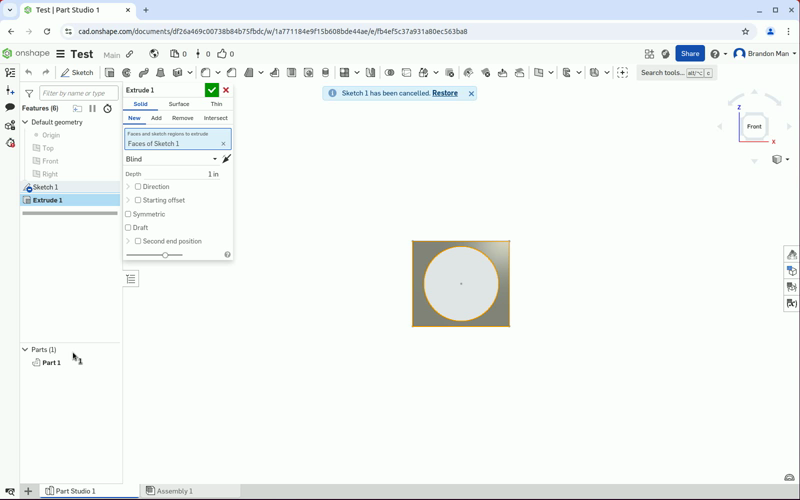
mouse_move(143, 106)
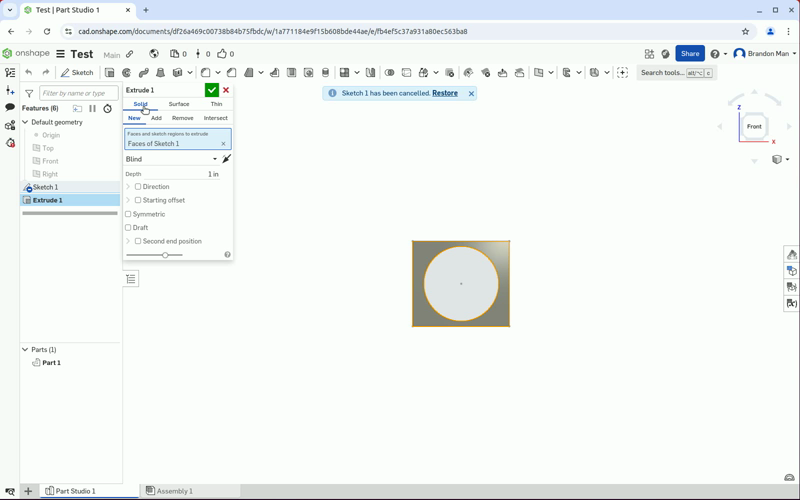
click(143, 106)
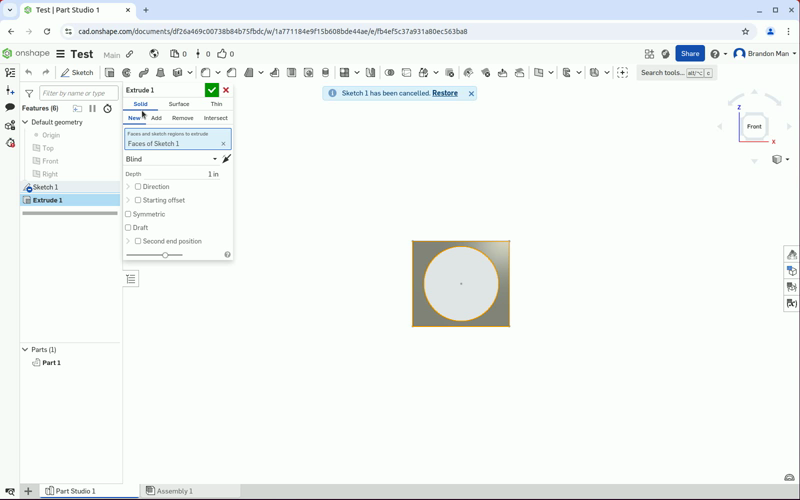
mouse_move(137, 120)
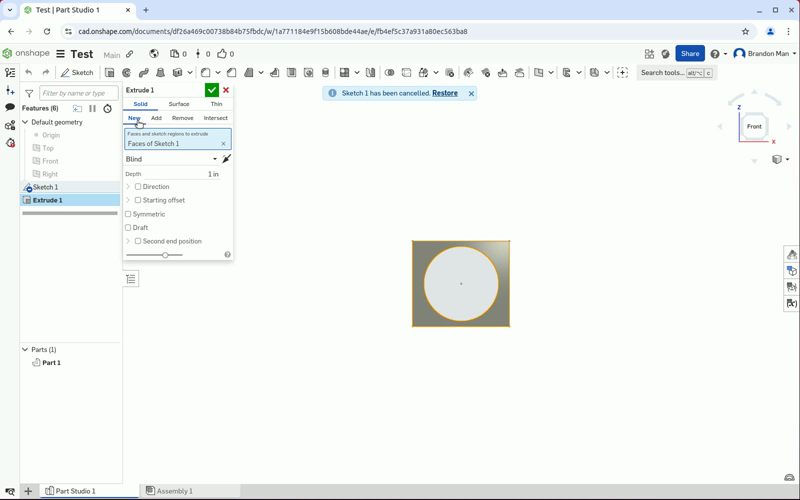
click(137, 120)
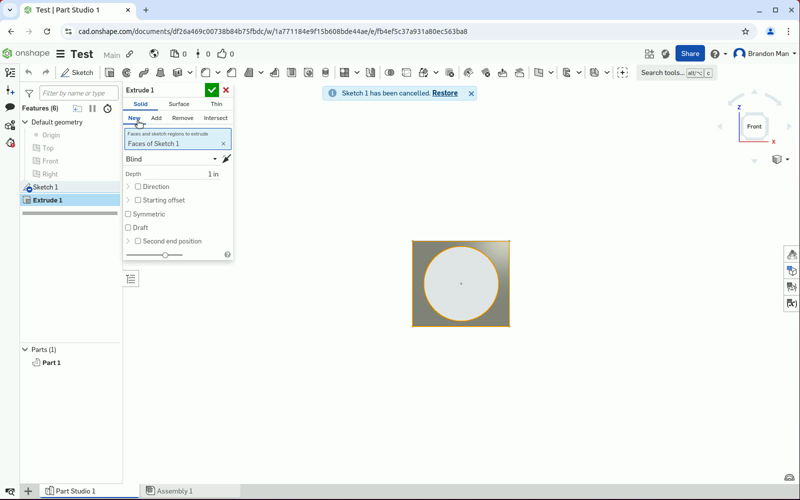
key(tab, 4)
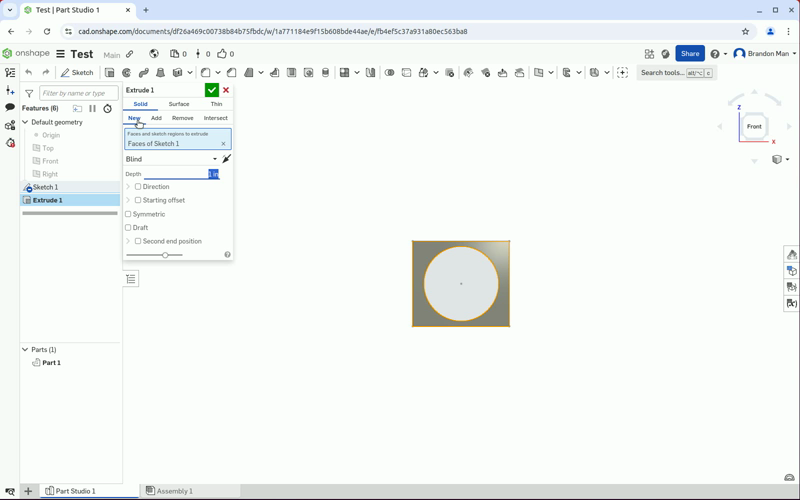
text(23.108)
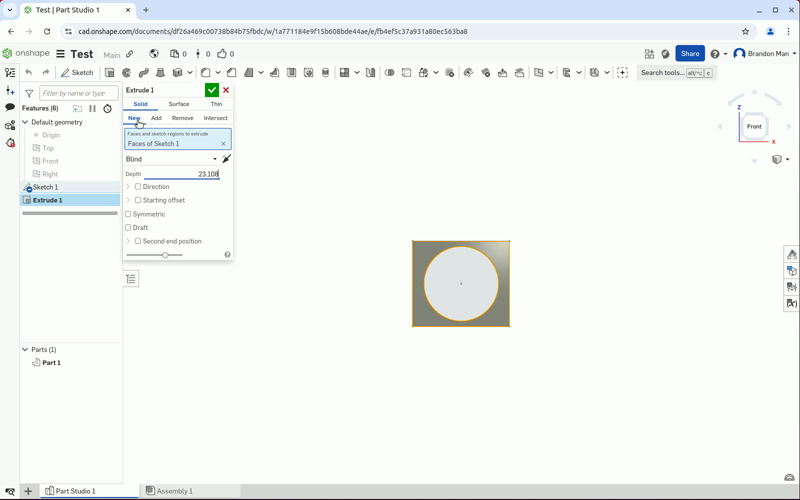
key(enter)
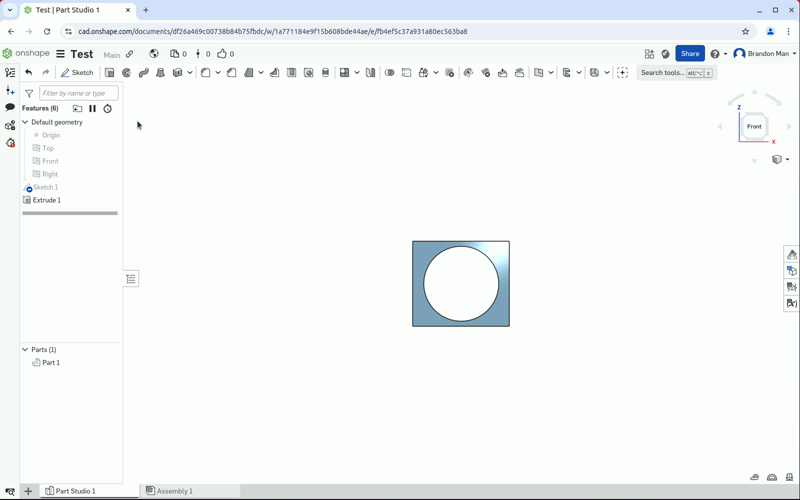
key(shift+h)
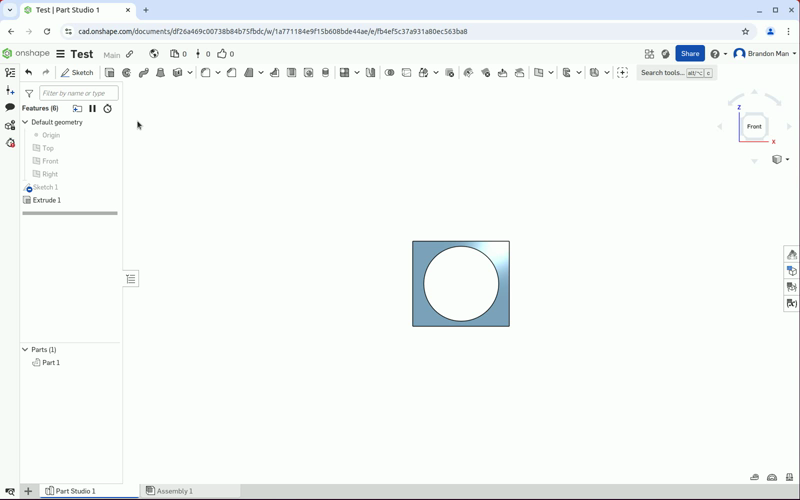
key(shift+h)
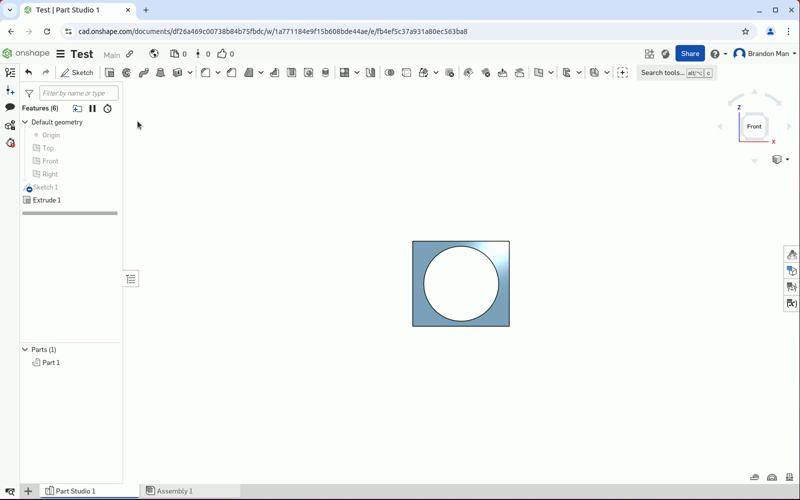
mouse_move(73, 189)
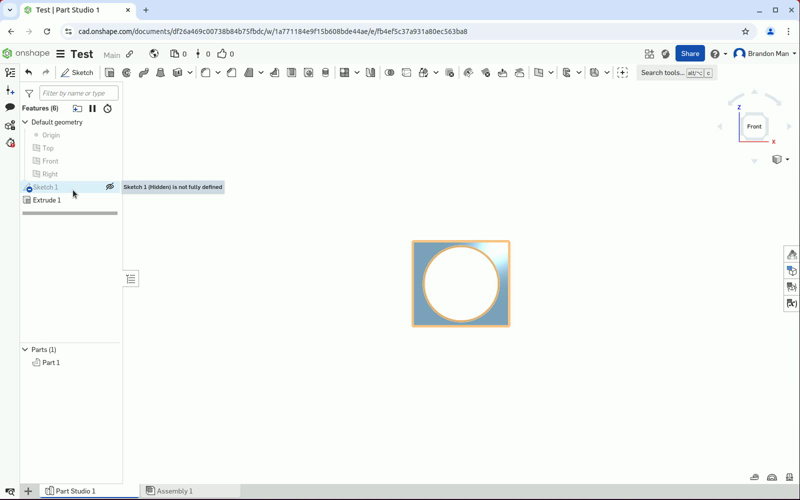
click(73, 189)
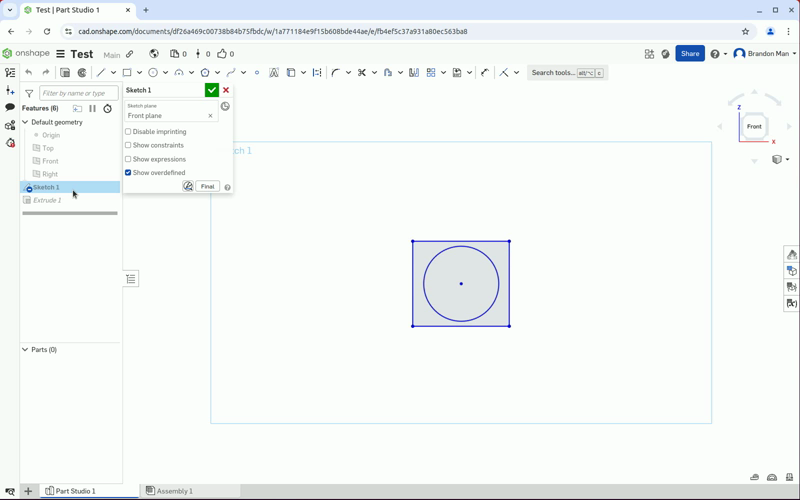
mouse_move(229, 92)
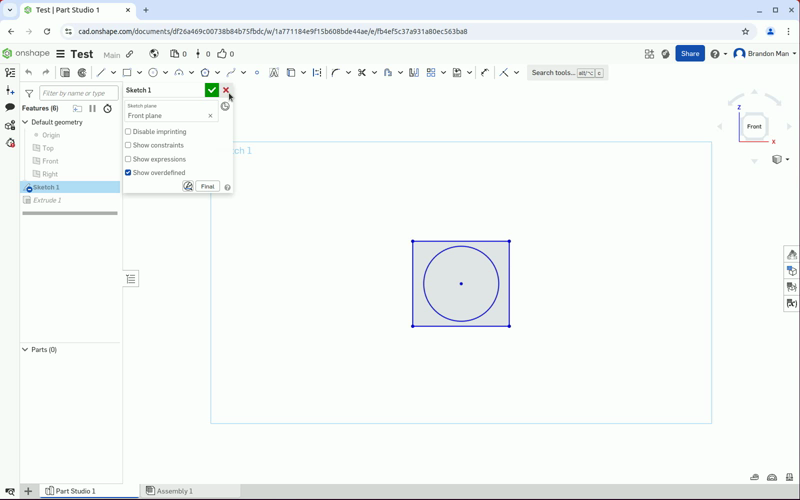
click(229, 92)
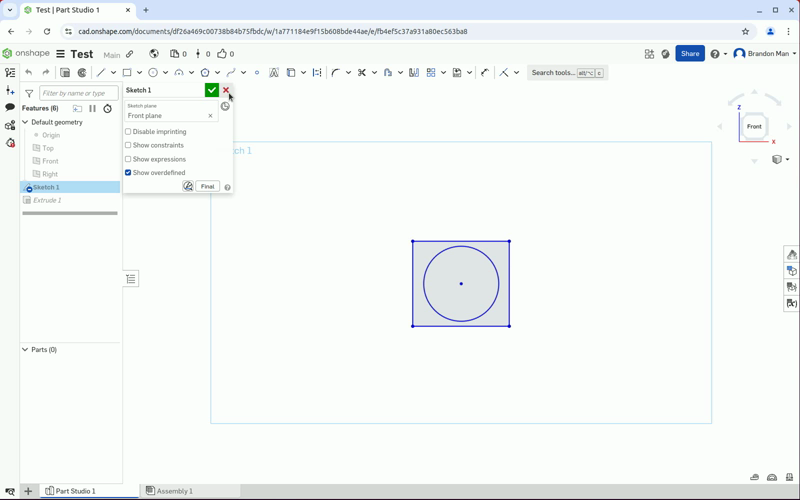
key(shift+s)
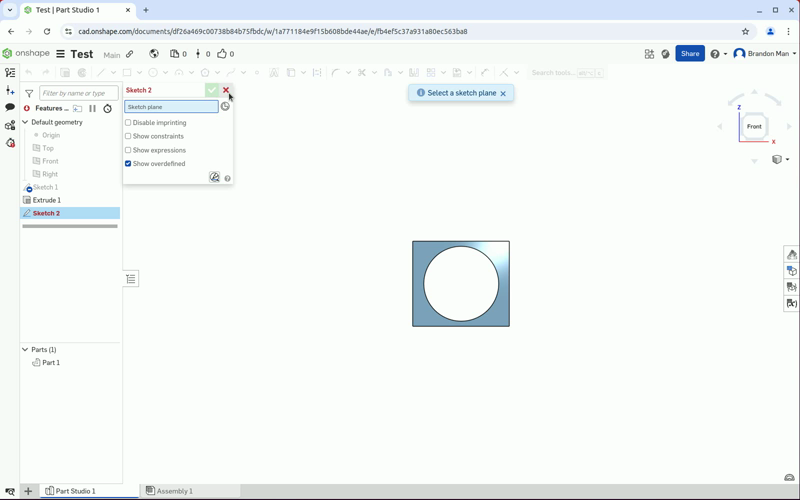
mouse_move(73, 163)
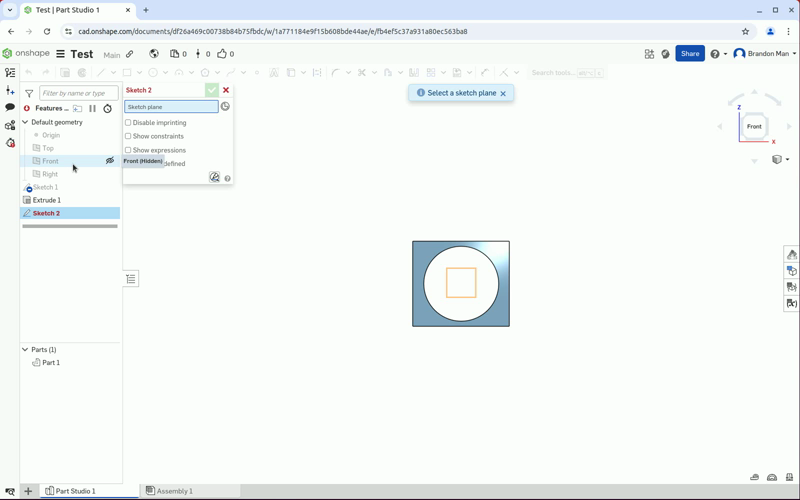
click(73, 163)
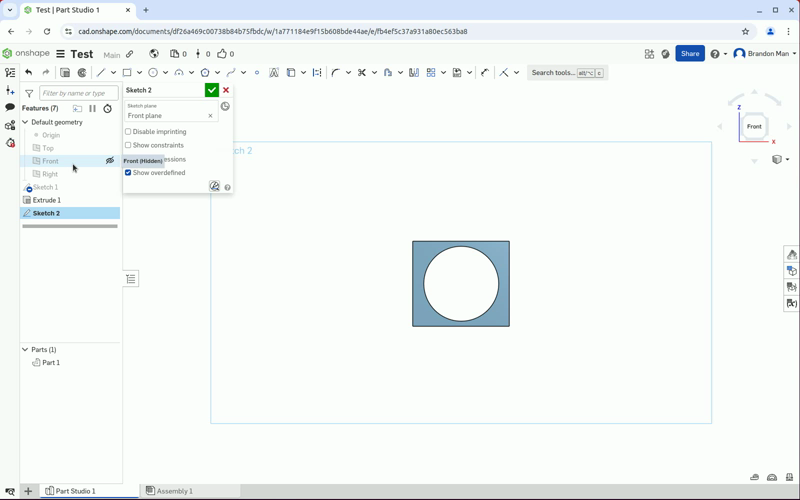
mouse_move(73, 352)
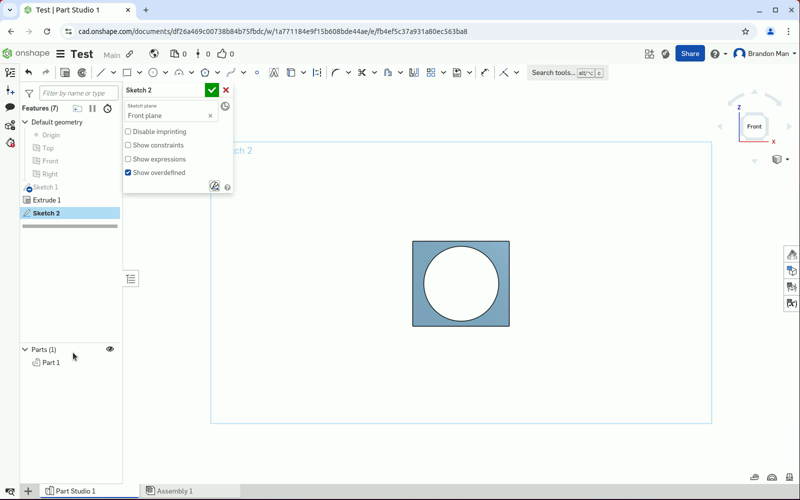
key(y)
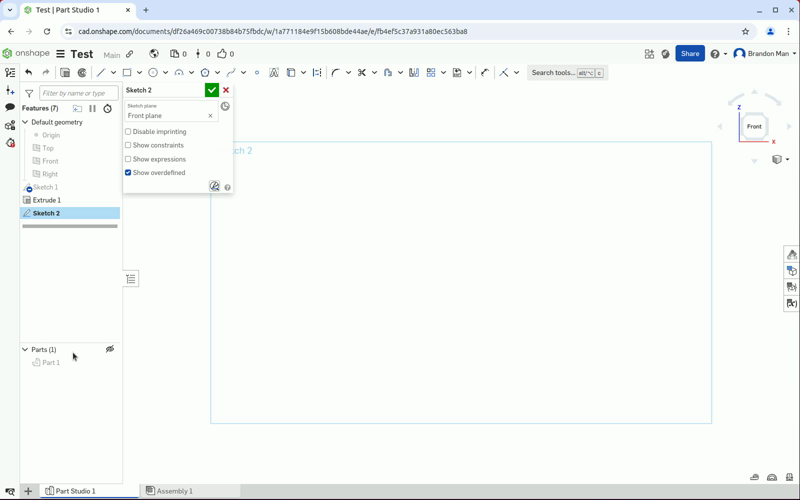
key(c)
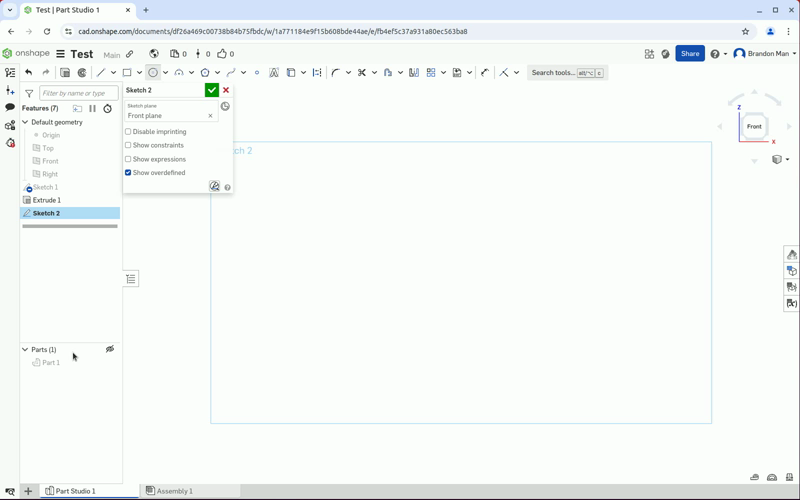
key_down(shift)
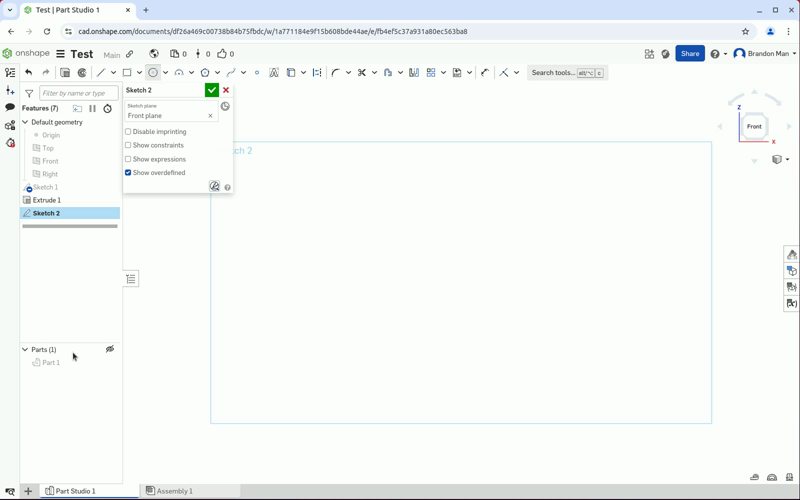
mouse_move(461, 282)
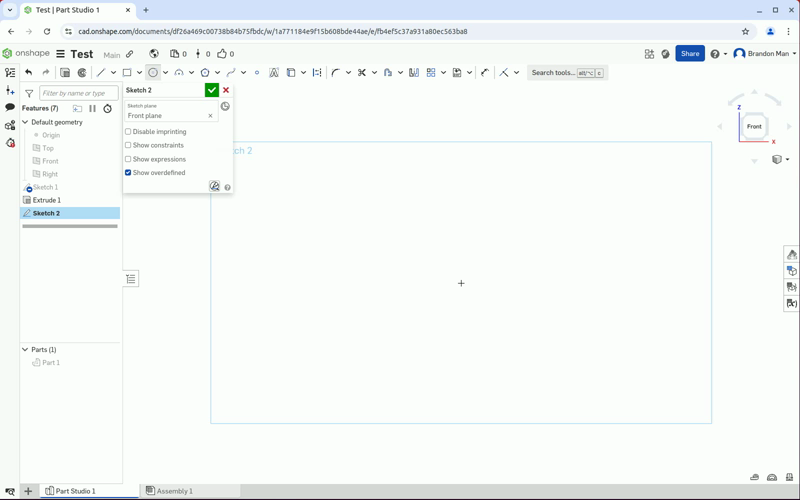
click(461, 282)
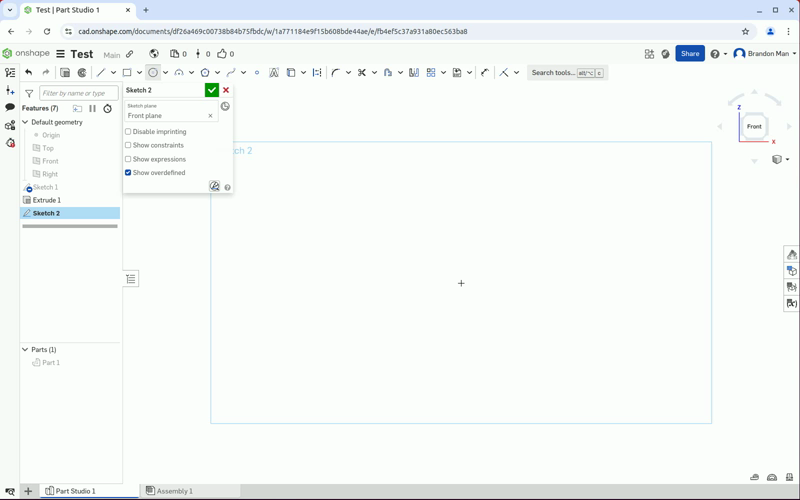
key_up(shift)
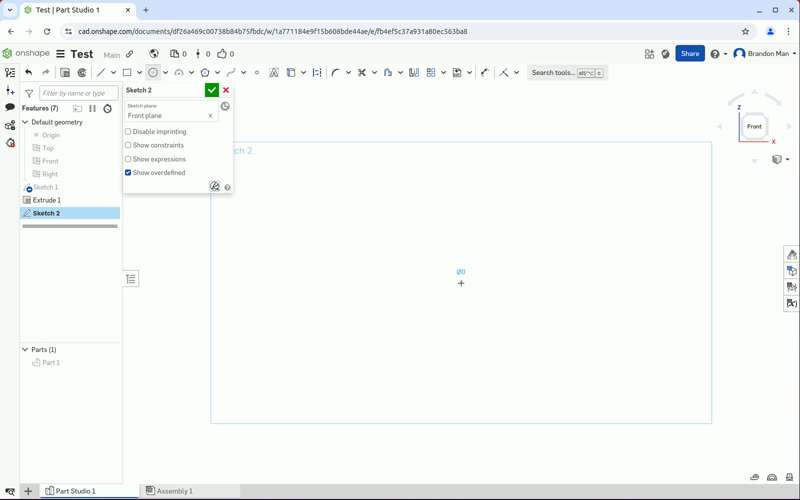
mouse_move(499, 282)
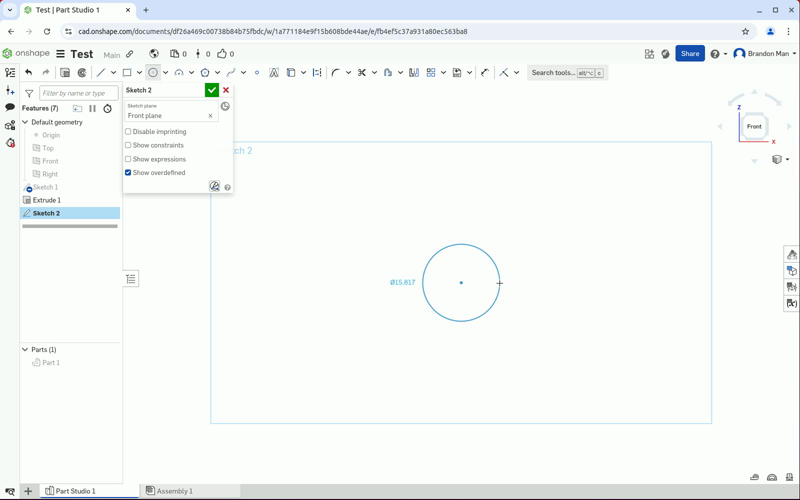
click(499, 282)
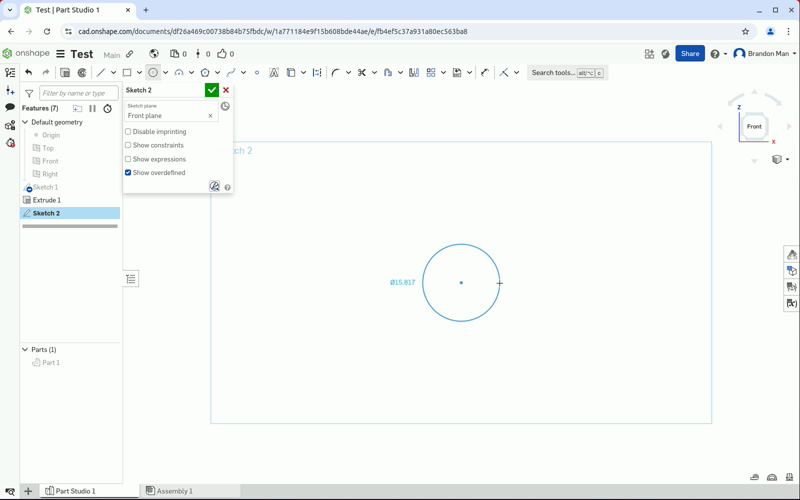
key(esc)
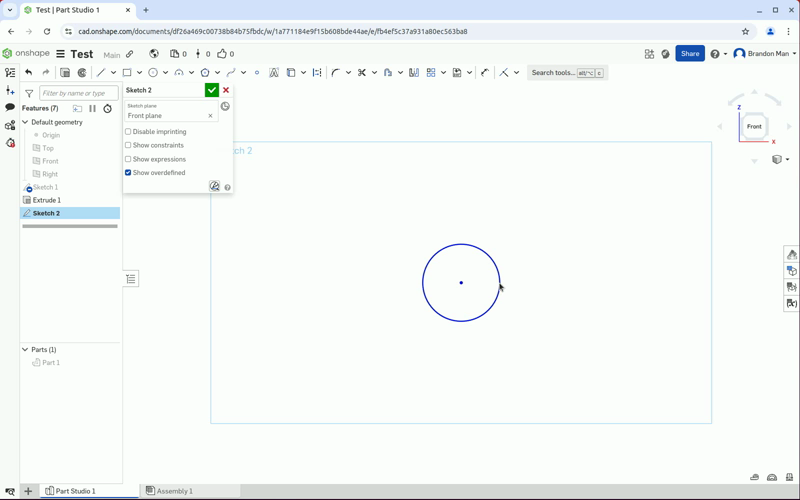
key(c)
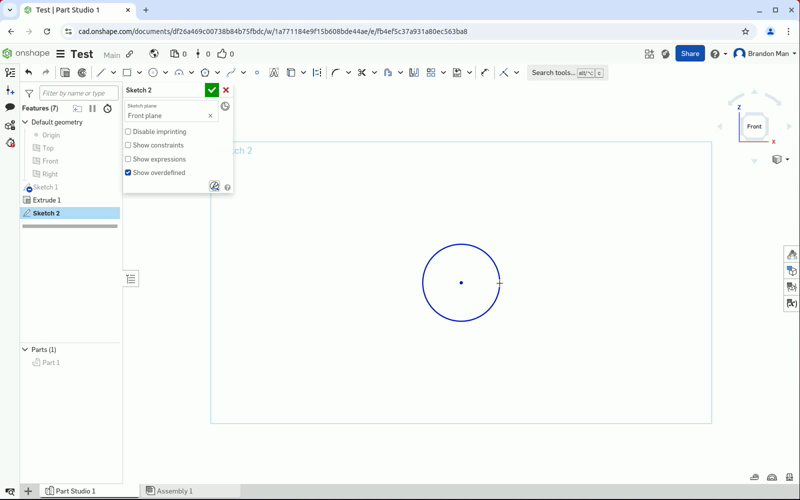
key_down(shift)
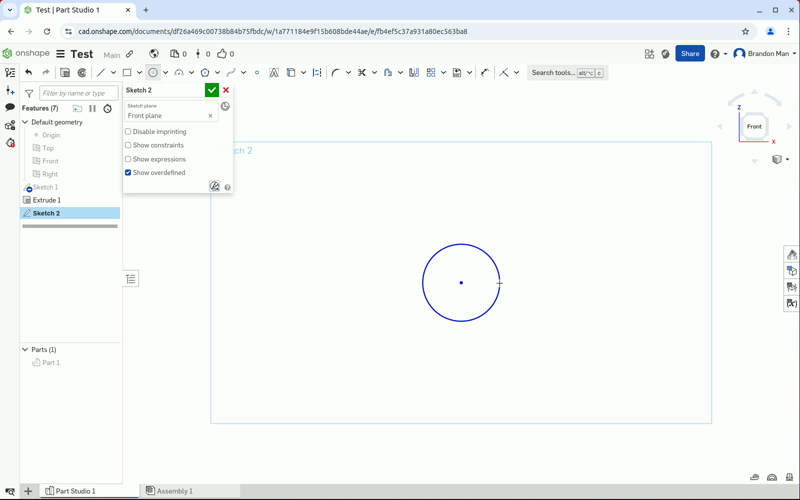
mouse_move(461, 282)
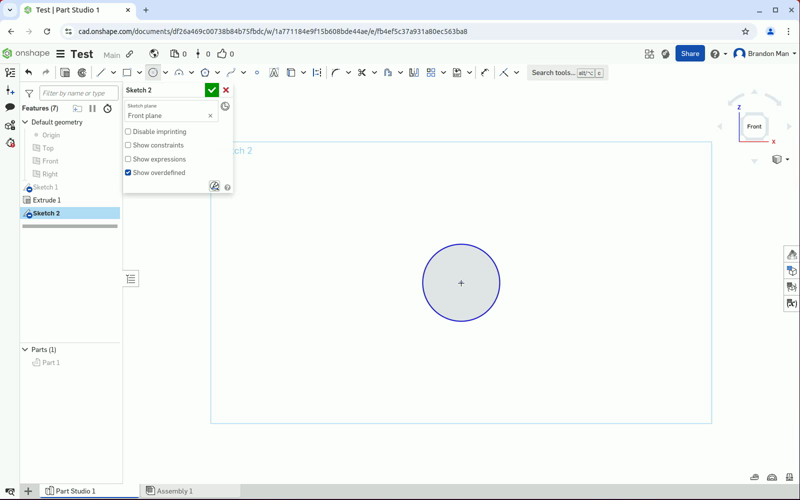
click(461, 282)
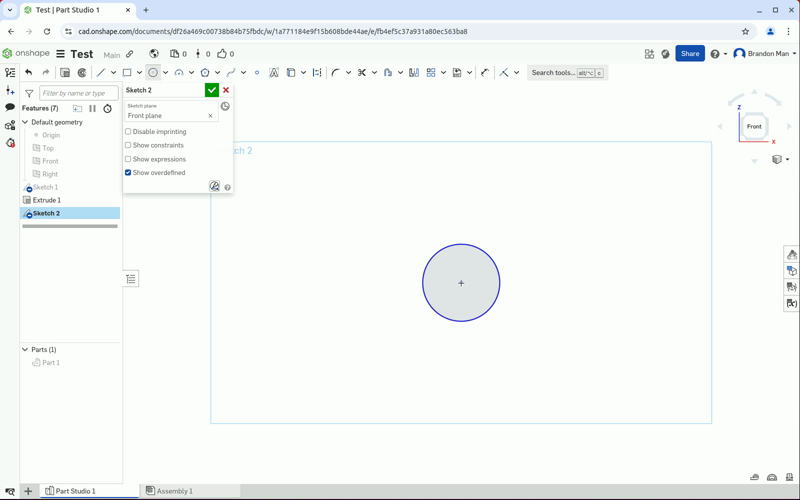
key_up(shift)
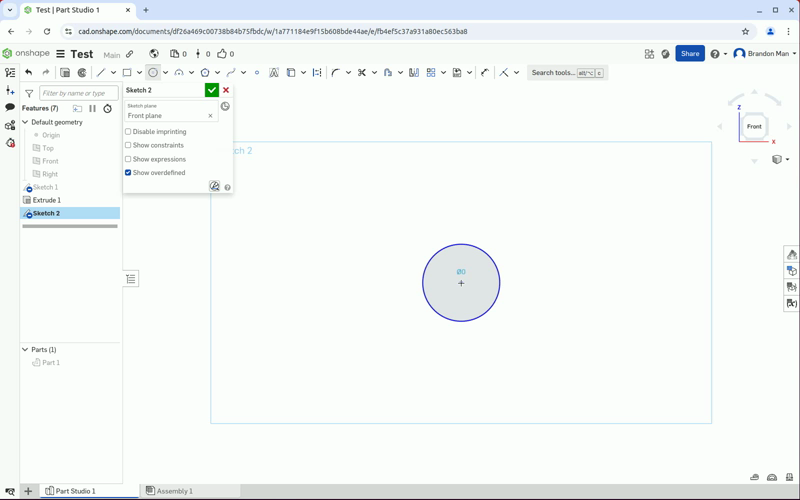
mouse_move(478, 282)
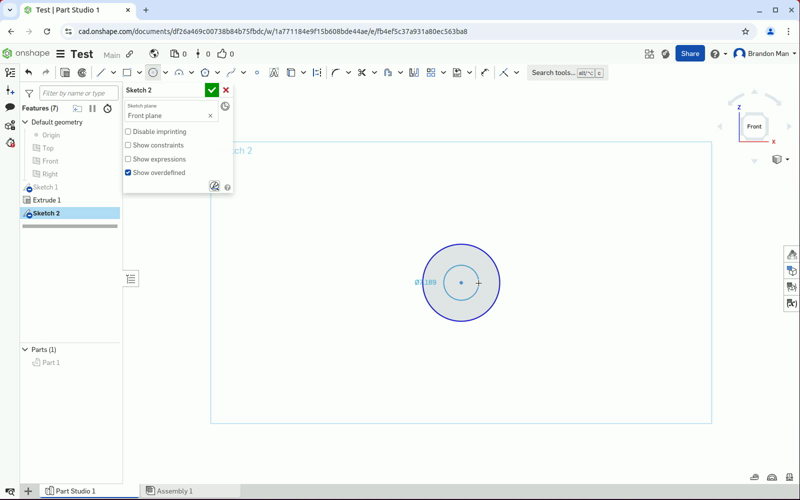
click(478, 282)
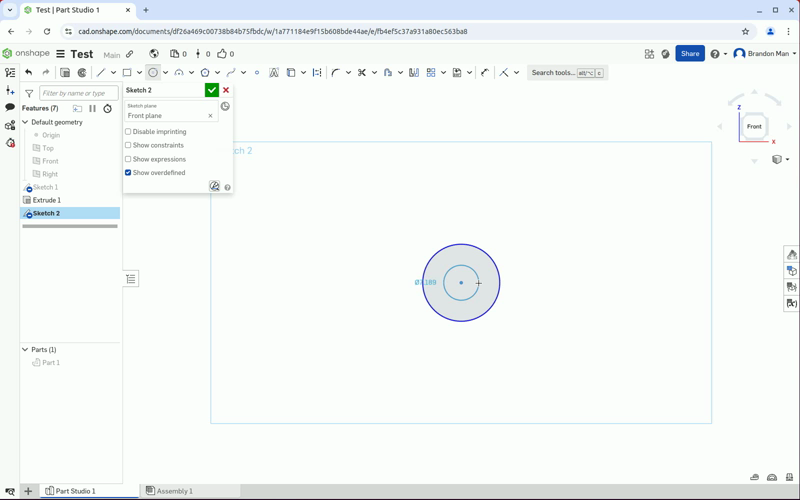
key(esc)
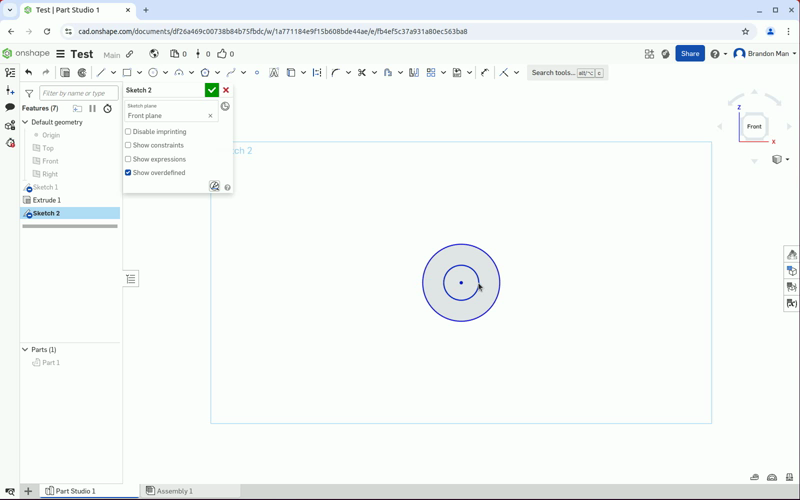
mouse_move(475, 257)
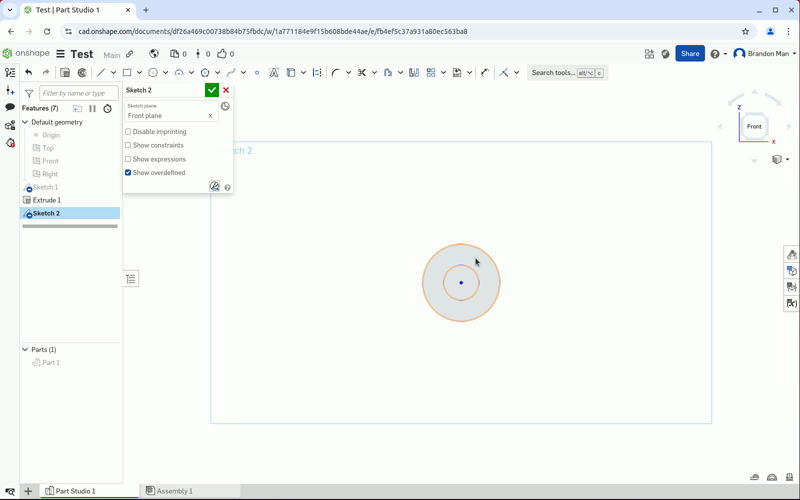
click(475, 257)
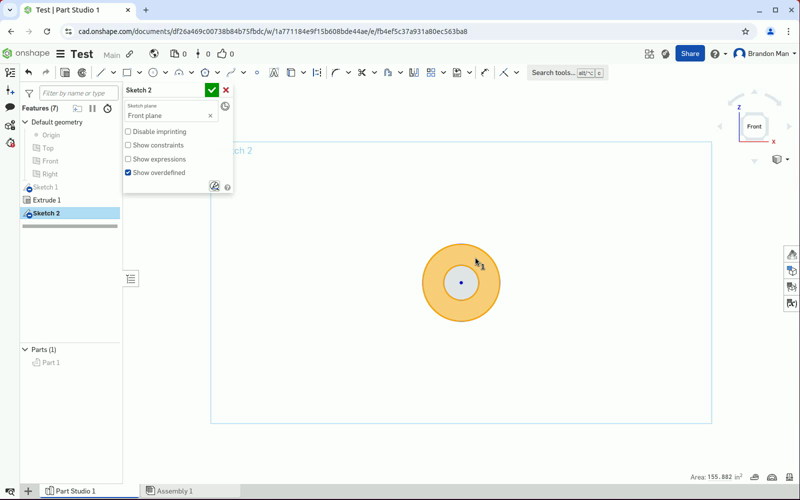
mouse_move(73, 352)
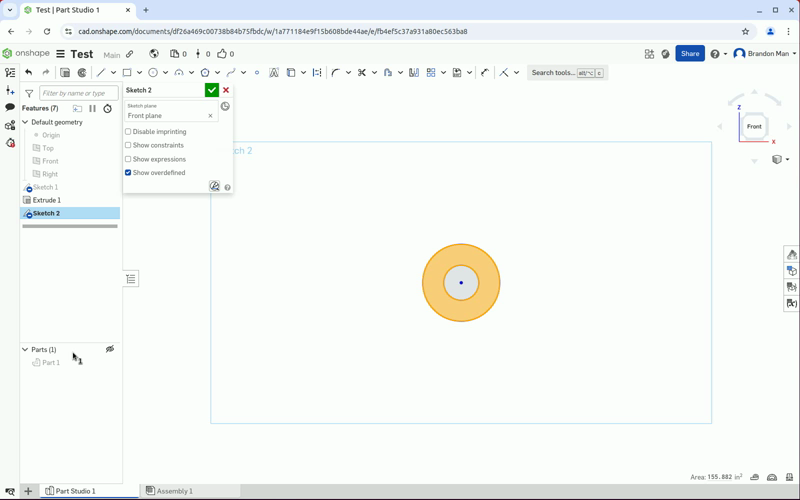
key(shift+y)
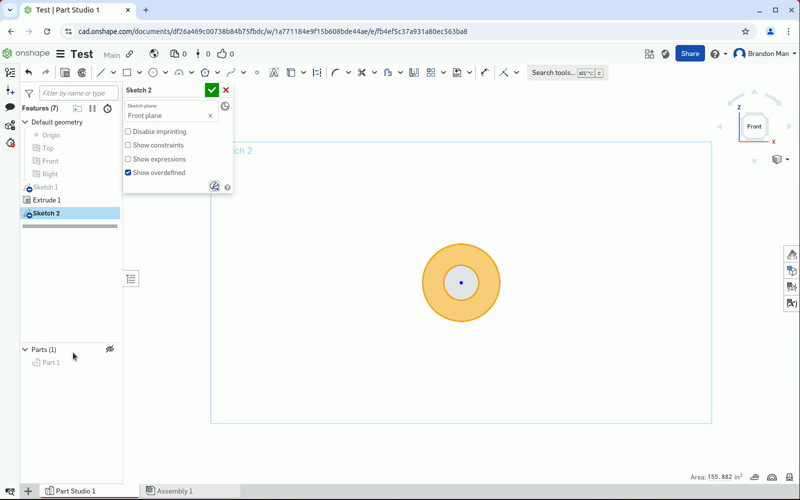
key(shift+e)
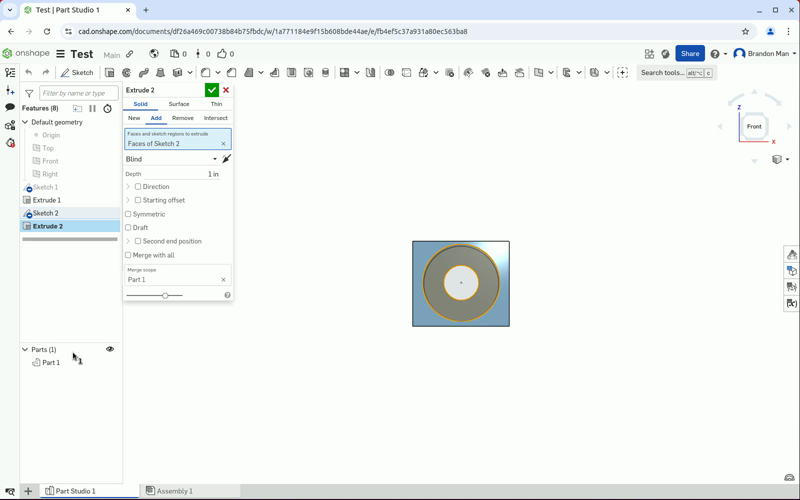
mouse_move(143, 106)
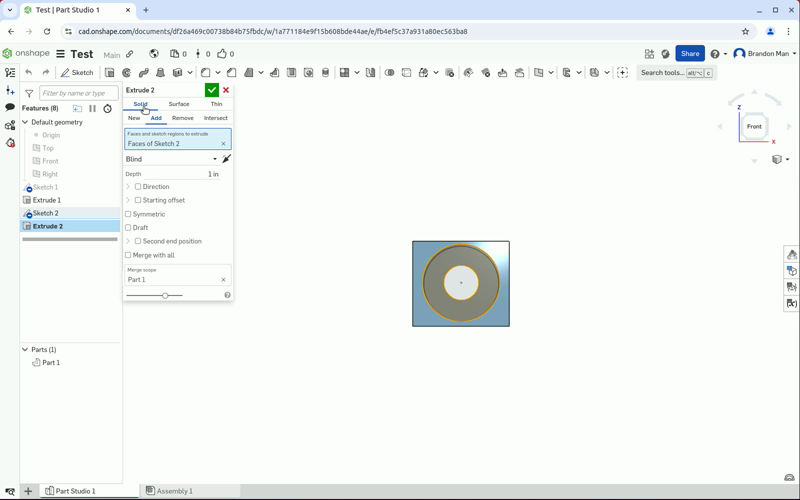
click(143, 106)
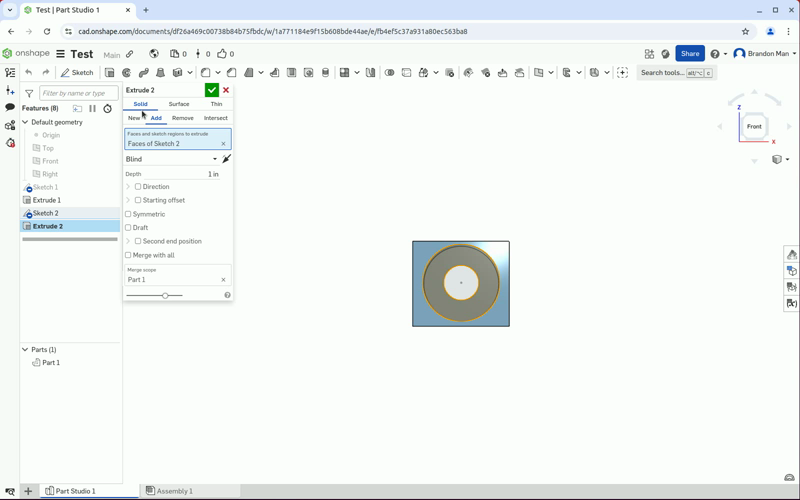
mouse_move(137, 120)
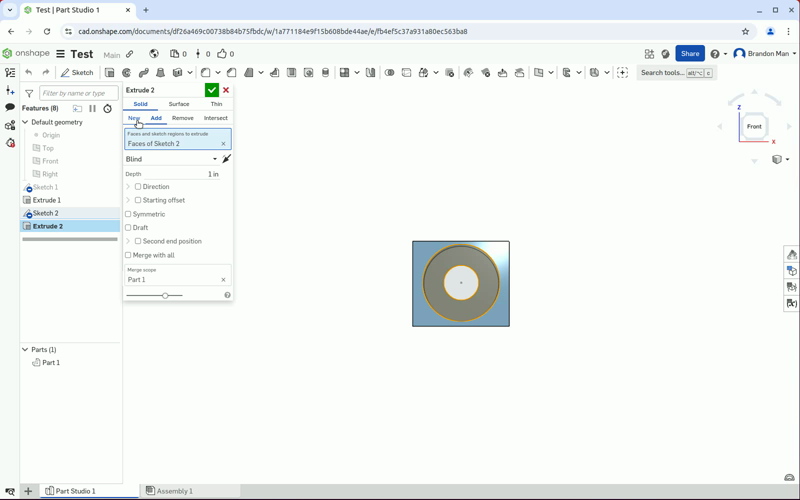
click(137, 120)
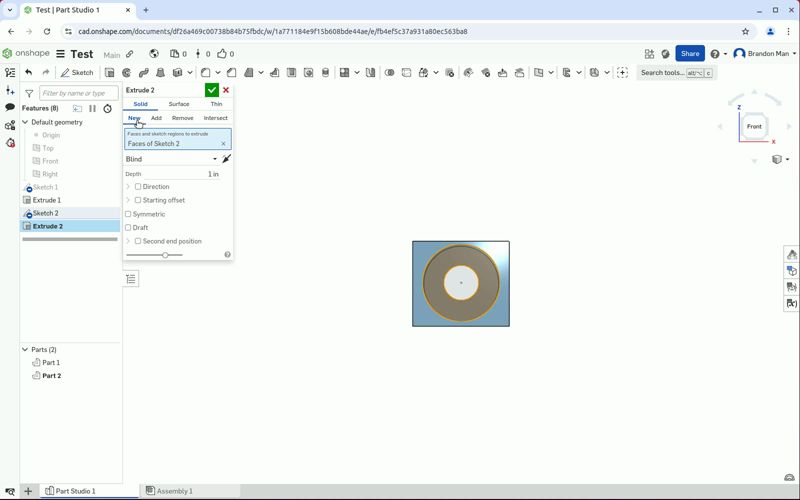
key(tab, 4)
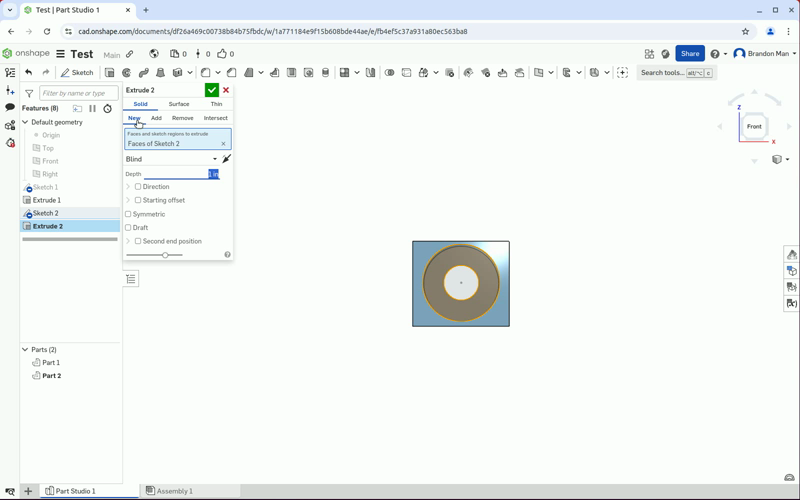
text(23.108)
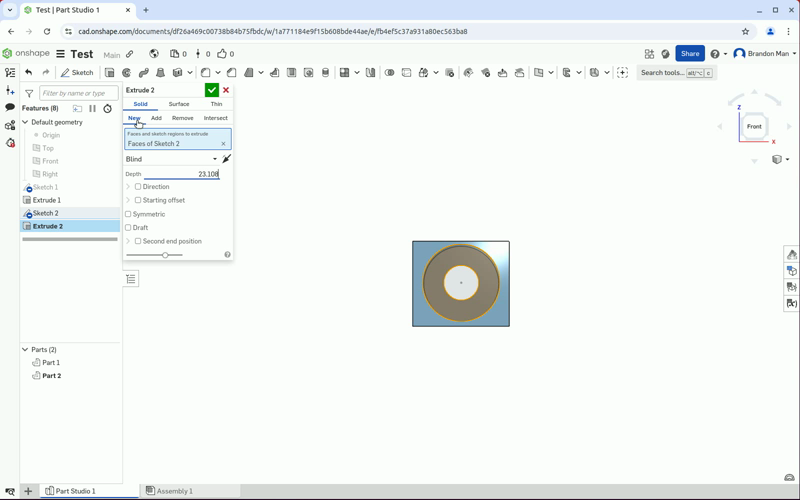
key(enter)
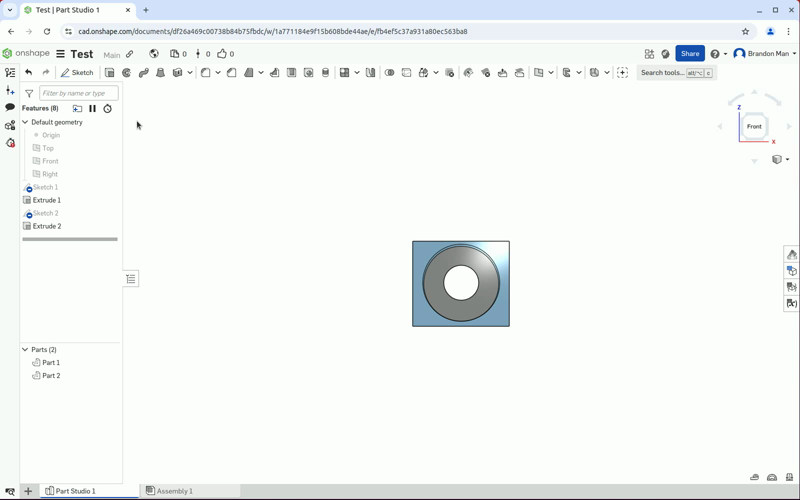
key(shift+h)
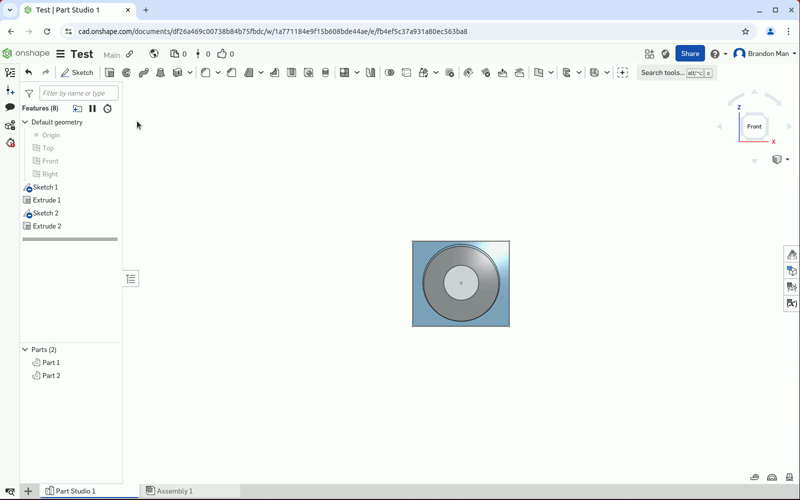
key(shift+h)
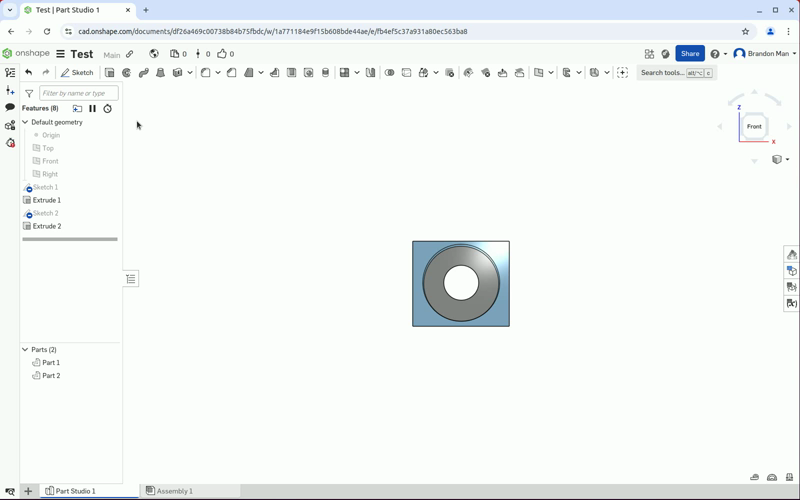
mouse_move(73, 189)
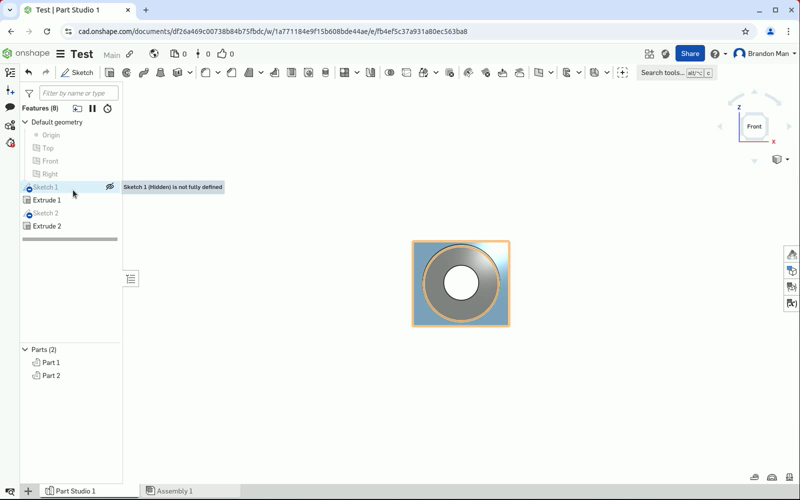
click(73, 189)
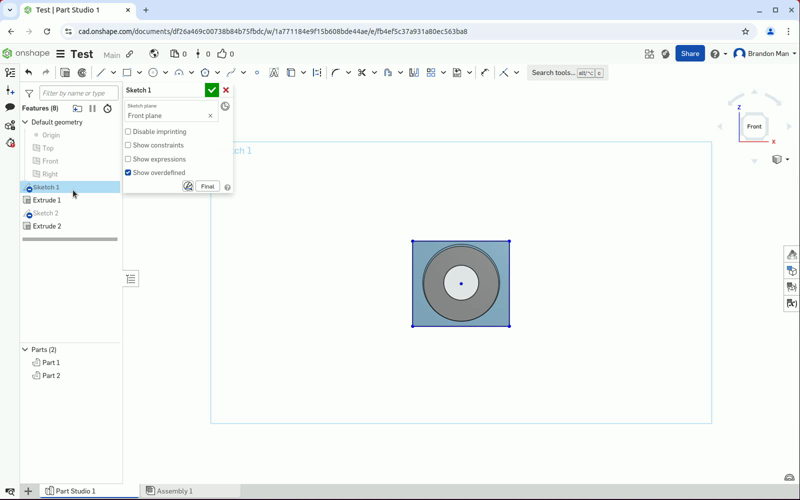
mouse_move(229, 92)
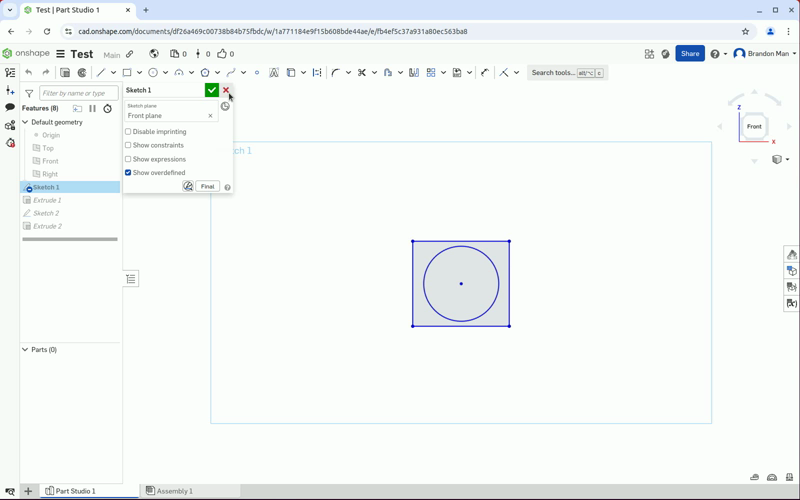
click(229, 92)
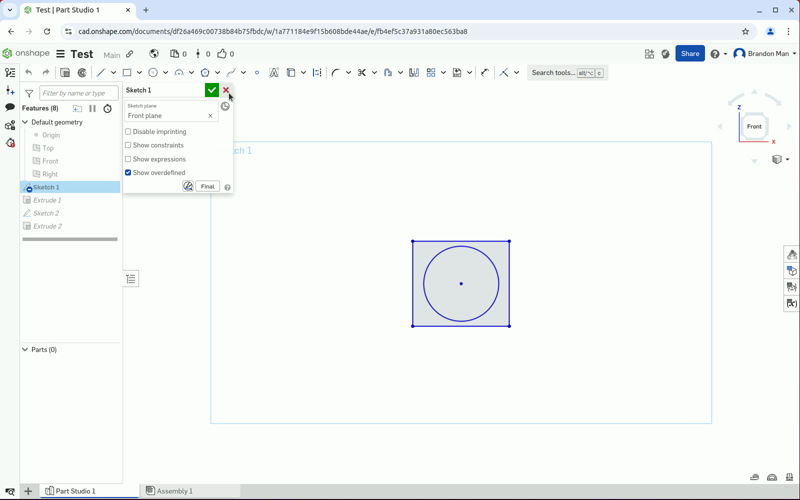
key(shift+s)
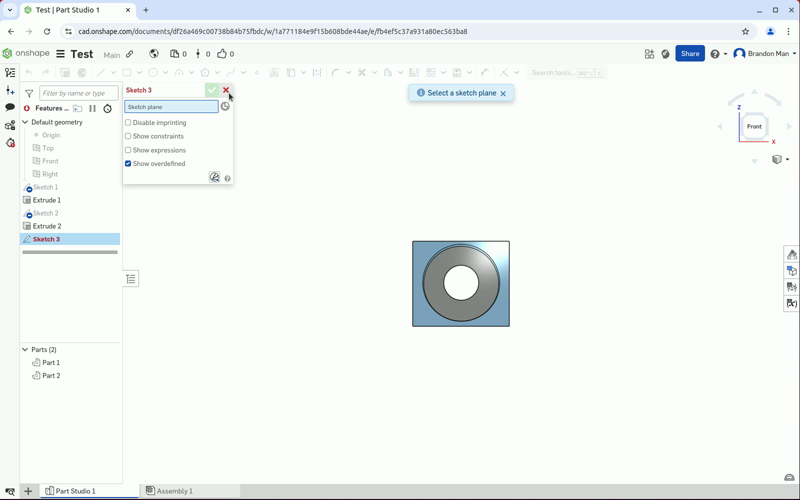
mouse_move(73, 163)
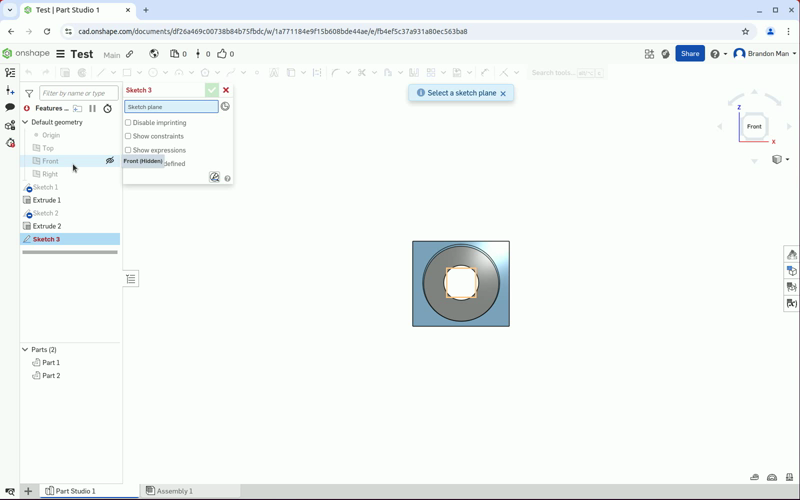
click(73, 163)
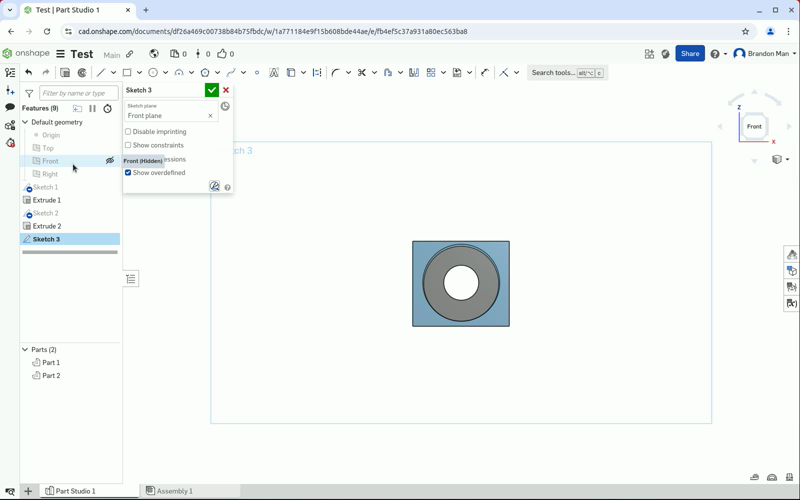
mouse_move(73, 352)
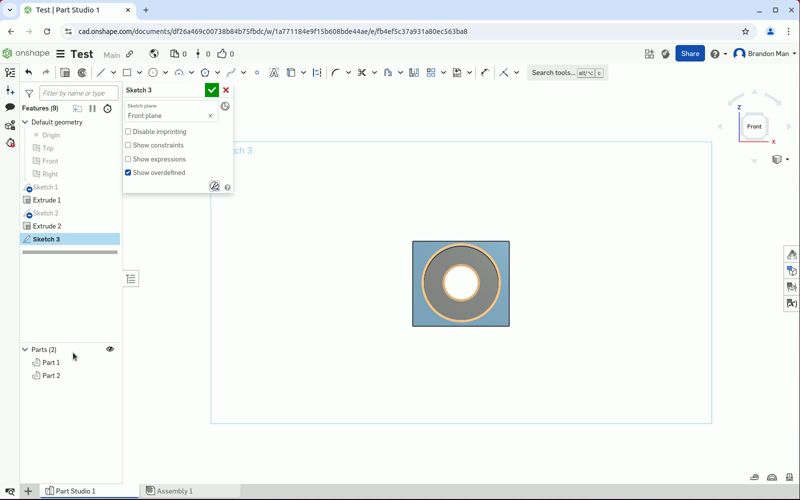
key(y)
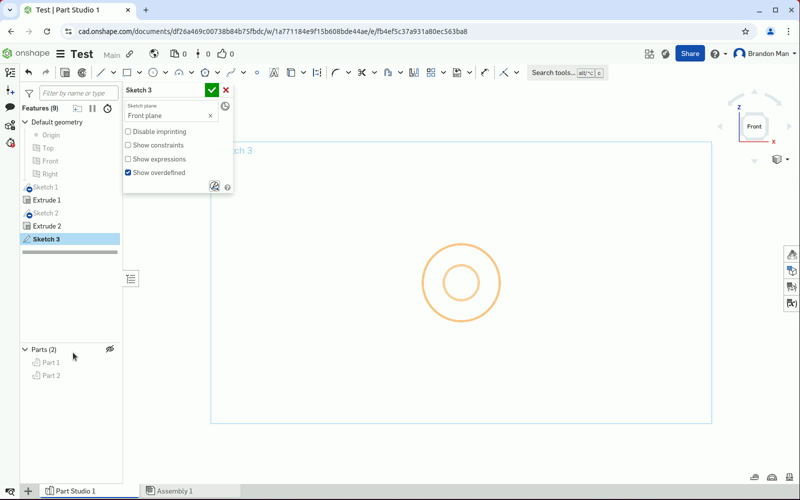
key(c)
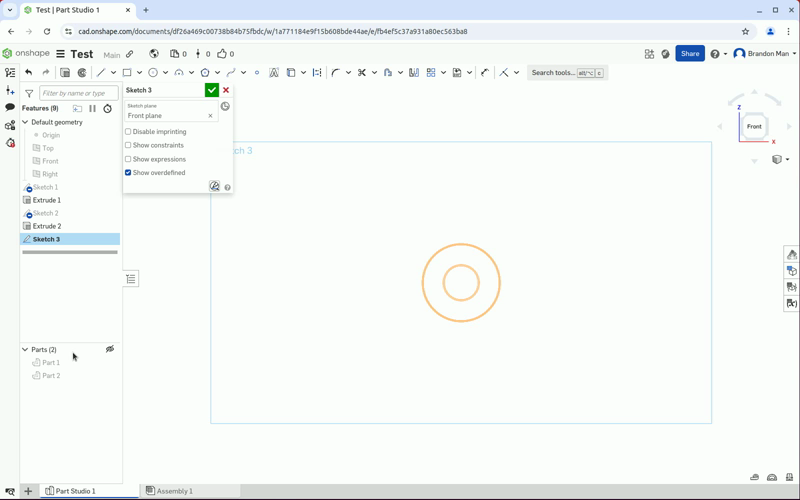
key_down(shift)
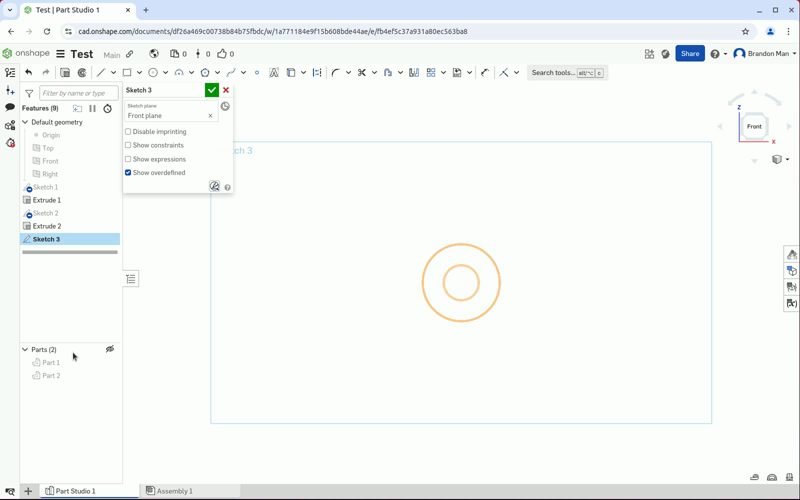
mouse_move(460, 282)
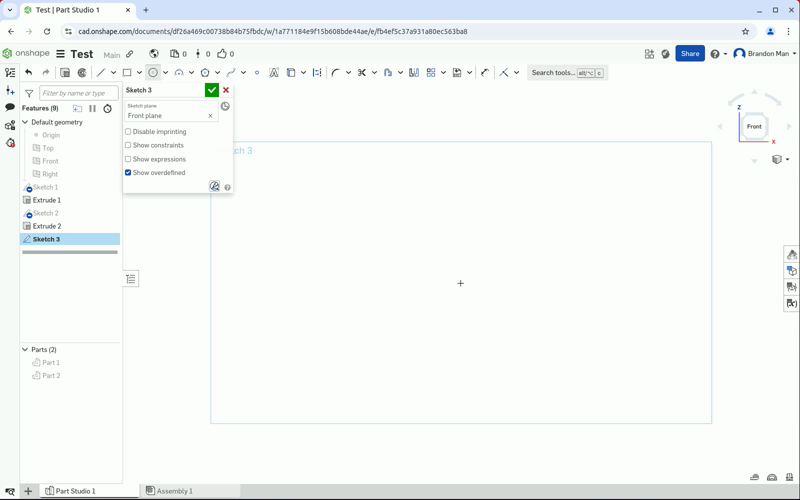
click(460, 282)
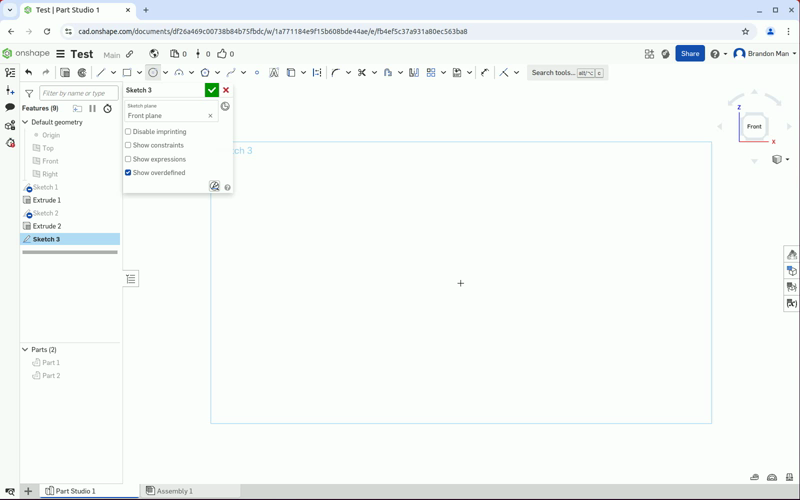
key_up(shift)
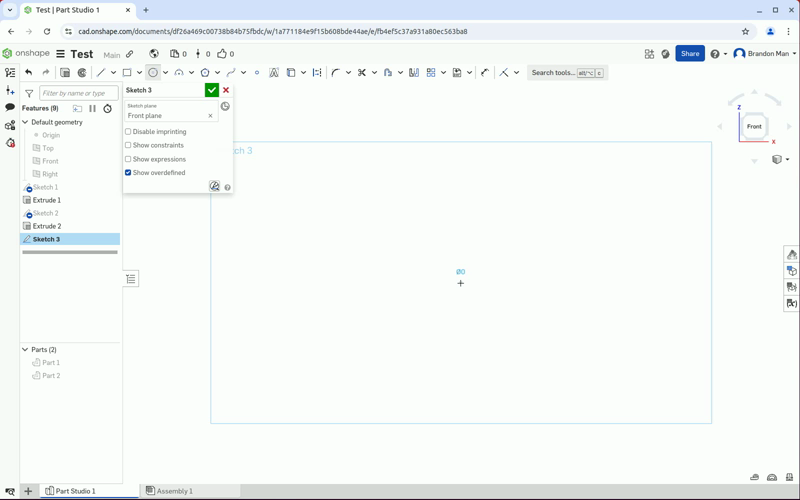
mouse_move(478, 282)
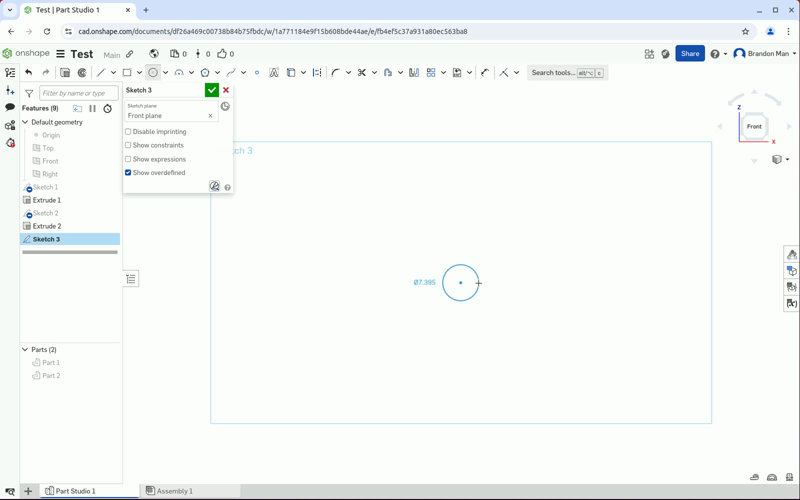
click(478, 282)
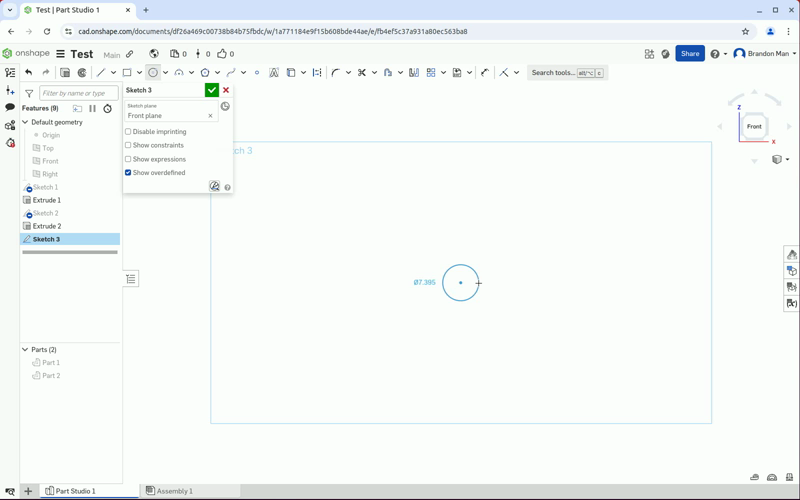
key(esc)
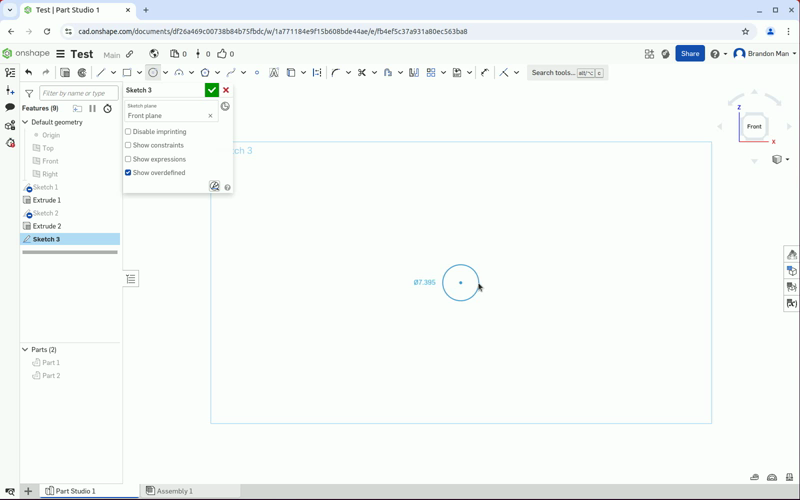
mouse_move(472, 275)
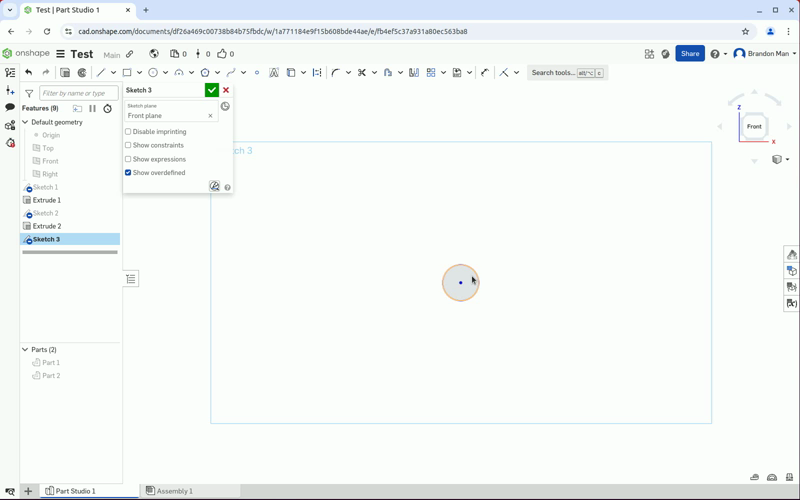
scroll(6)
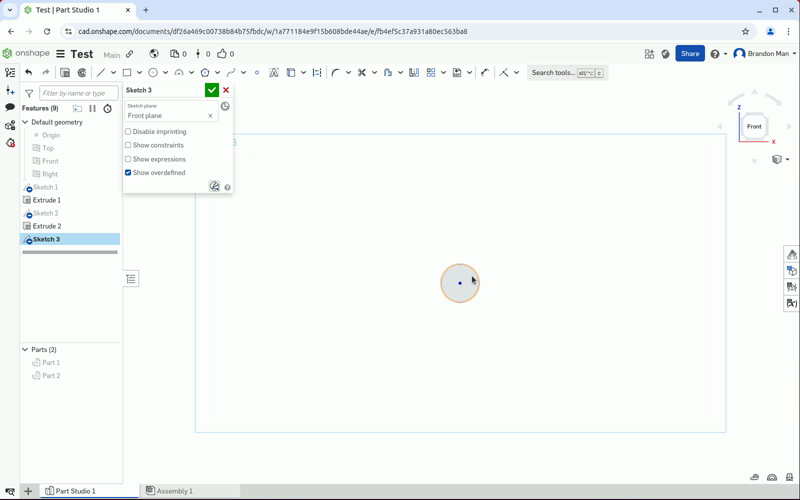
scroll(6)
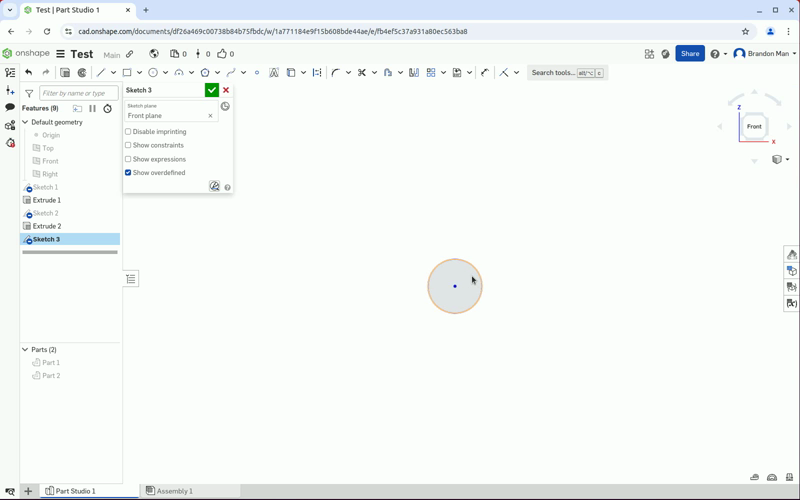
scroll(6)
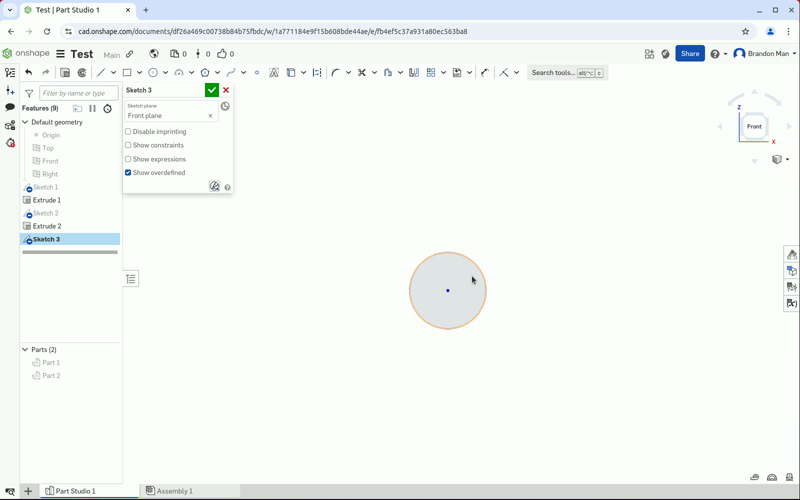
scroll(6)
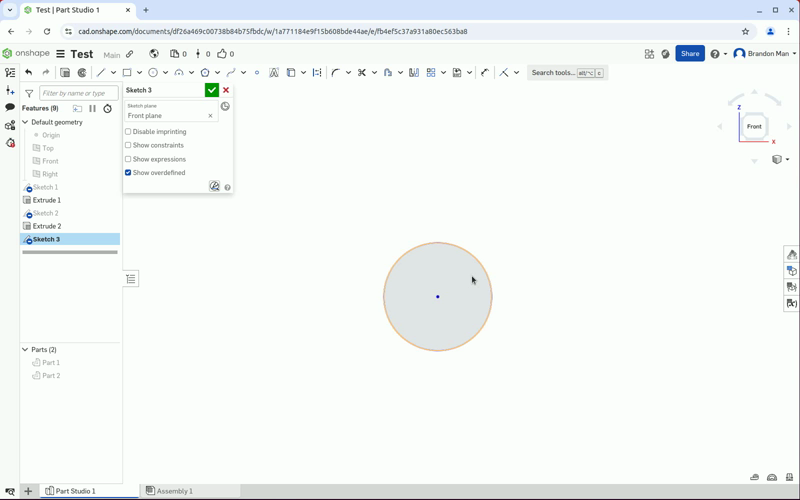
scroll(6)
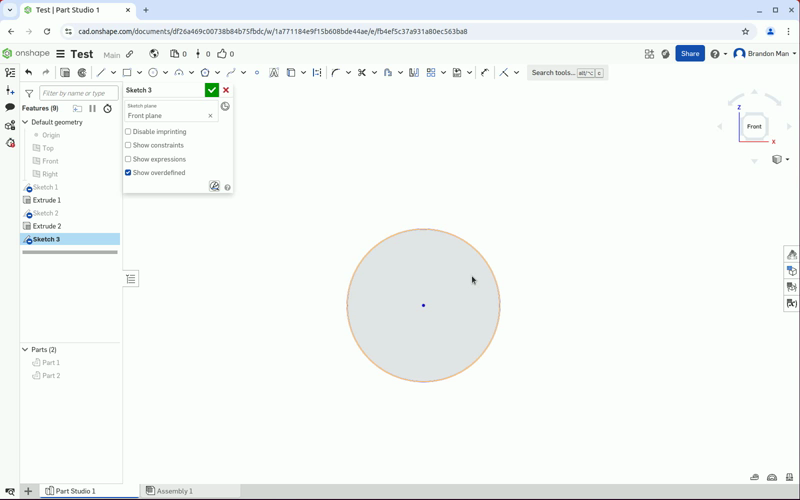
scroll(6)
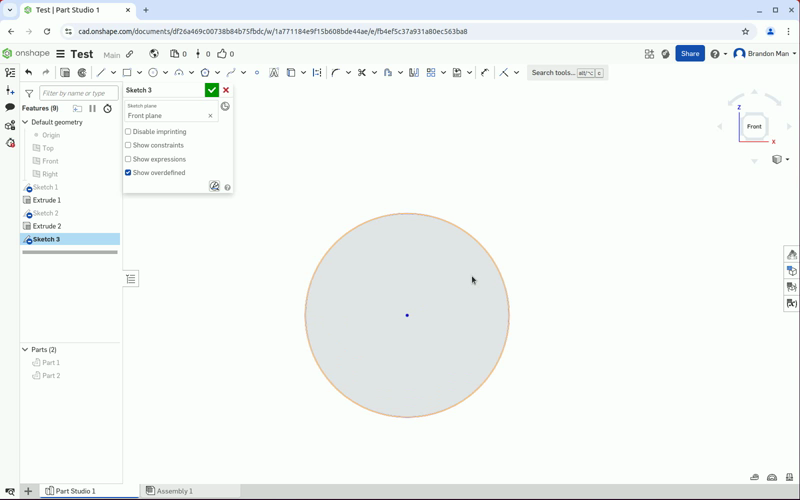
scroll(6)
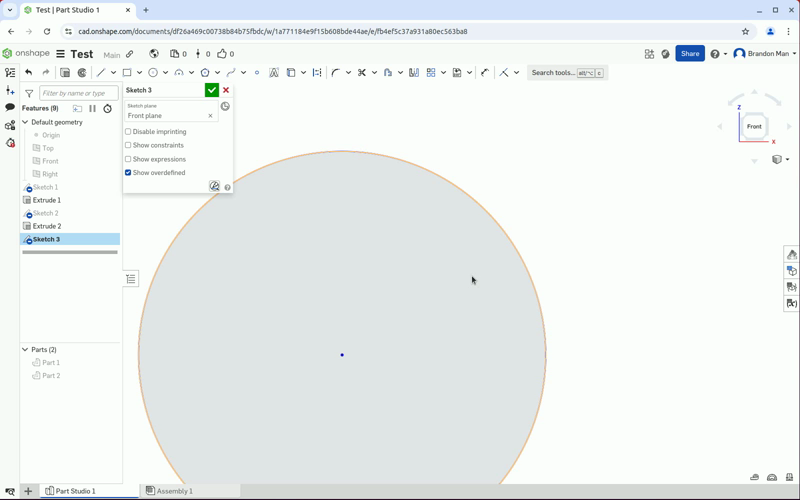
click(472, 275)
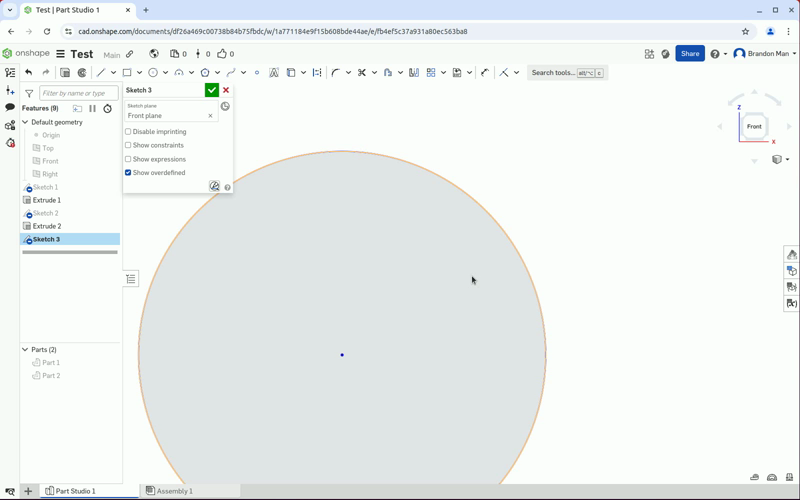
scroll(-6)
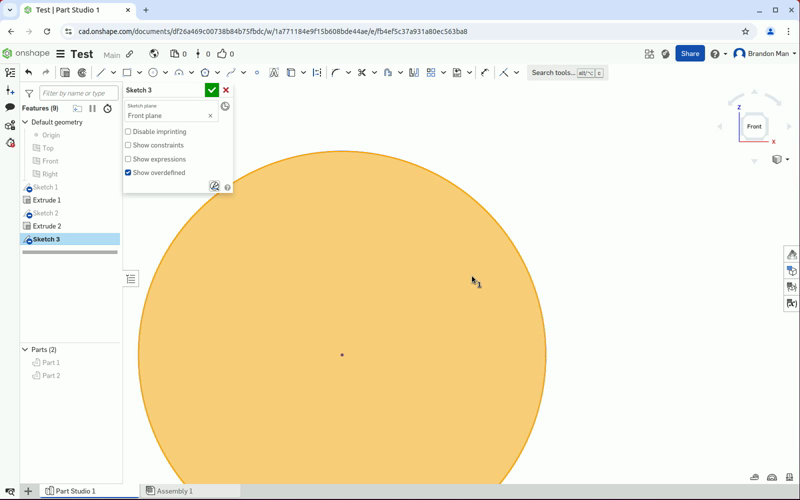
scroll(-6)
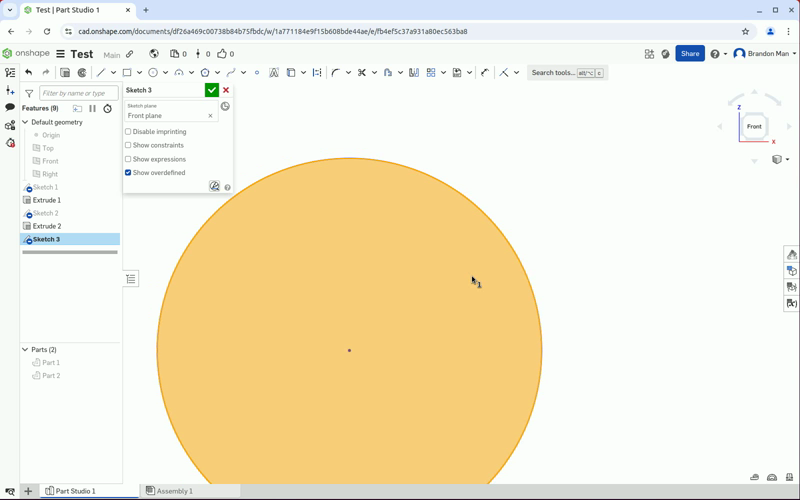
scroll(-6)
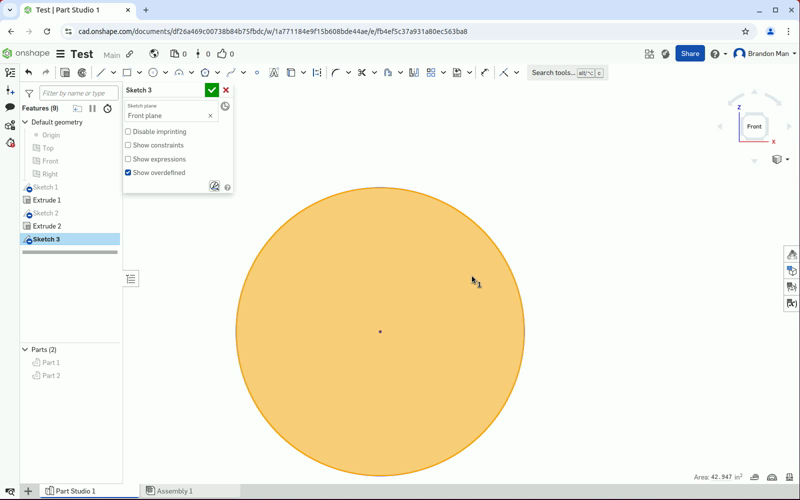
scroll(-6)
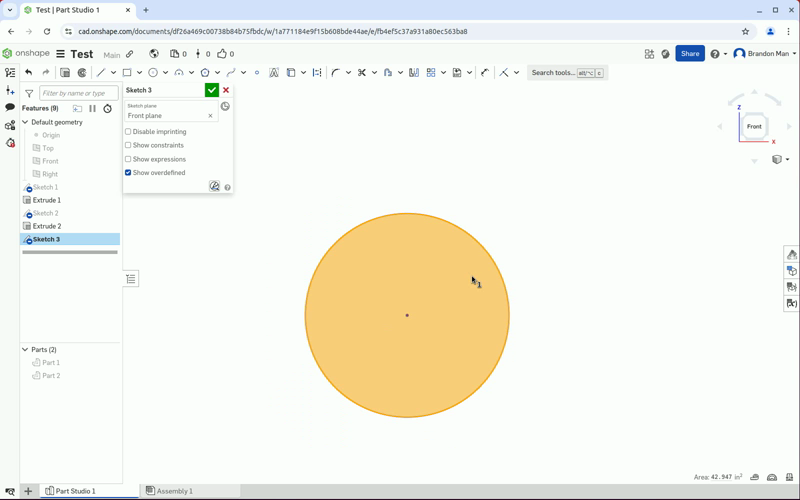
scroll(-6)
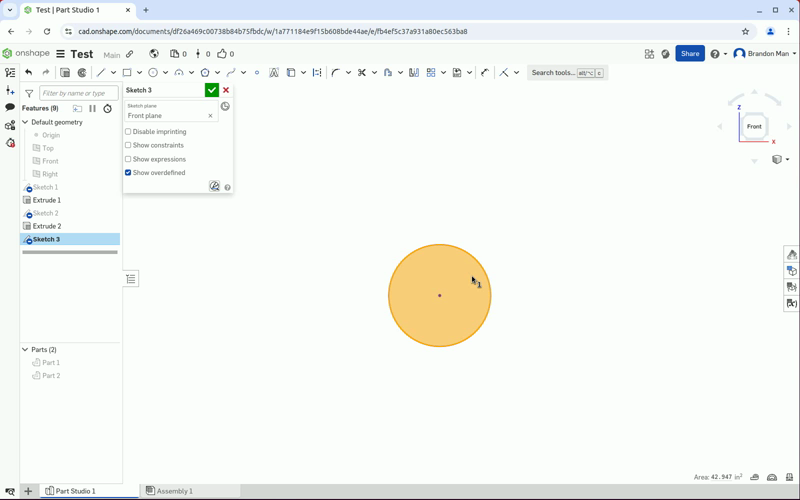
scroll(-6)
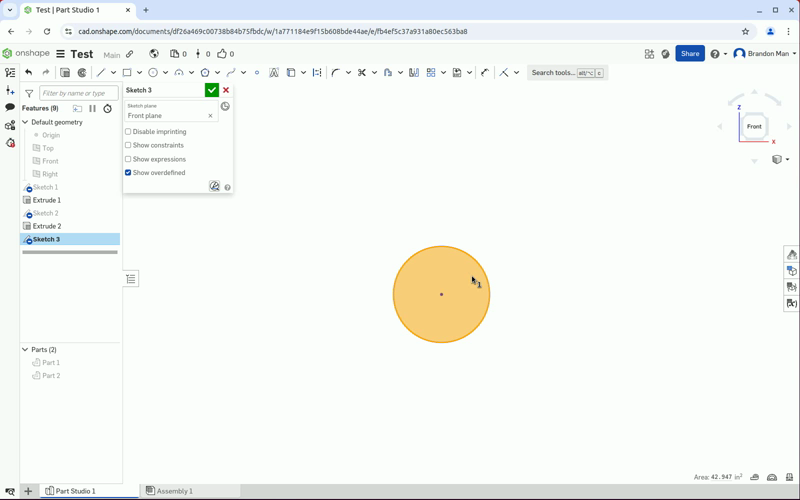
scroll(-6)
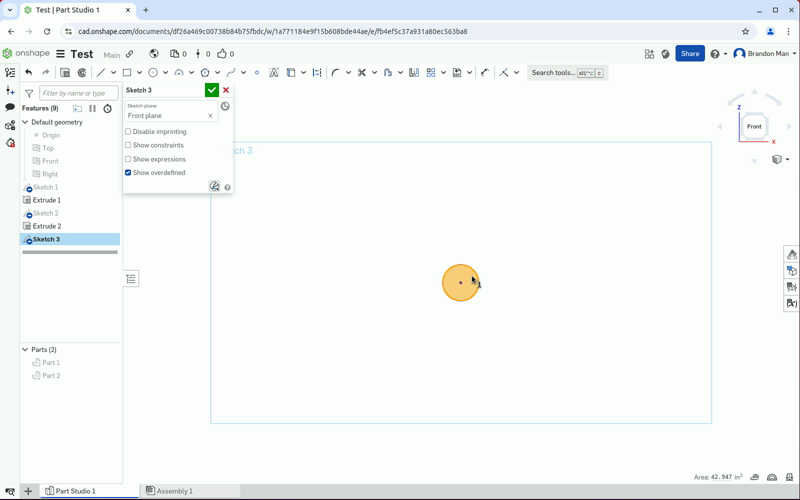
mouse_move(73, 352)
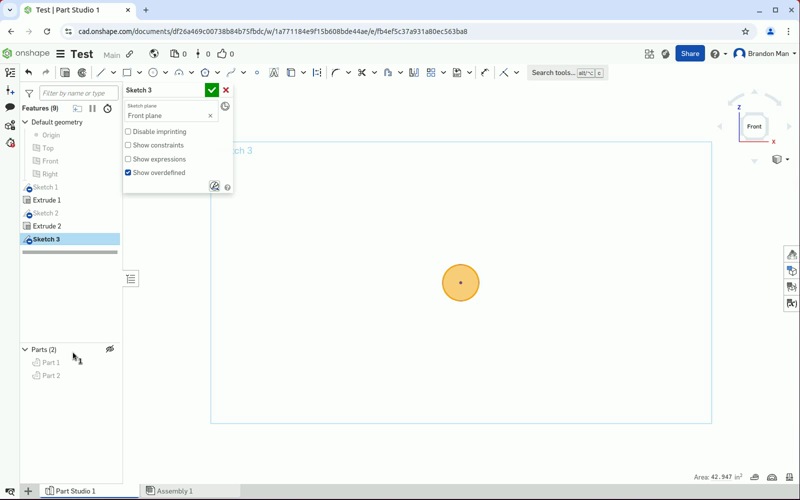
key(shift+y)
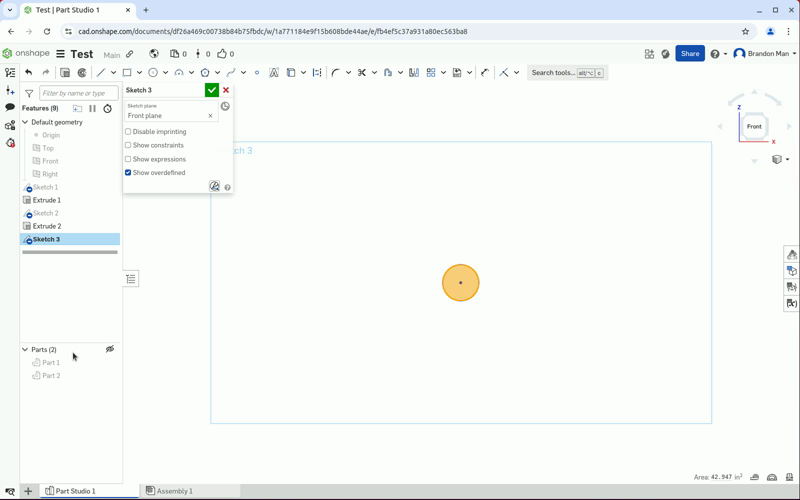
key(shift+e)
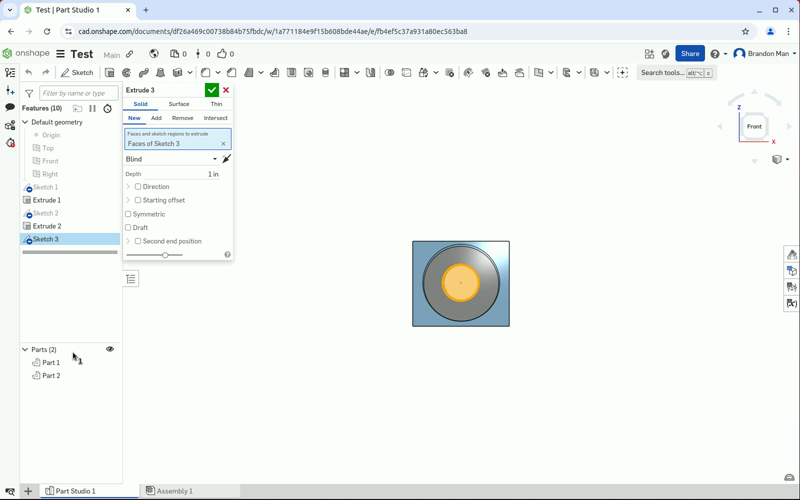
mouse_move(143, 106)
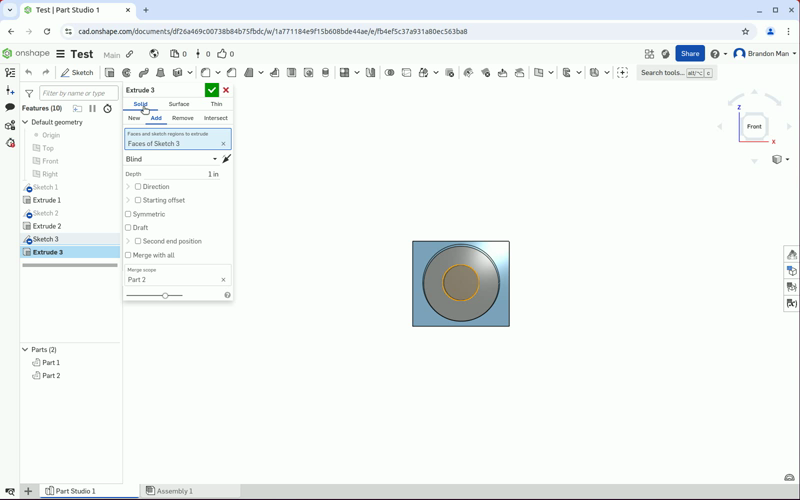
click(143, 106)
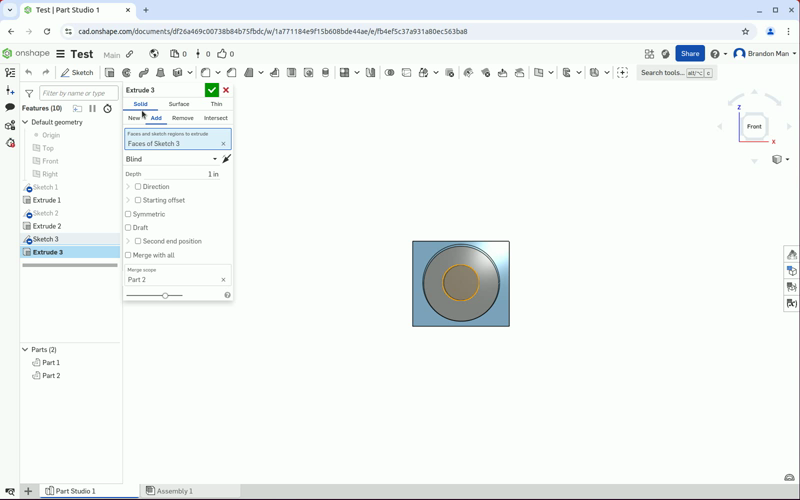
mouse_move(137, 120)
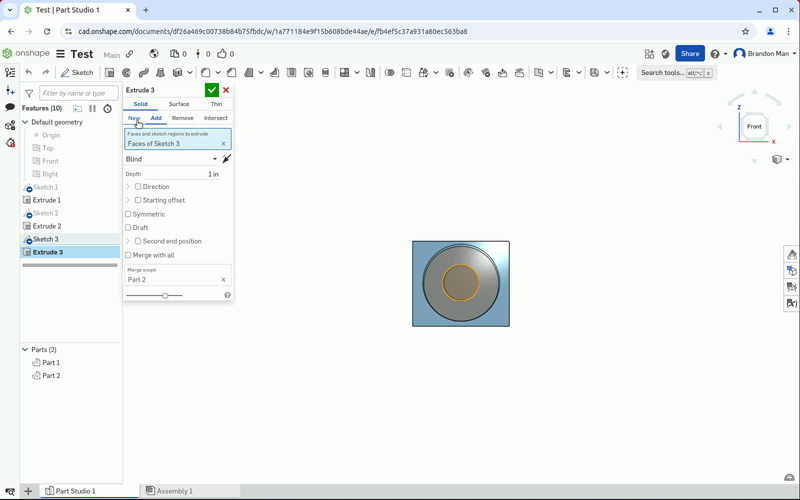
click(137, 120)
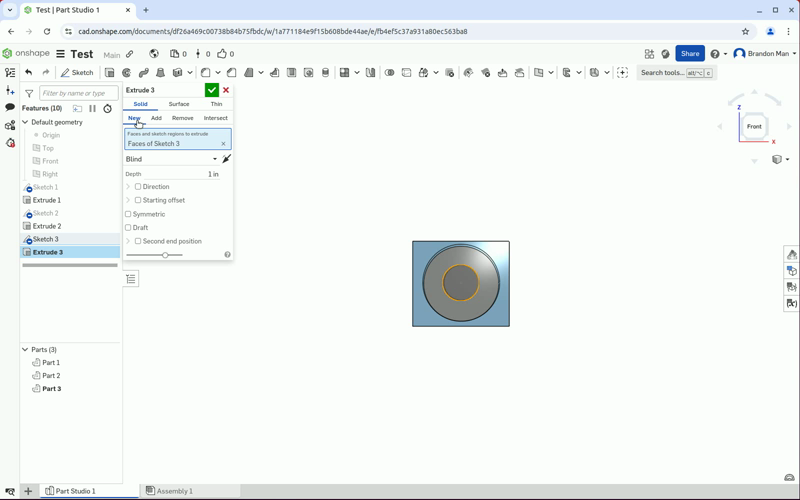
key(tab, 4)
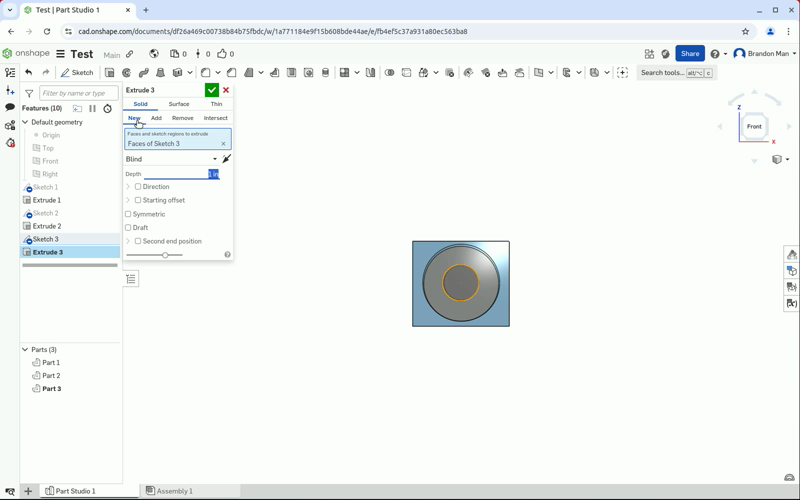
text(23.108)
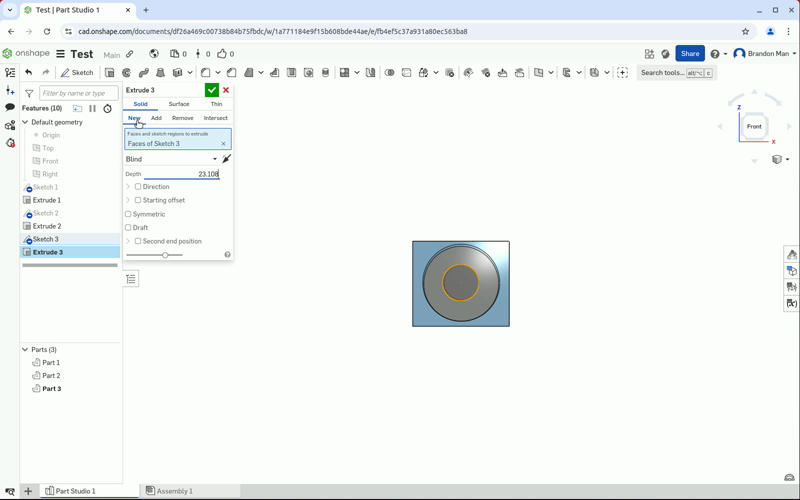
key(enter)
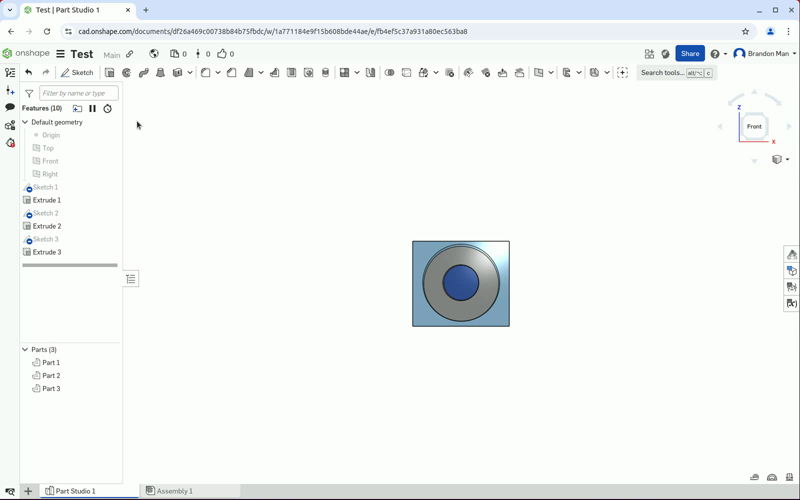
key(shift+h)
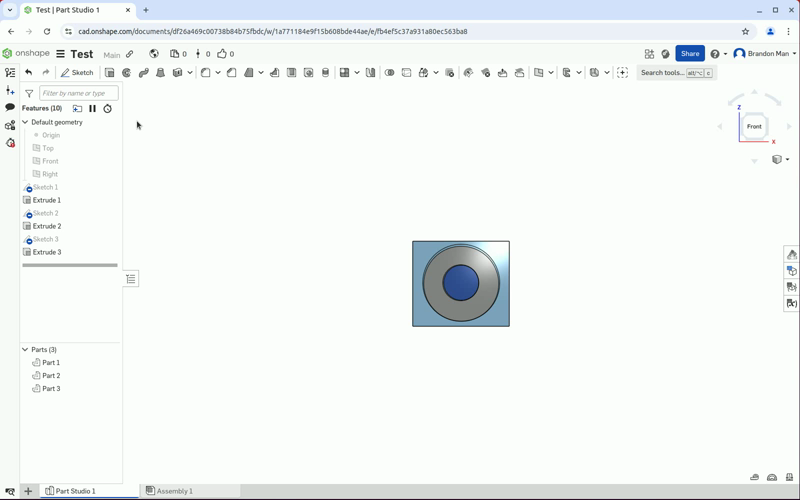
key(shift+h)
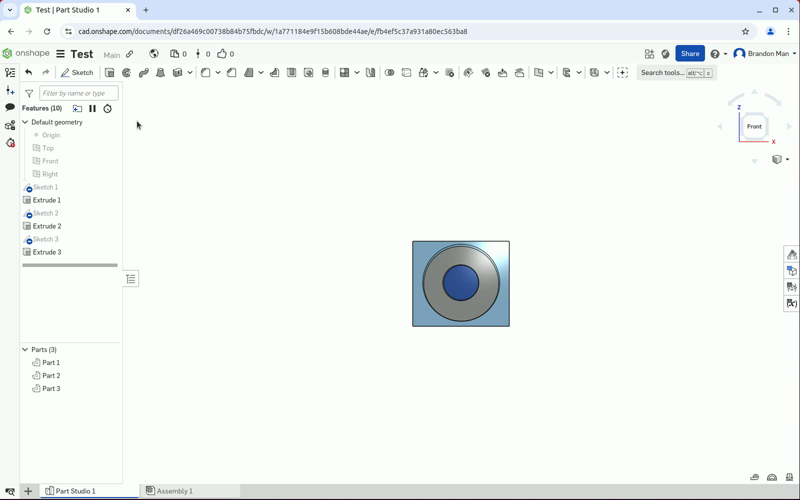
mouse_move(73, 189)
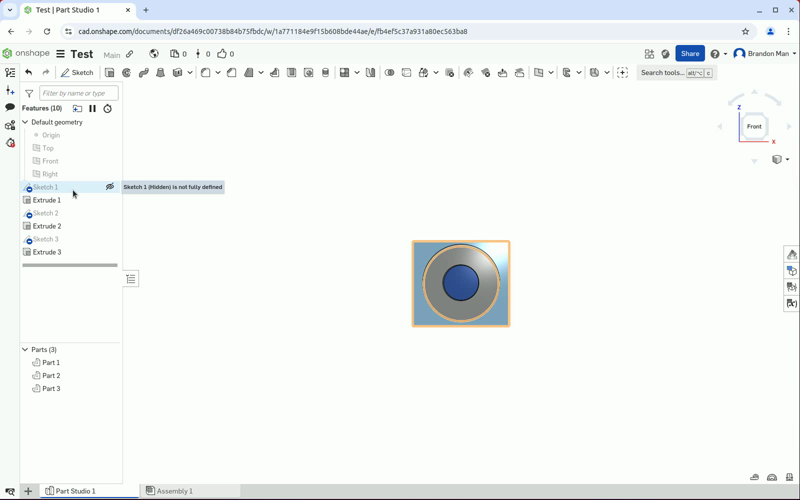
click(73, 189)
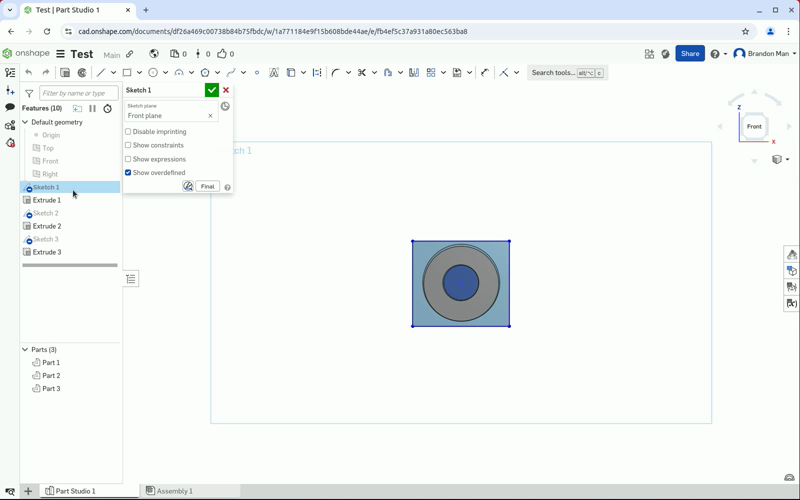
mouse_move(229, 92)
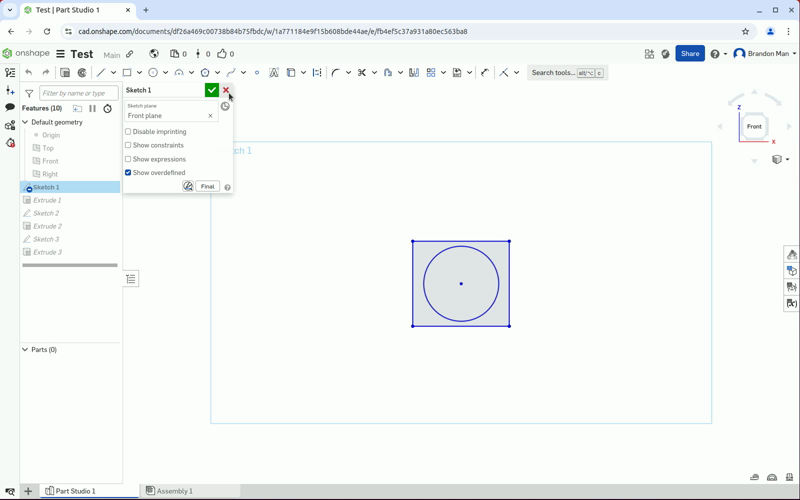
click(229, 92)
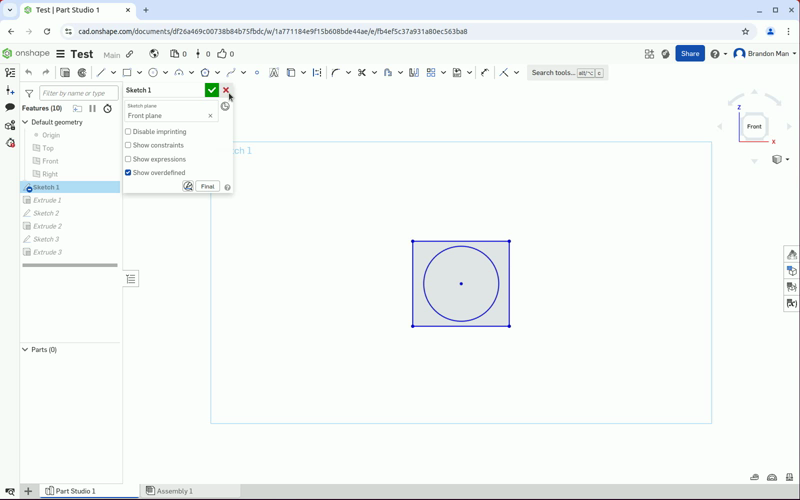
key(shift+s)
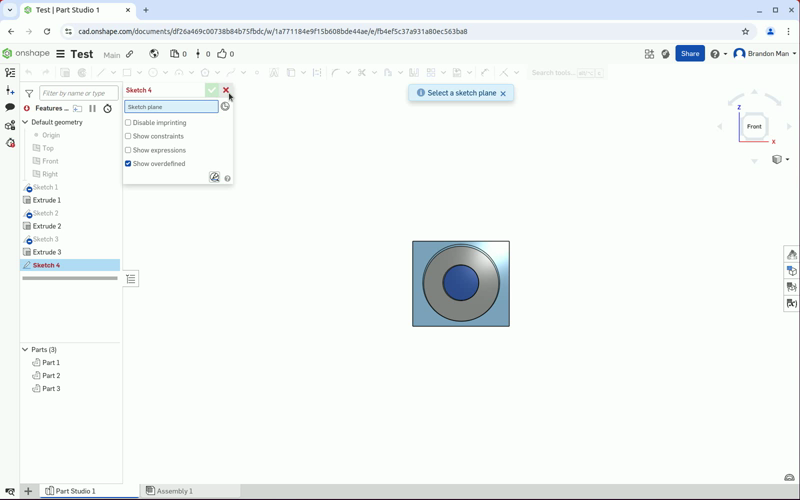
mouse_move(73, 163)
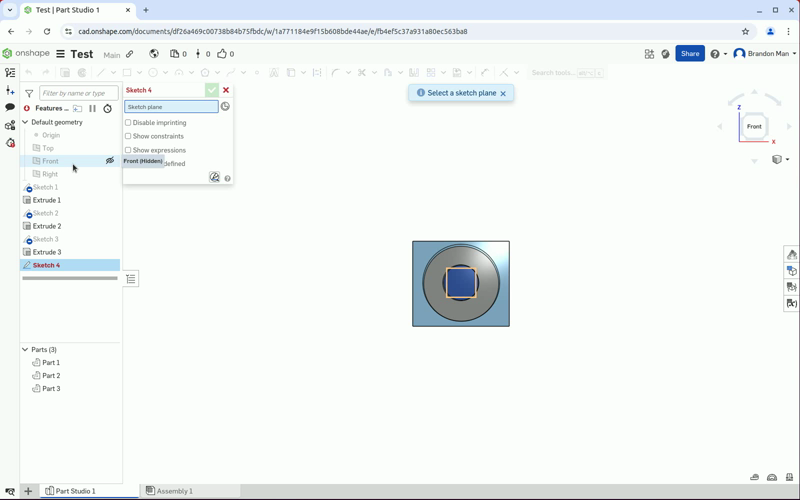
click(73, 163)
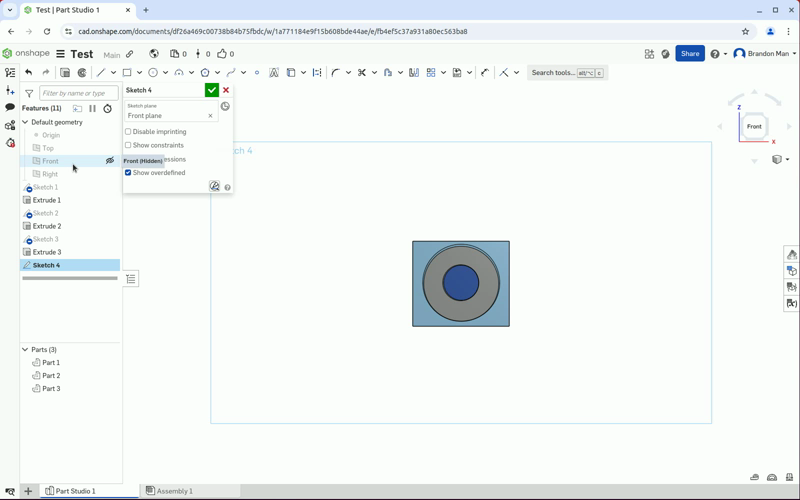
mouse_move(73, 352)
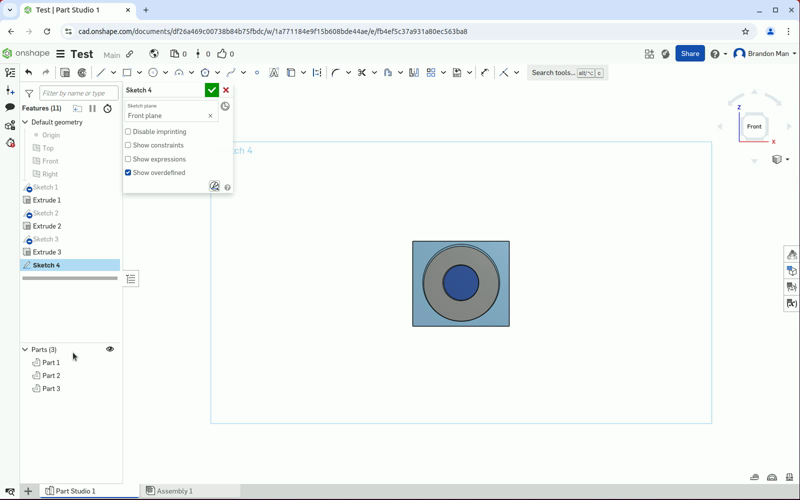
key(y)
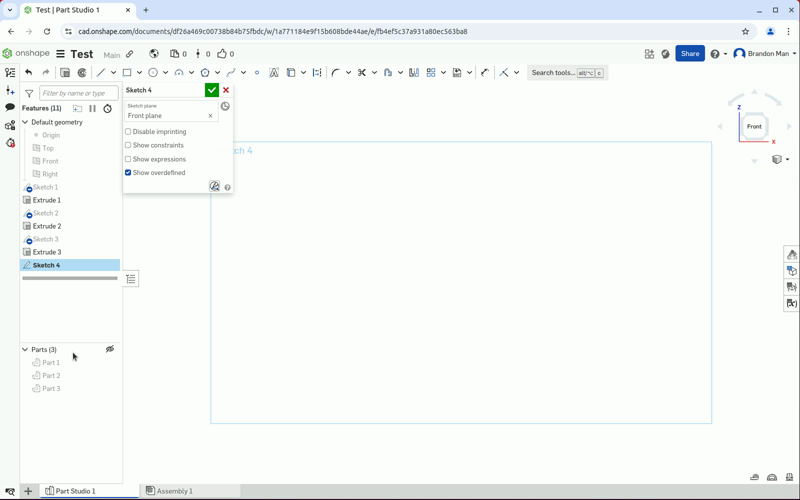
key(c)
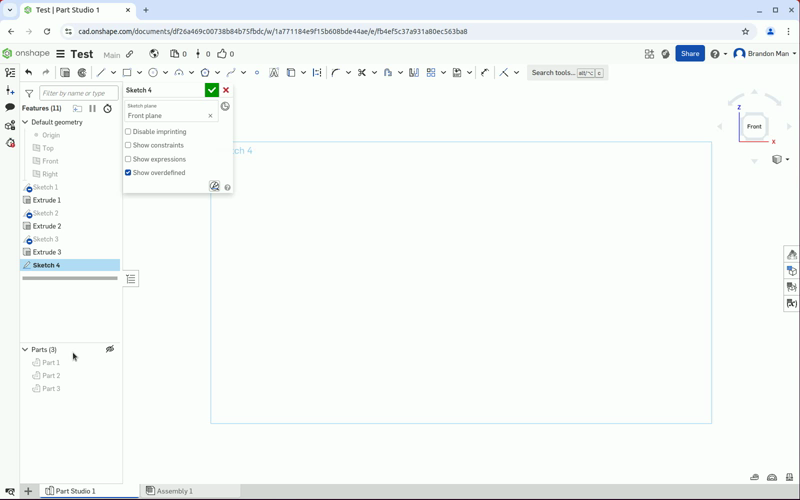
key_down(shift)
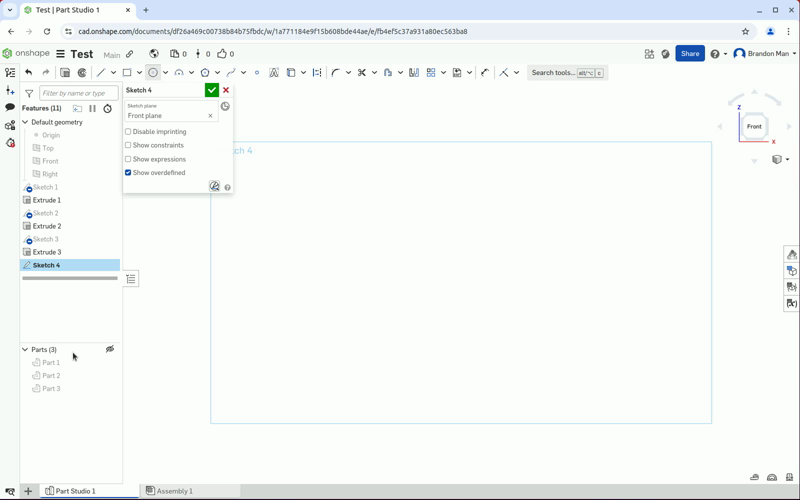
mouse_move(461, 282)
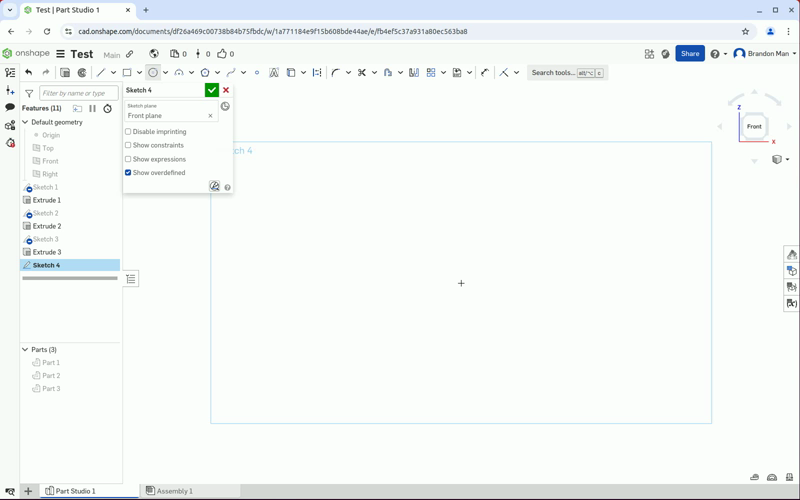
click(461, 282)
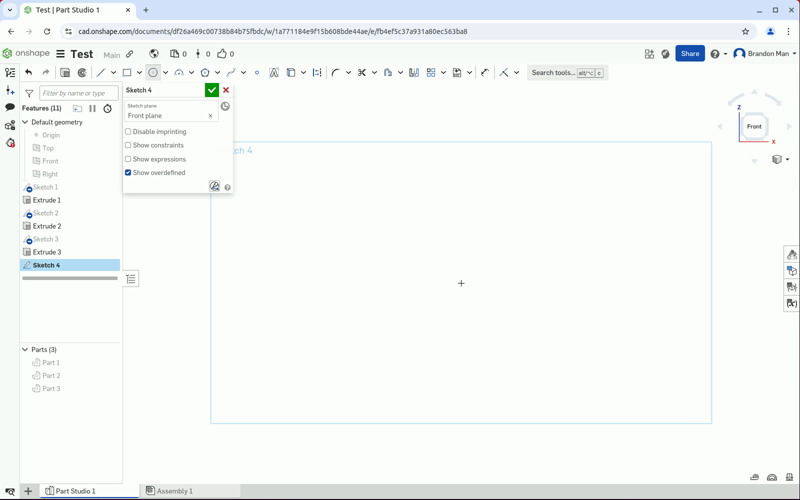
key_up(shift)
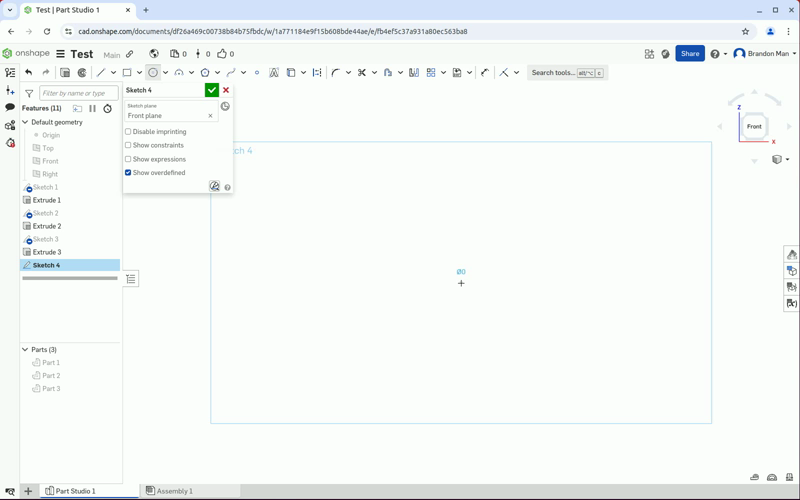
mouse_move(499, 282)
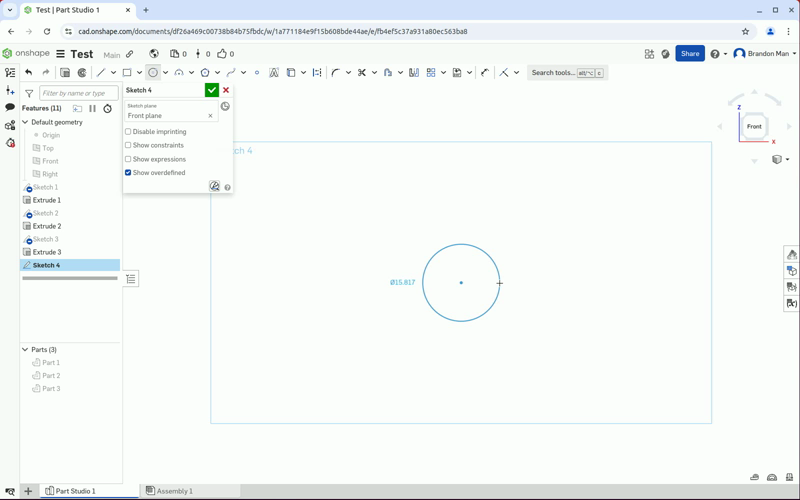
click(499, 282)
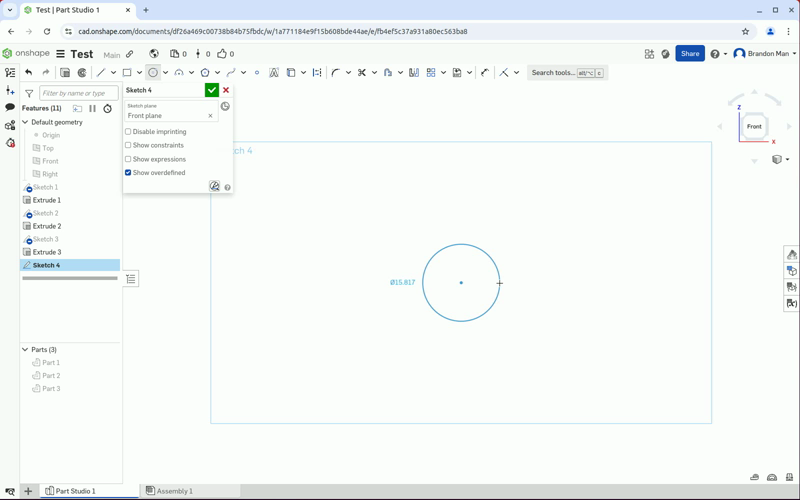
key(esc)
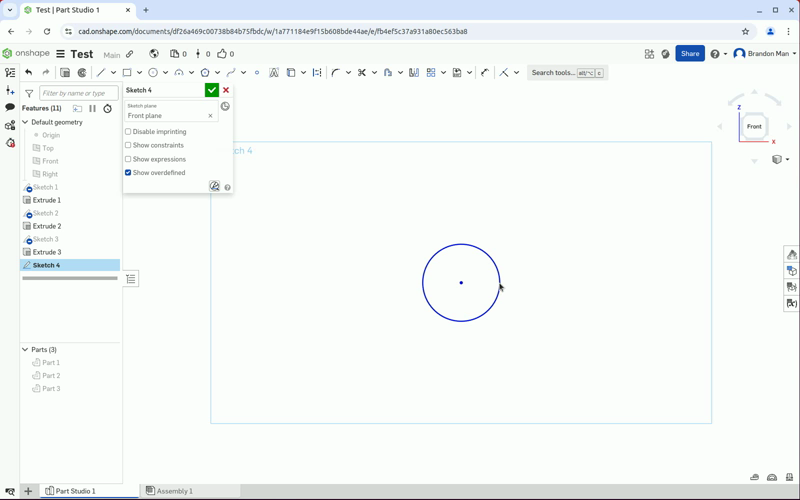
key(c)
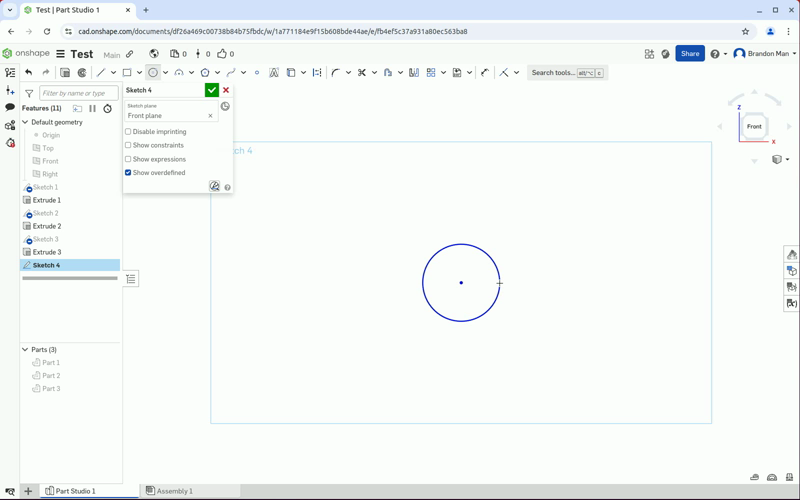
key_down(shift)
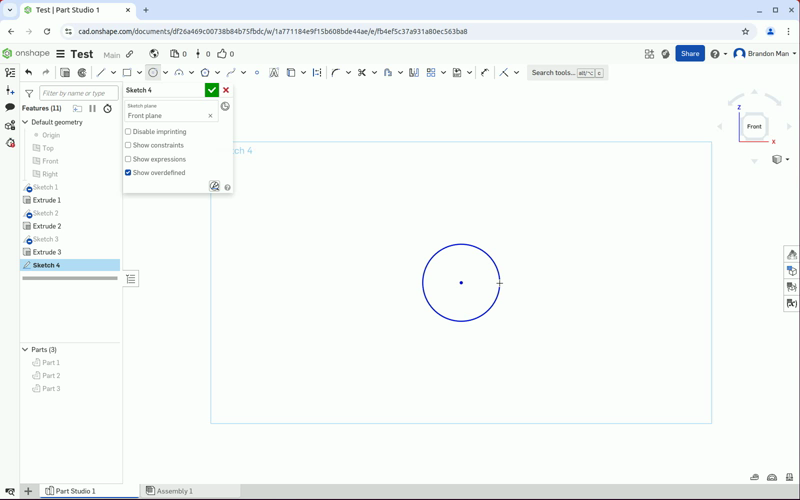
mouse_move(461, 282)
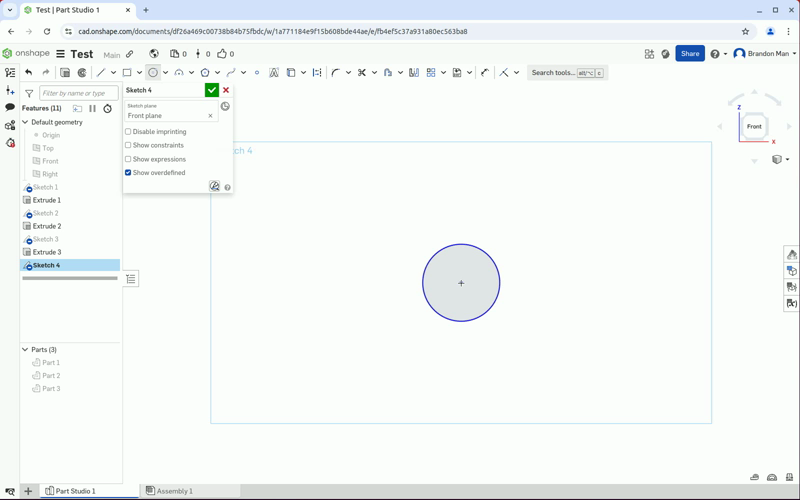
click(461, 282)
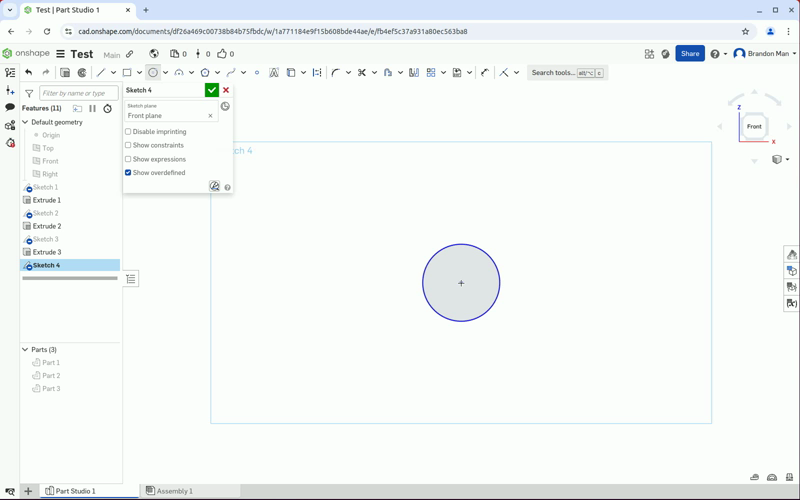
key_up(shift)
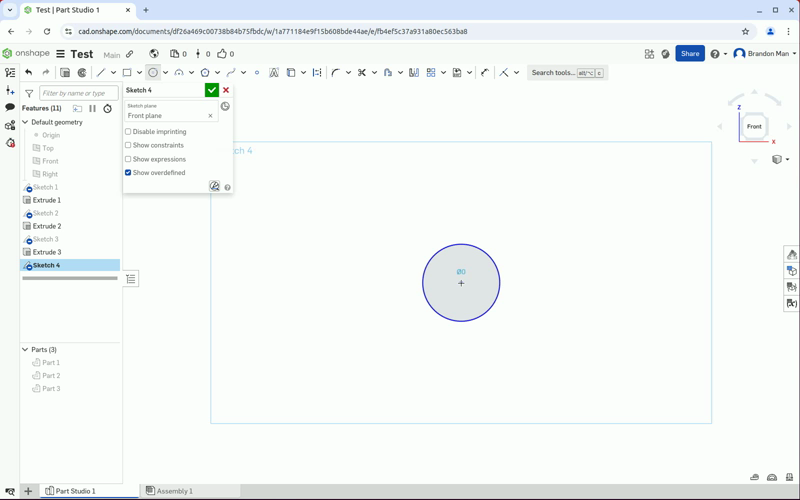
mouse_move(478, 282)
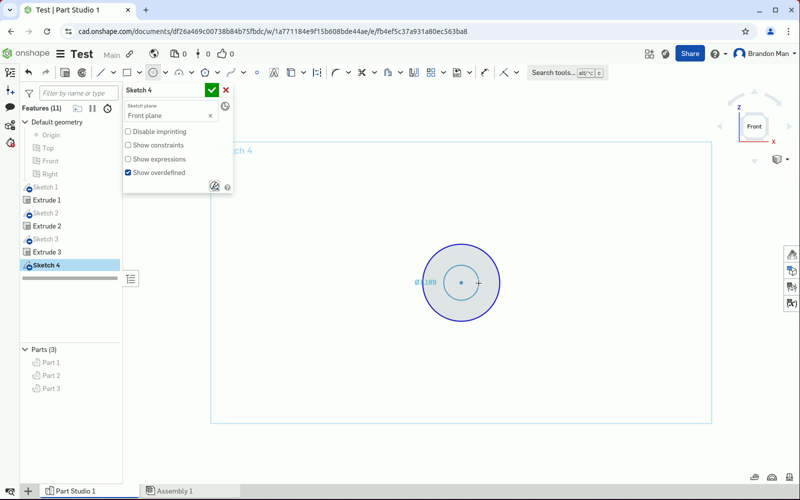
click(478, 282)
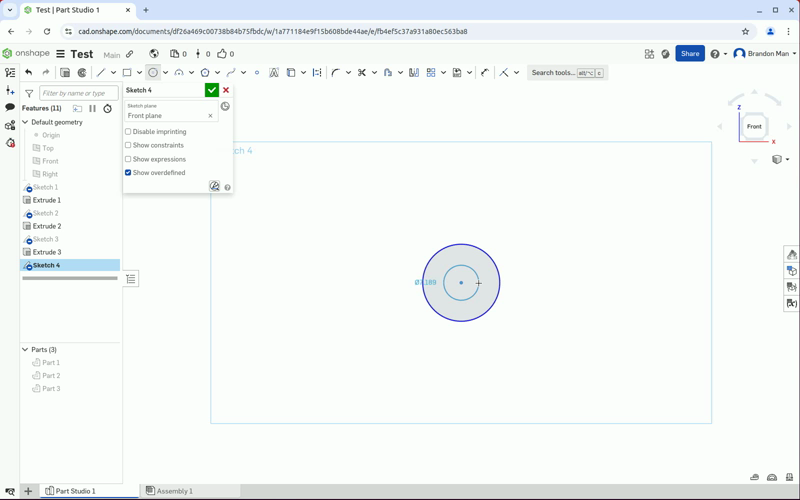
key(esc)
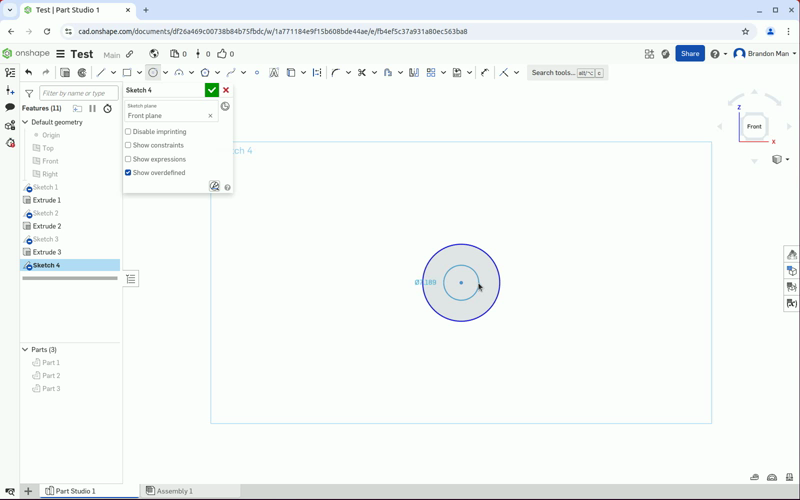
mouse_move(458, 259)
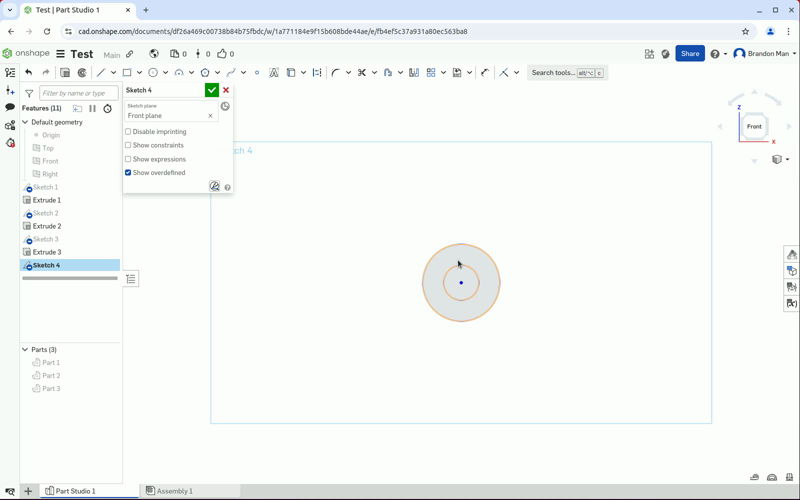
click(458, 259)
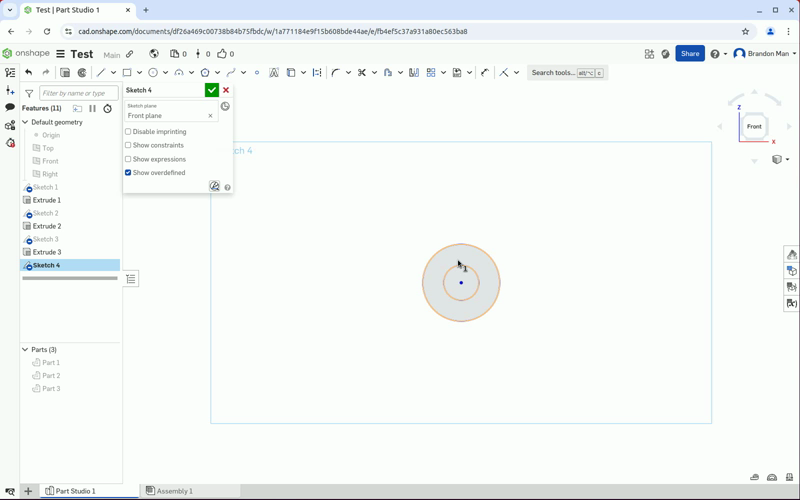
mouse_move(73, 352)
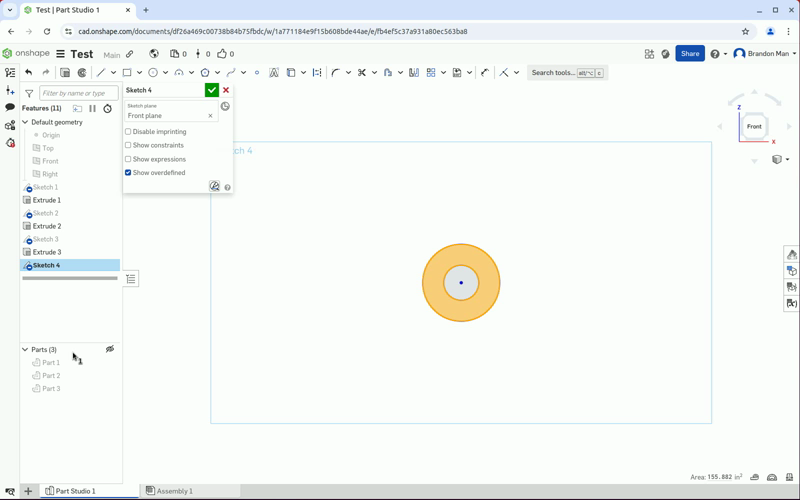
key(shift+y)
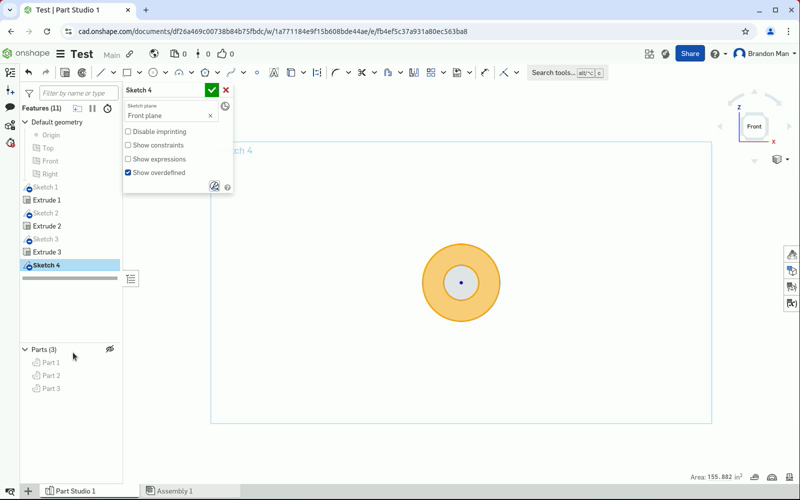
key(shift+e)
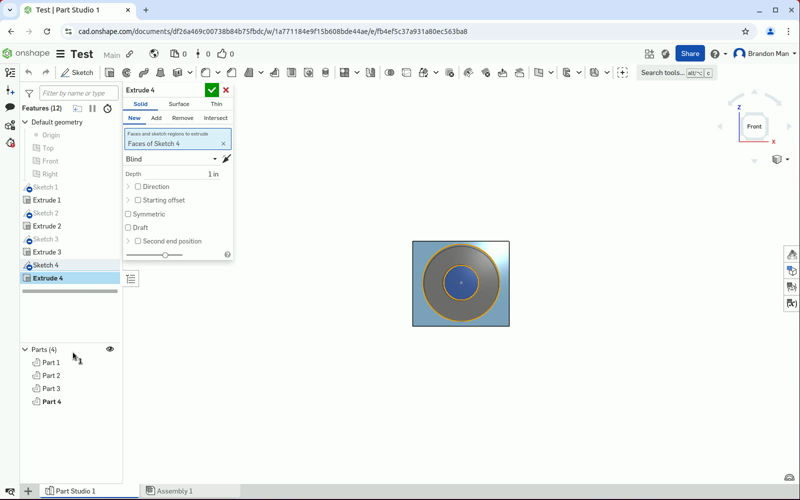
mouse_move(143, 106)
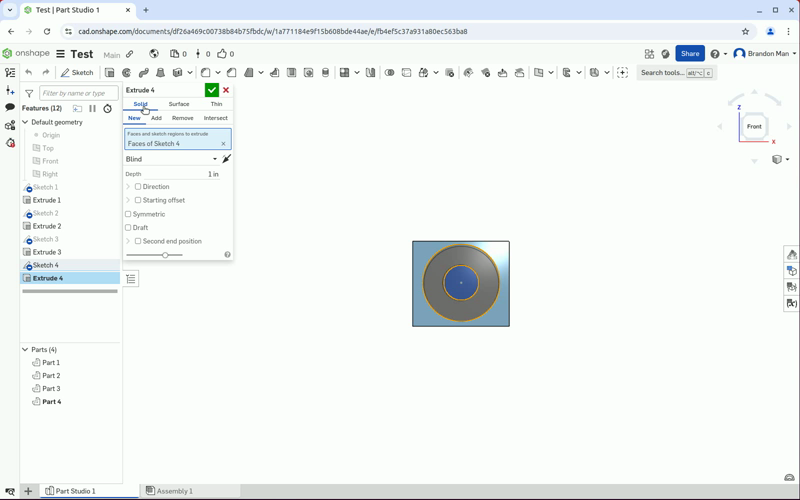
click(143, 106)
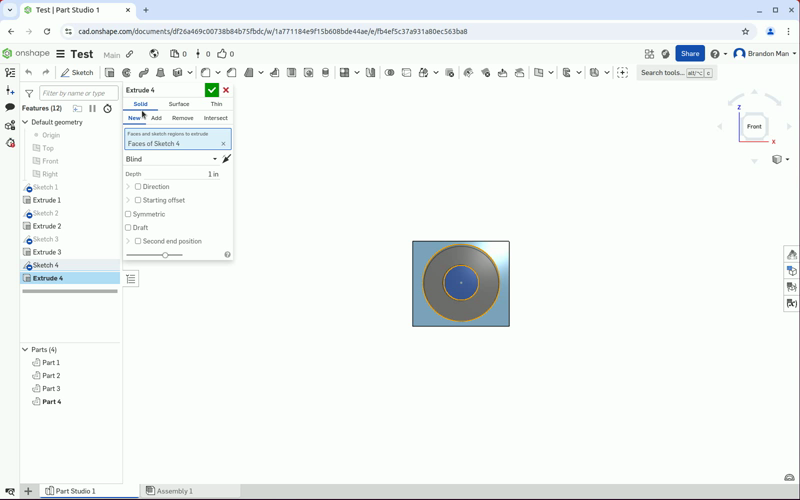
mouse_move(137, 120)
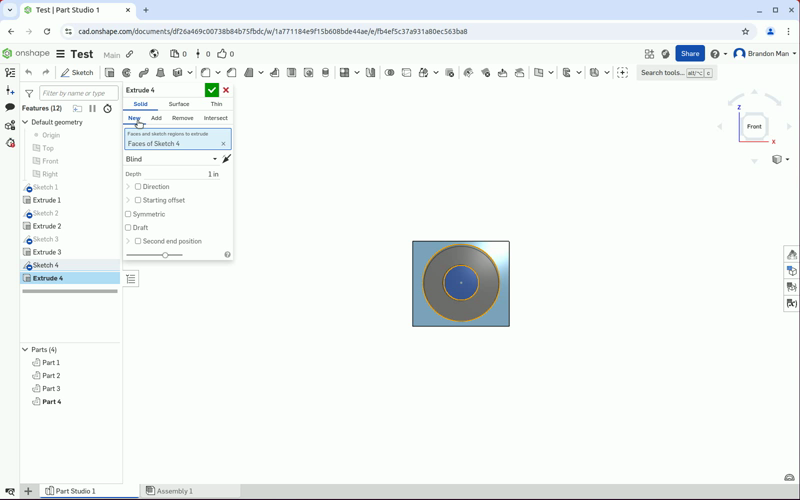
click(137, 120)
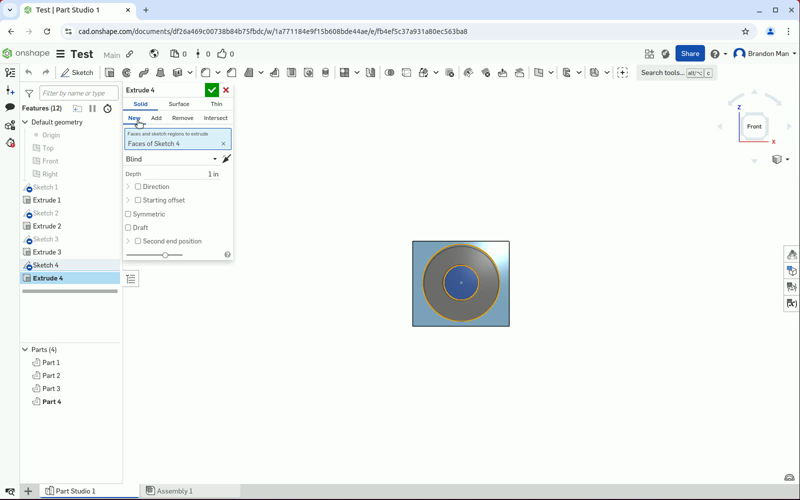
key(tab, 4)
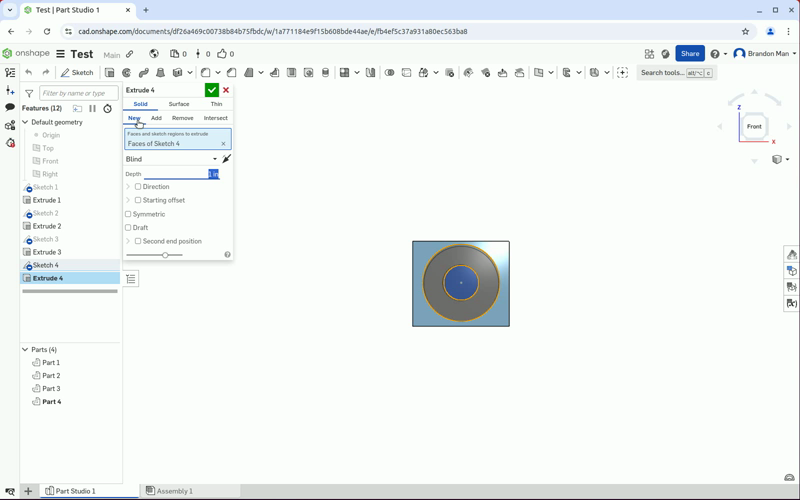
text(-5.296)
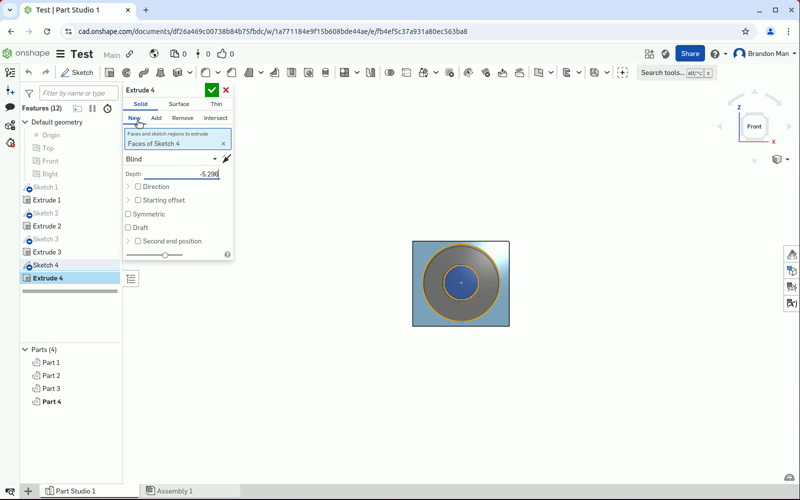
key(enter)
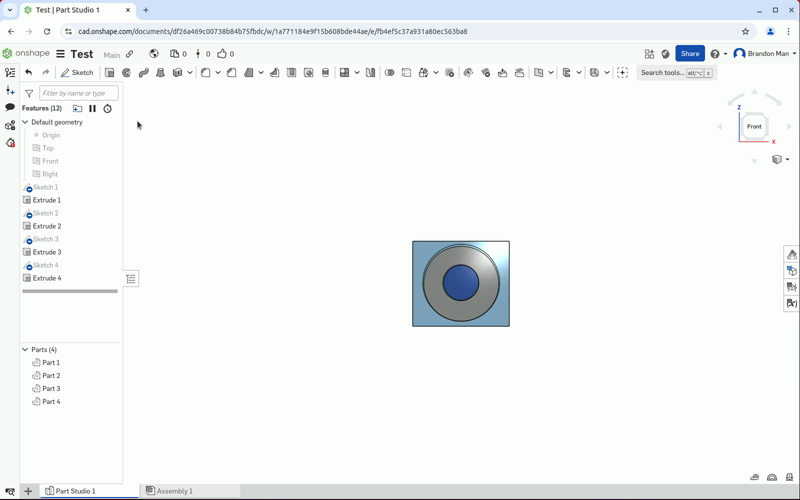
key(shift+h)
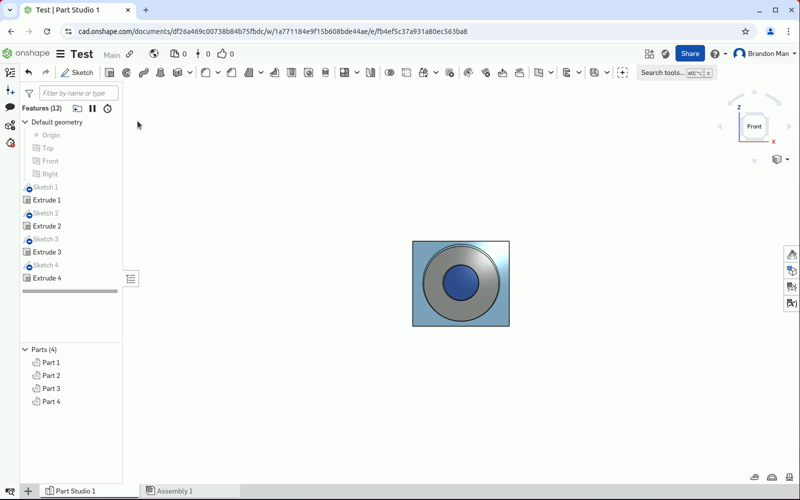
key(shift+h)
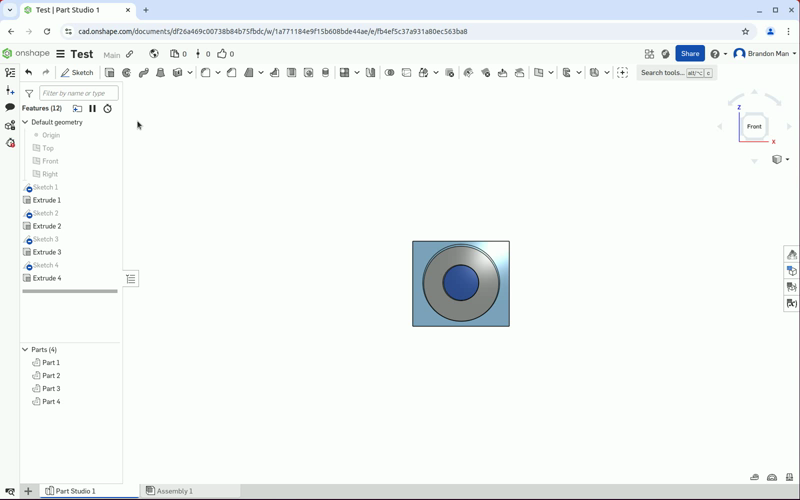
mouse_move(73, 189)
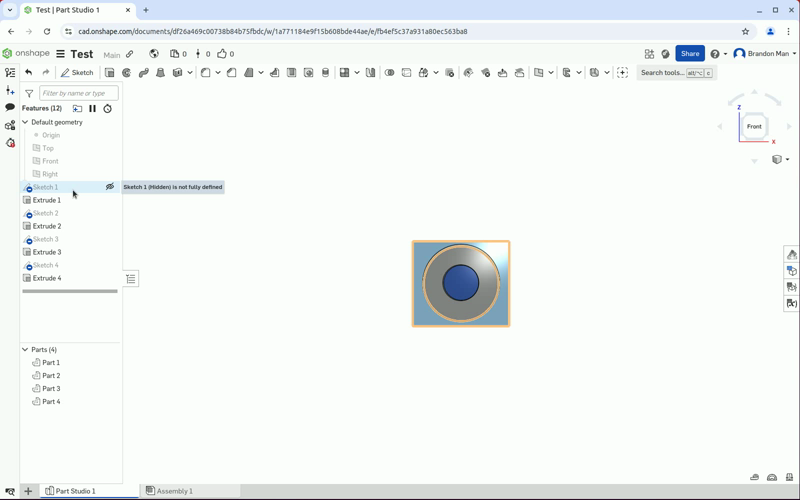
click(73, 189)
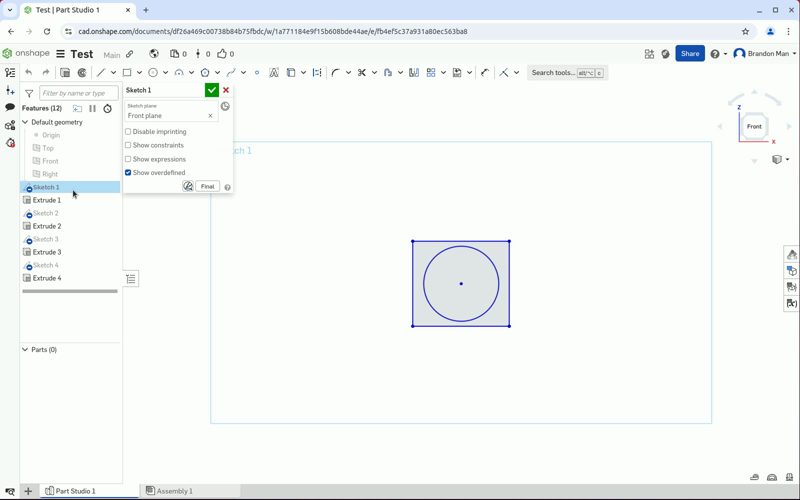
mouse_move(229, 92)
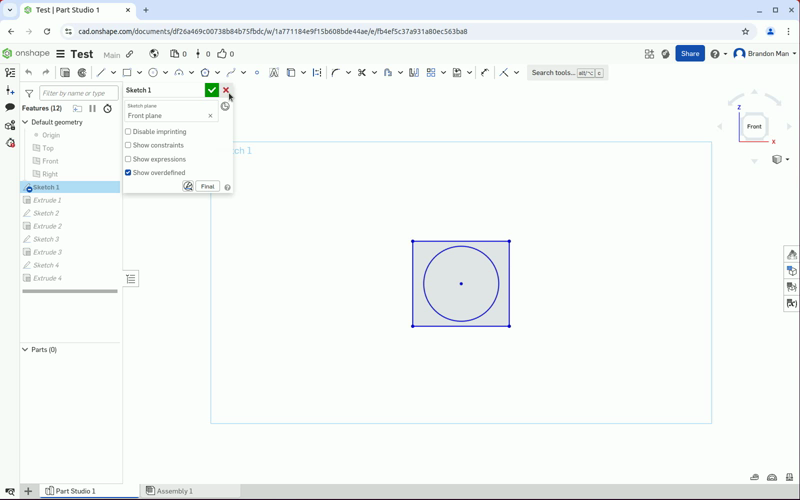
click(229, 92)
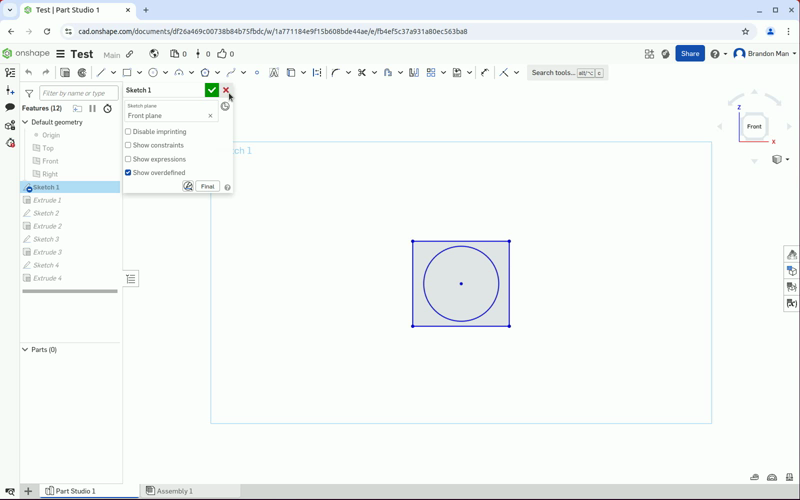
key(shift+s)
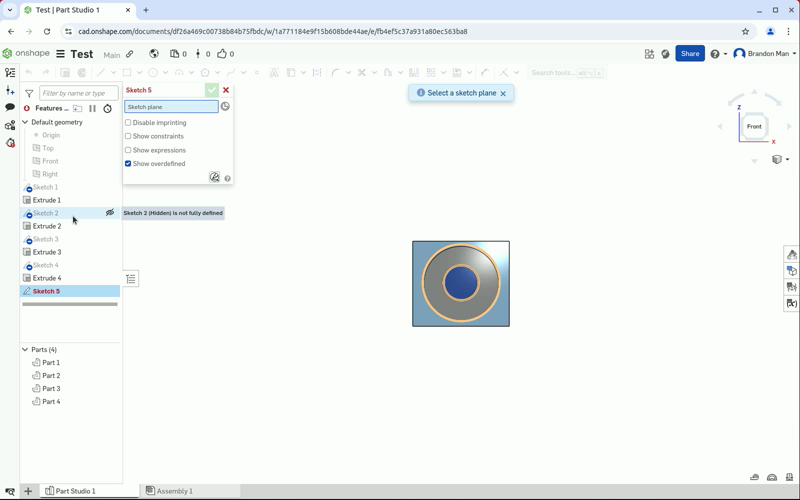
scroll(3)
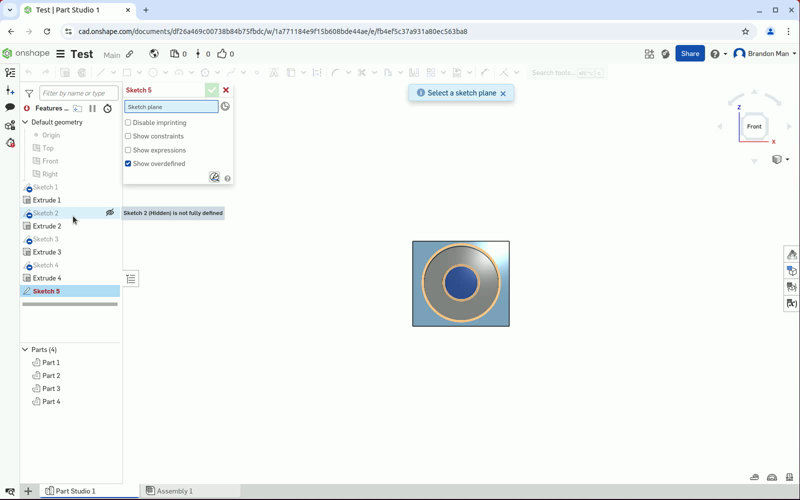
mouse_move(73, 163)
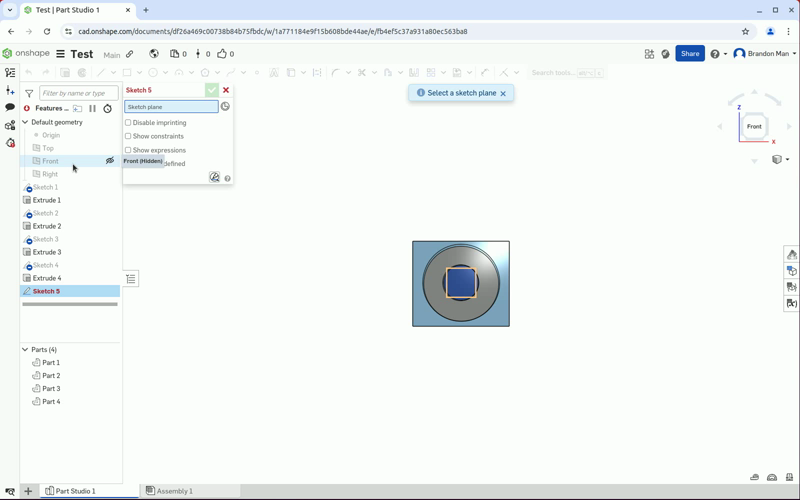
click(73, 163)
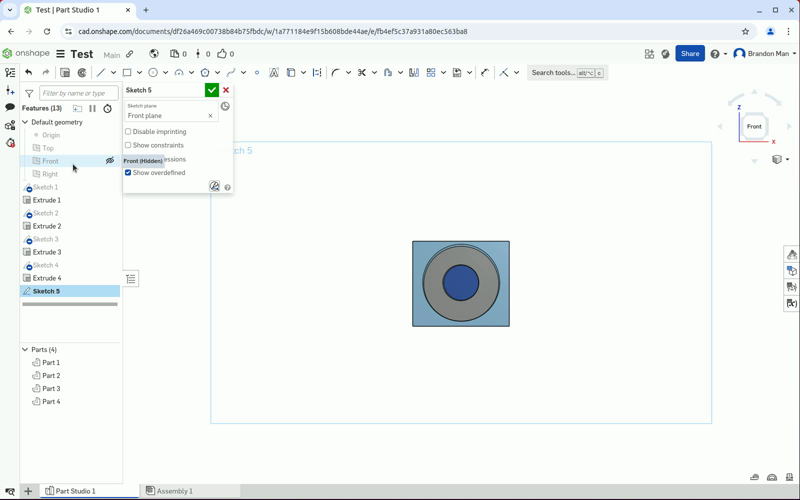
mouse_move(73, 352)
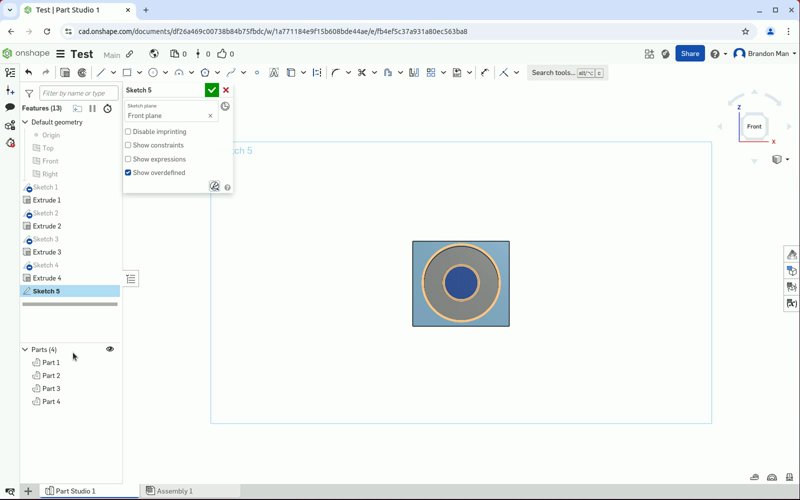
key(y)
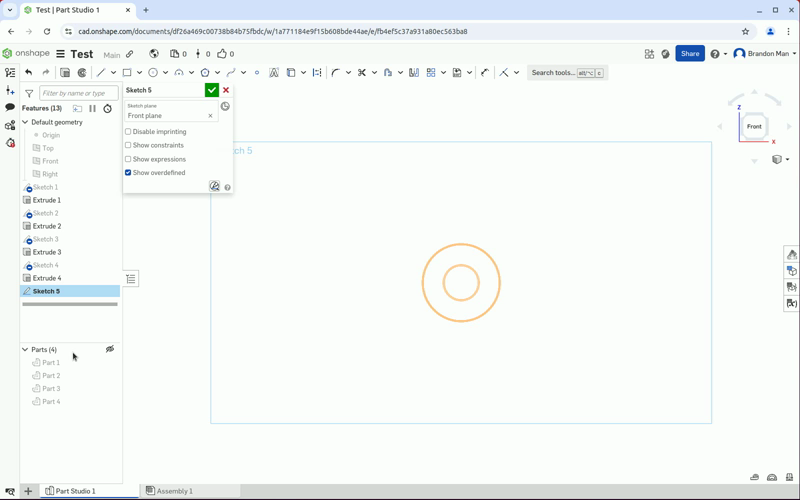
key(c)
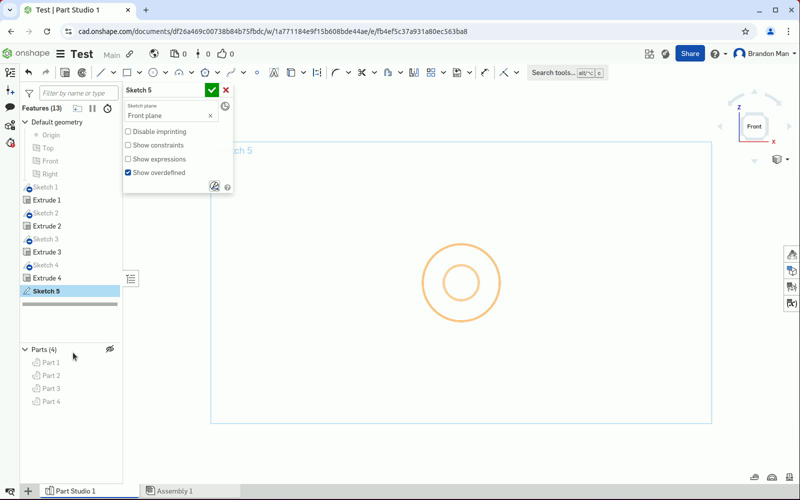
key_down(shift)
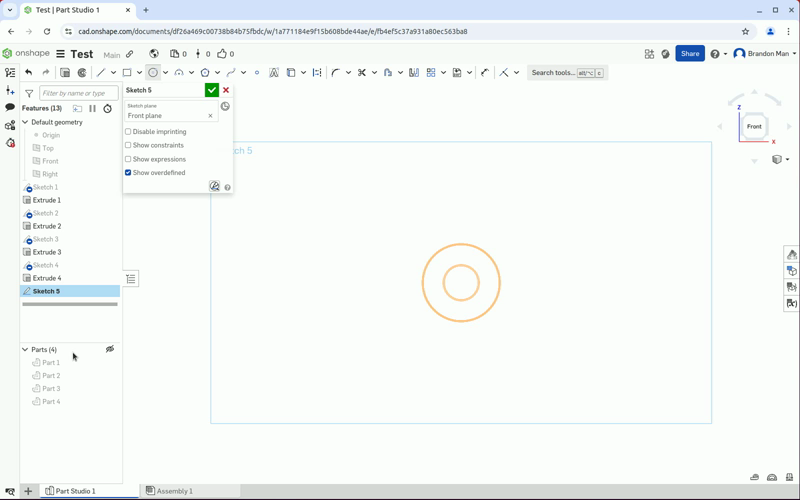
mouse_move(460, 282)
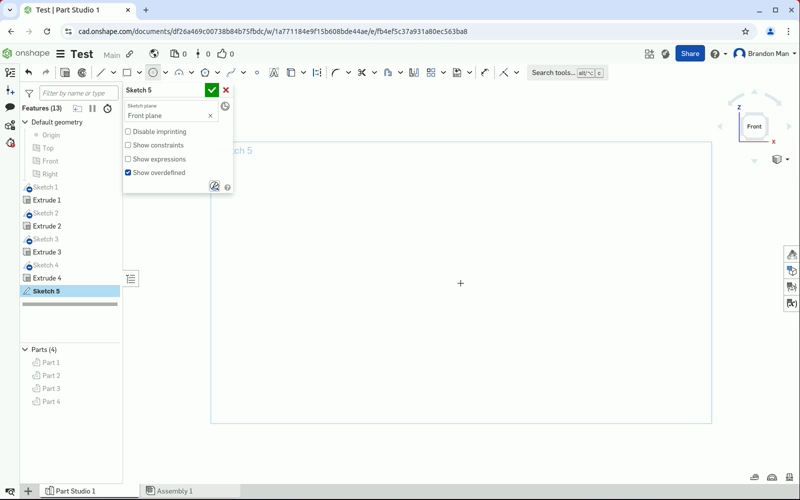
click(460, 282)
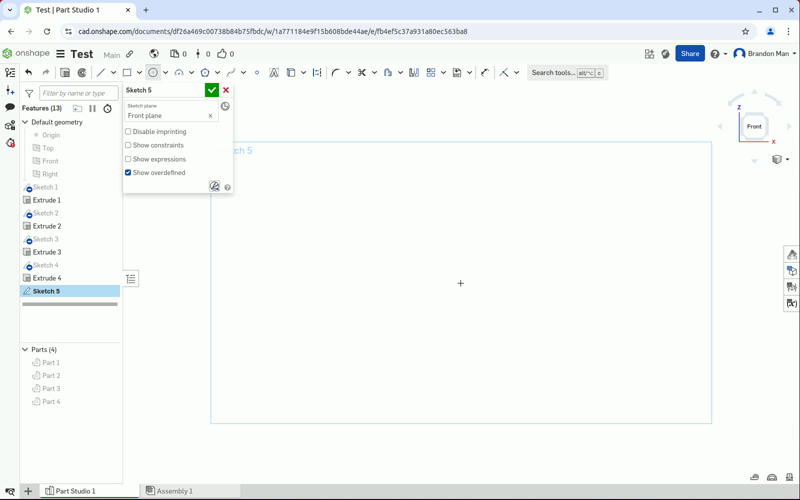
key_up(shift)
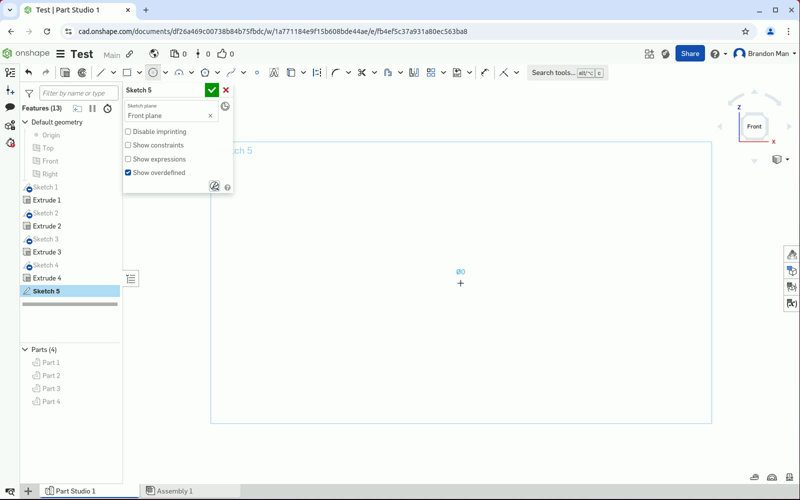
mouse_move(478, 282)
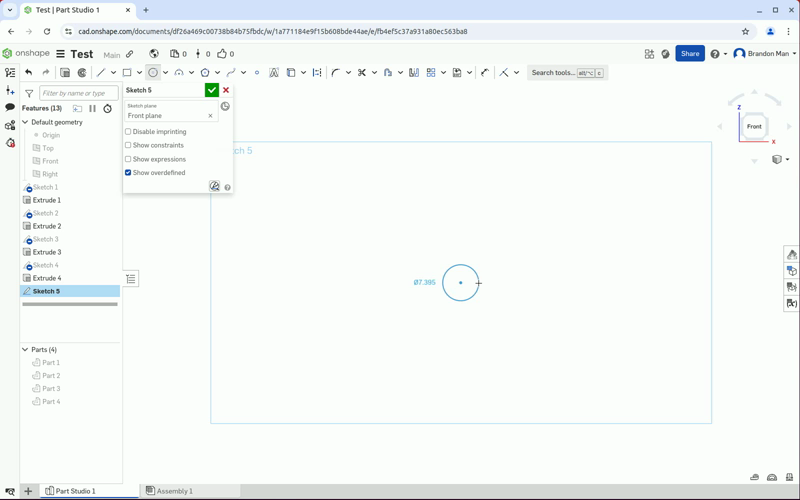
click(478, 282)
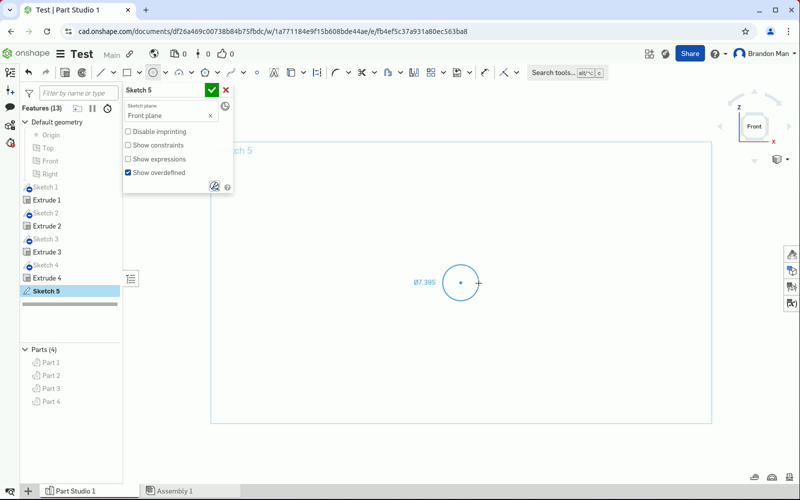
key(esc)
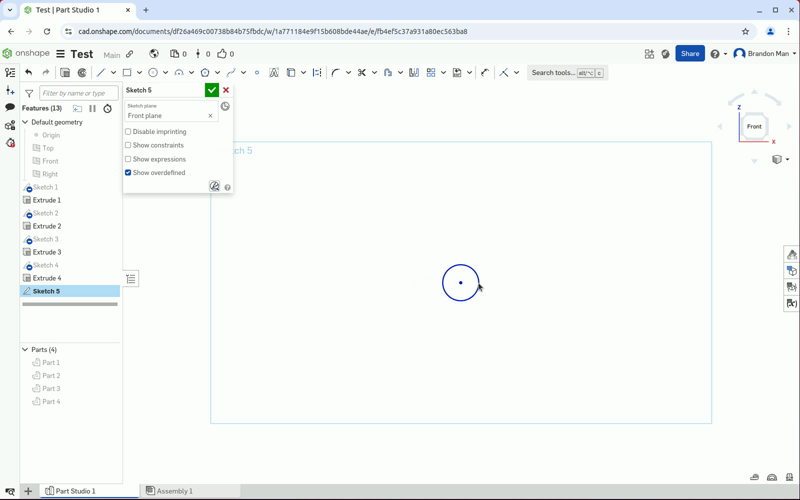
mouse_move(443, 283)
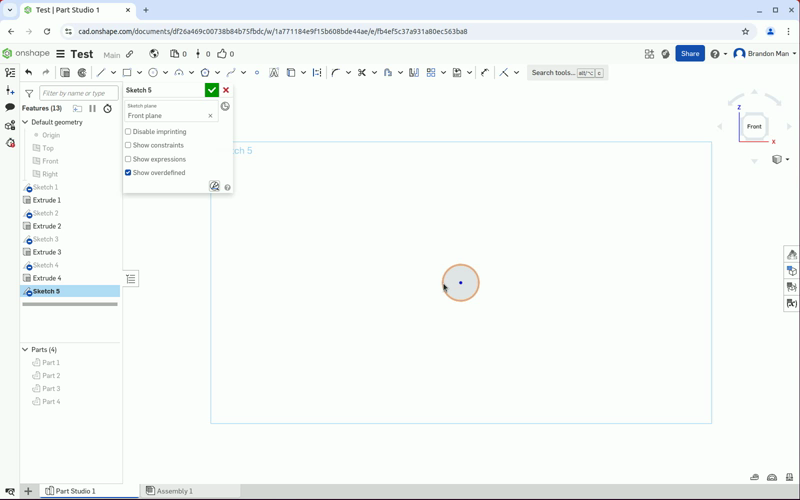
scroll(6)
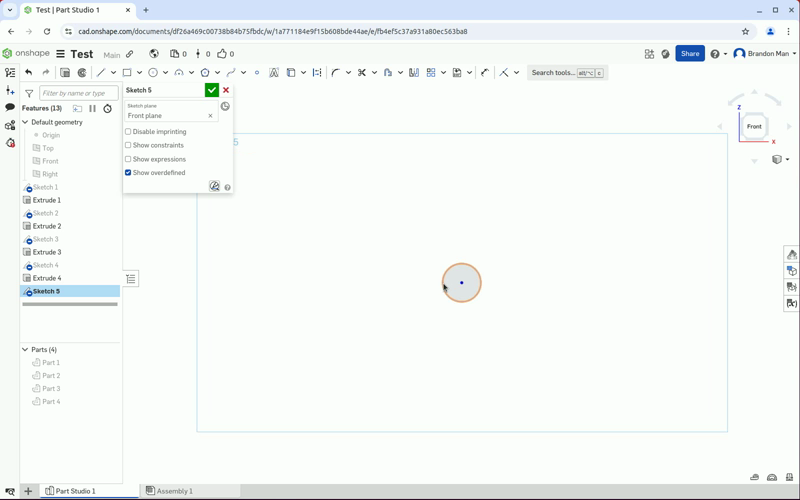
scroll(6)
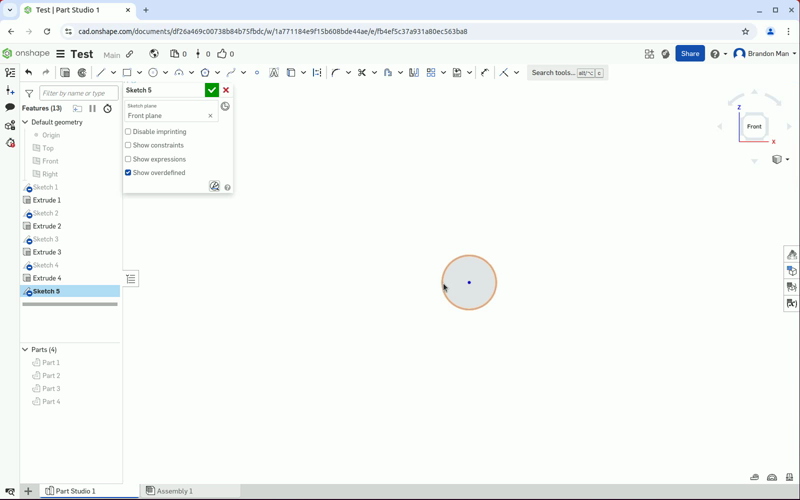
scroll(6)
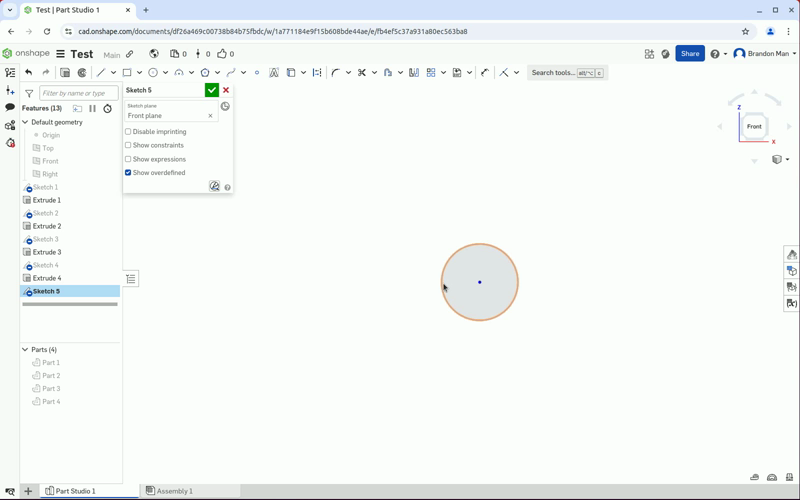
scroll(6)
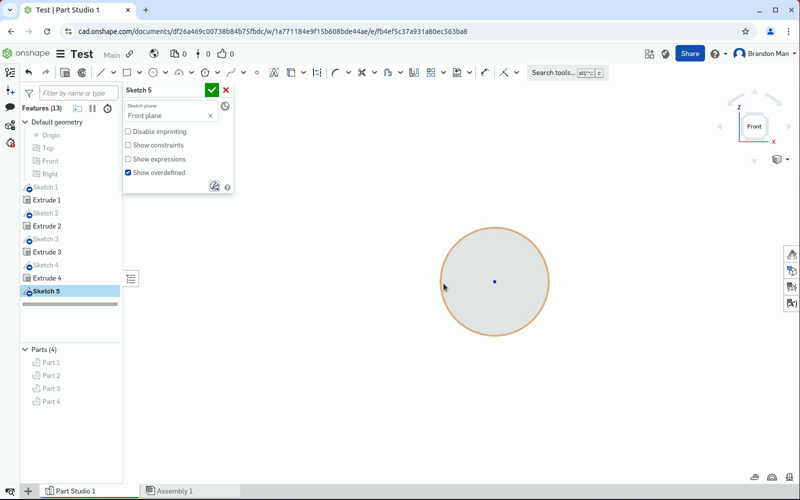
scroll(6)
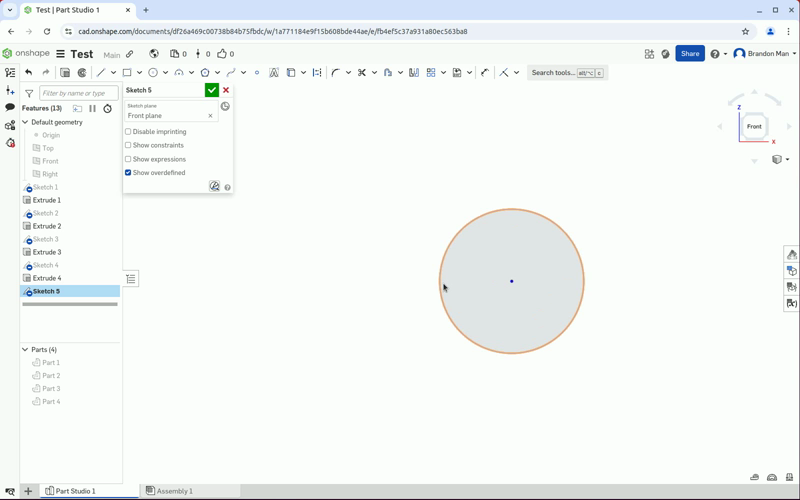
scroll(6)
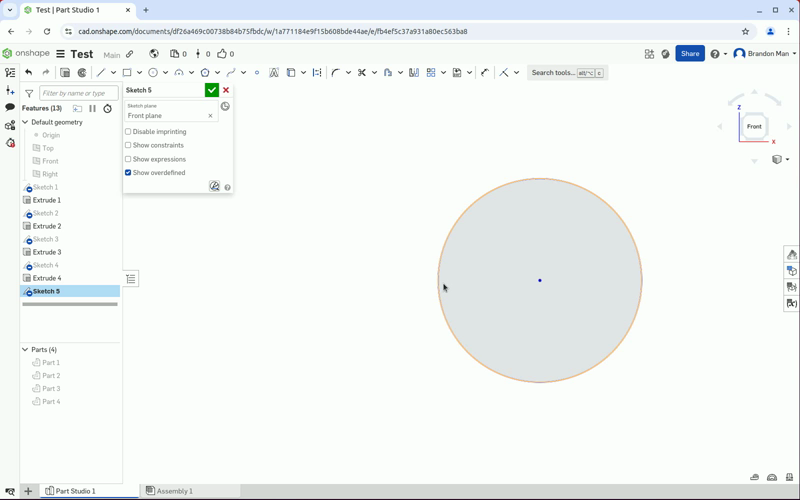
scroll(6)
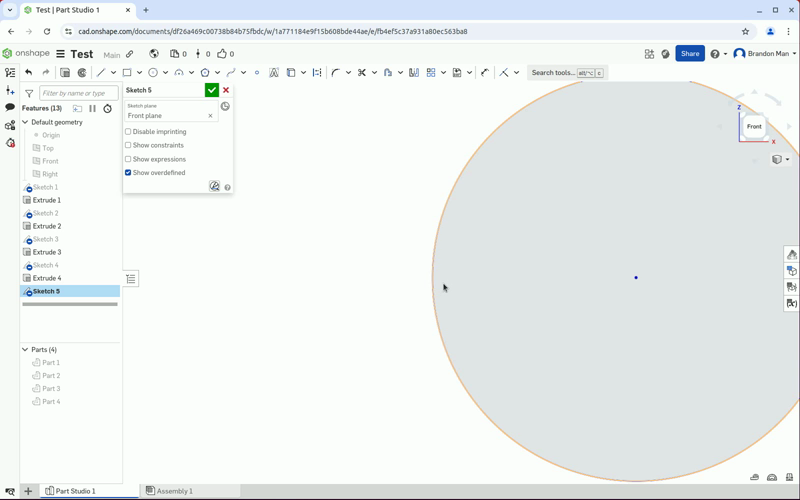
click(443, 283)
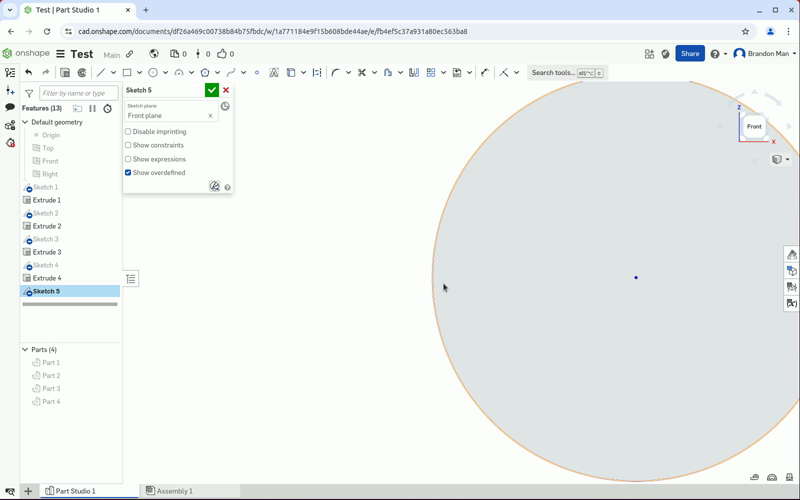
scroll(-6)
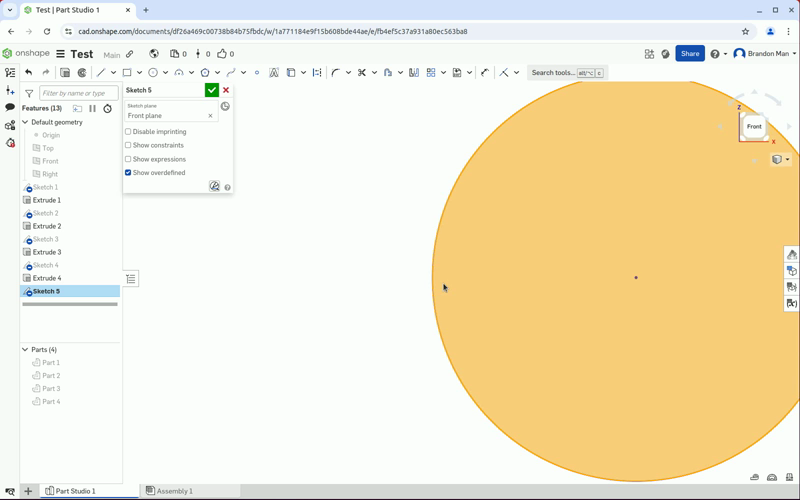
scroll(-6)
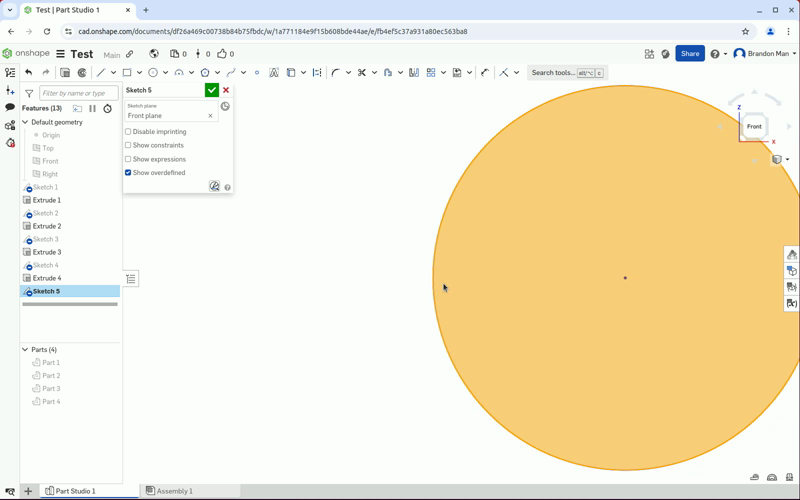
scroll(-6)
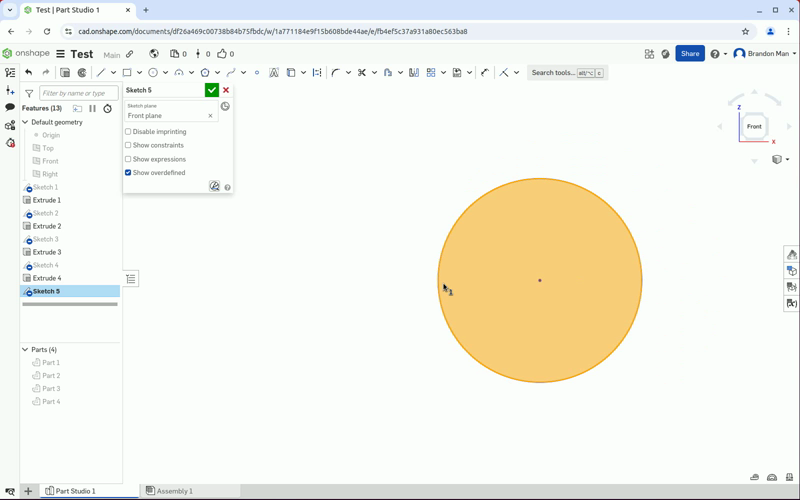
scroll(-6)
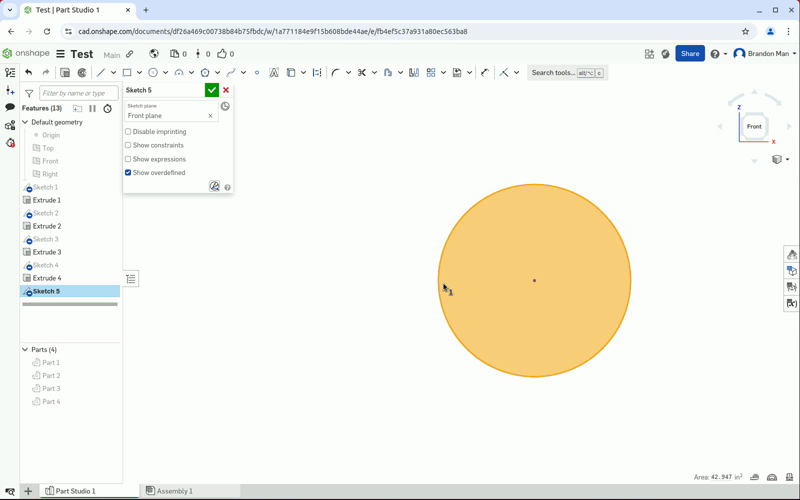
scroll(-6)
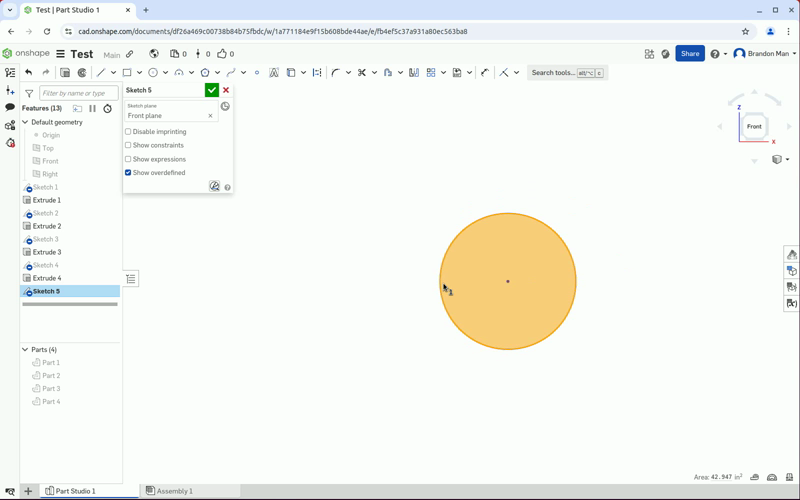
scroll(-6)
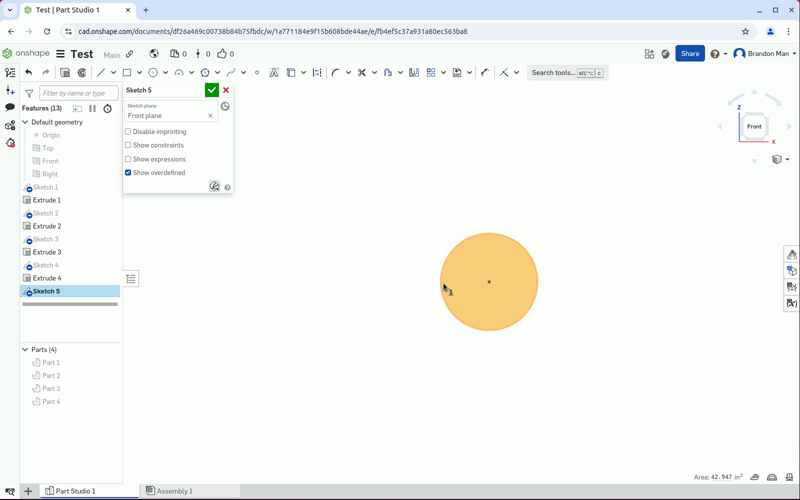
scroll(-6)
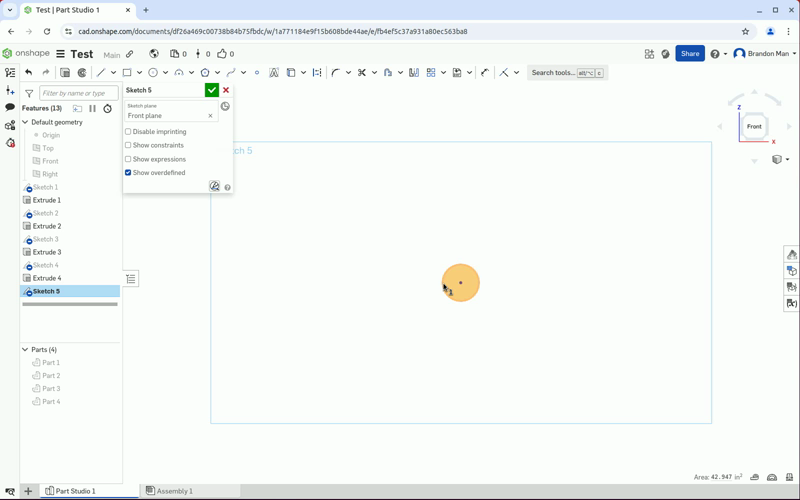
mouse_move(73, 352)
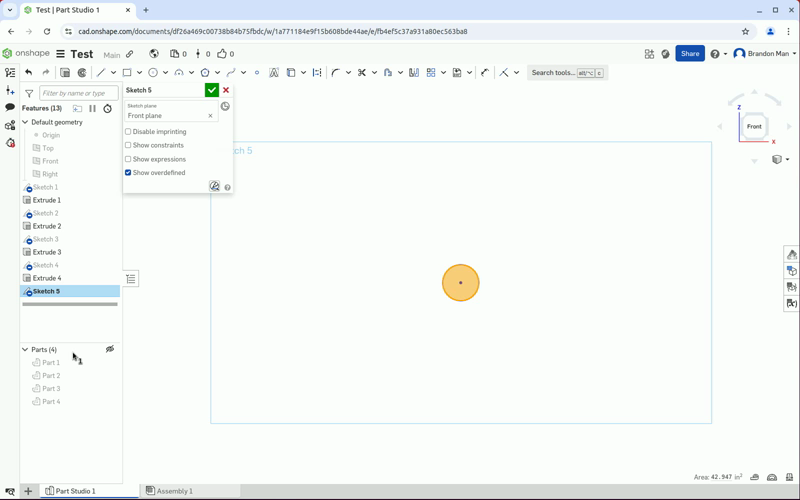
key(shift+y)
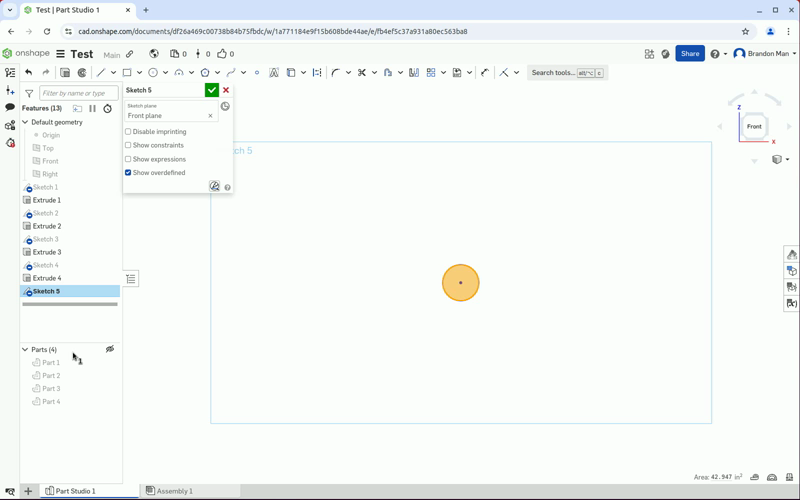
key(shift+e)
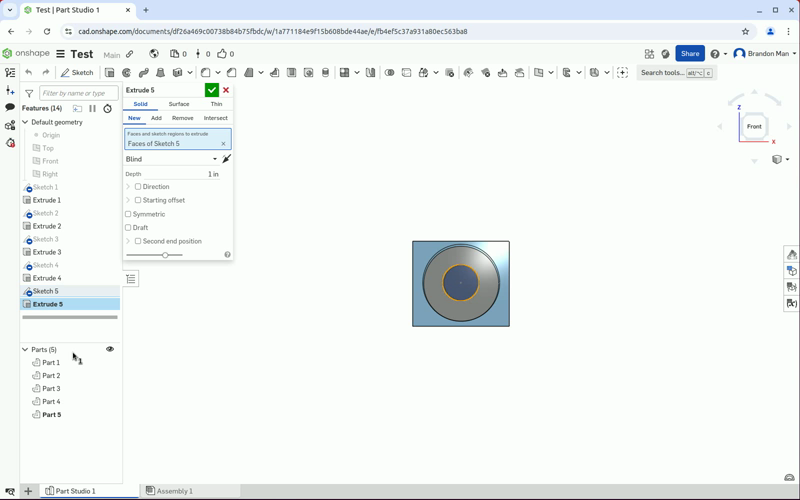
mouse_move(143, 106)
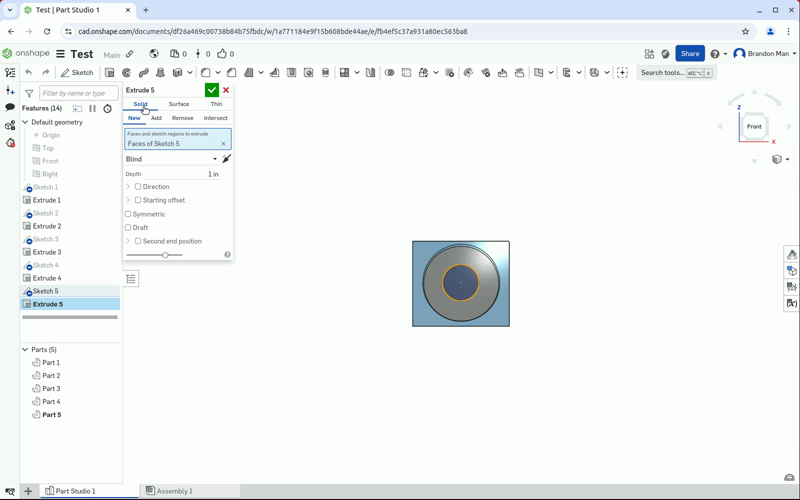
click(143, 106)
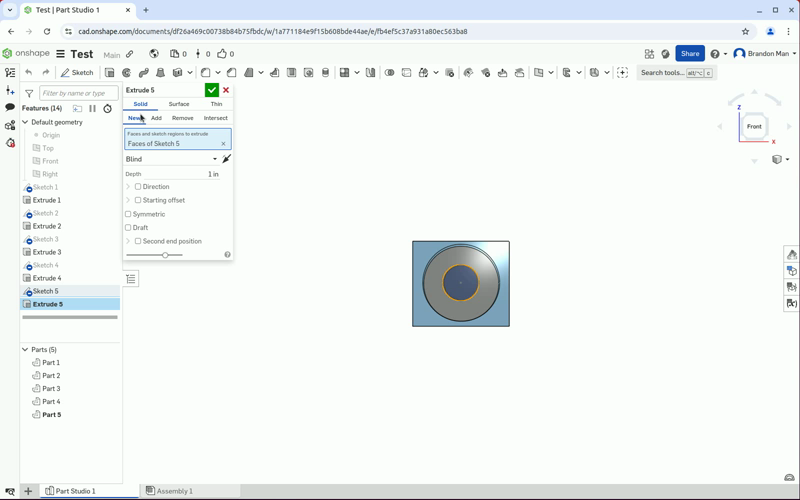
mouse_move(137, 120)
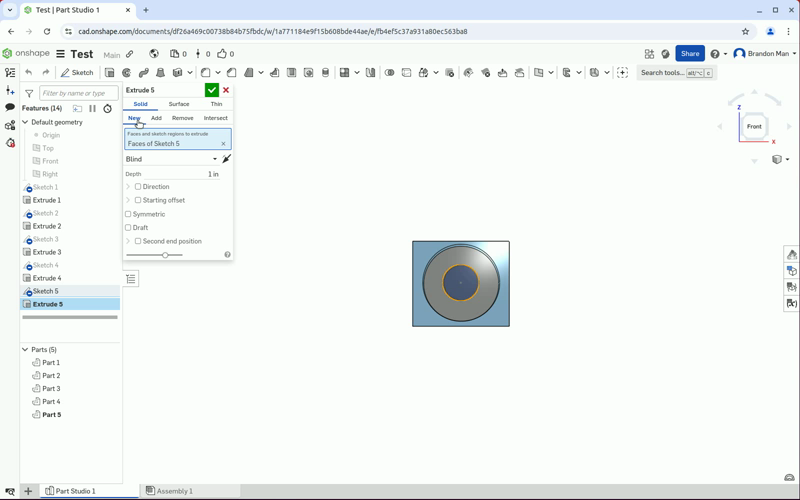
click(137, 120)
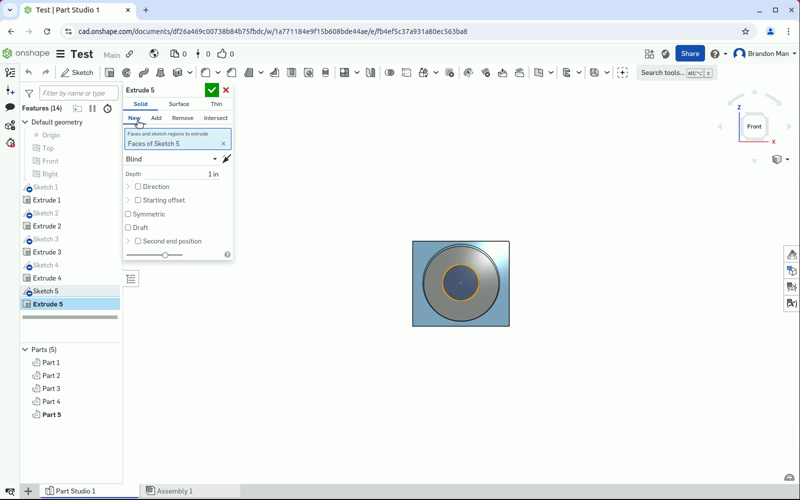
key(tab, 4)
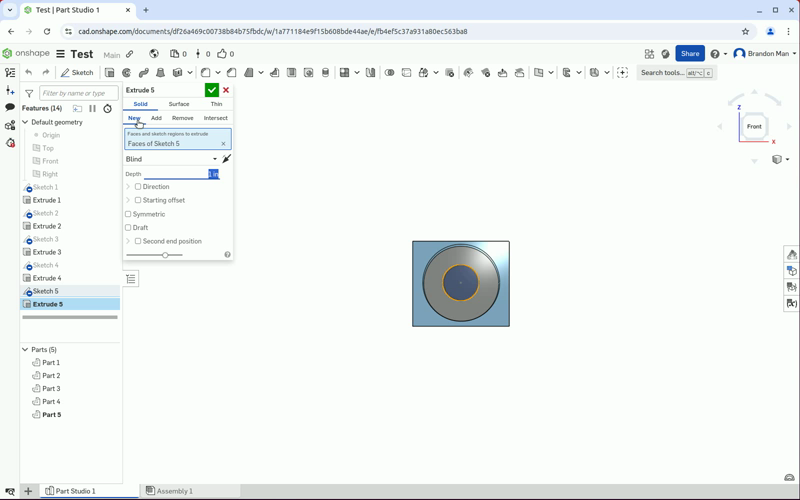
text(-11.073)
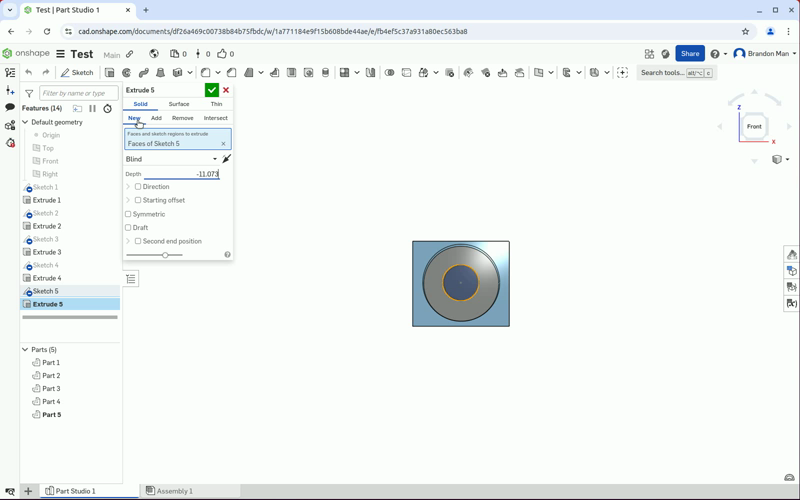
key(enter)
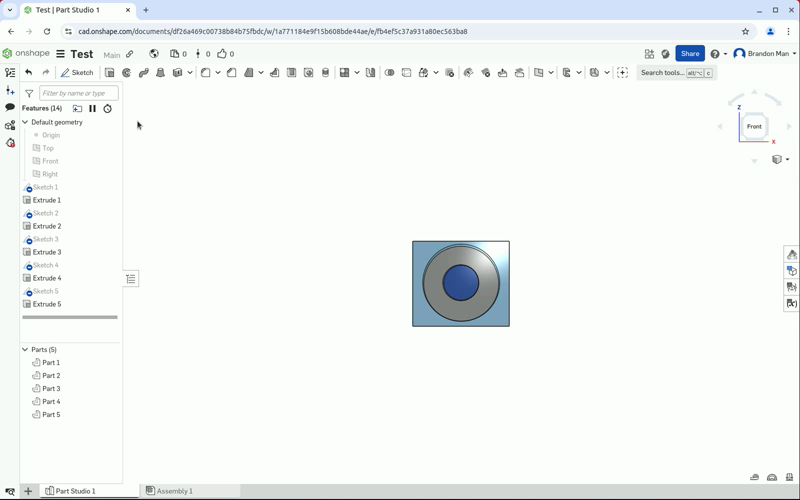
key(shift+h)
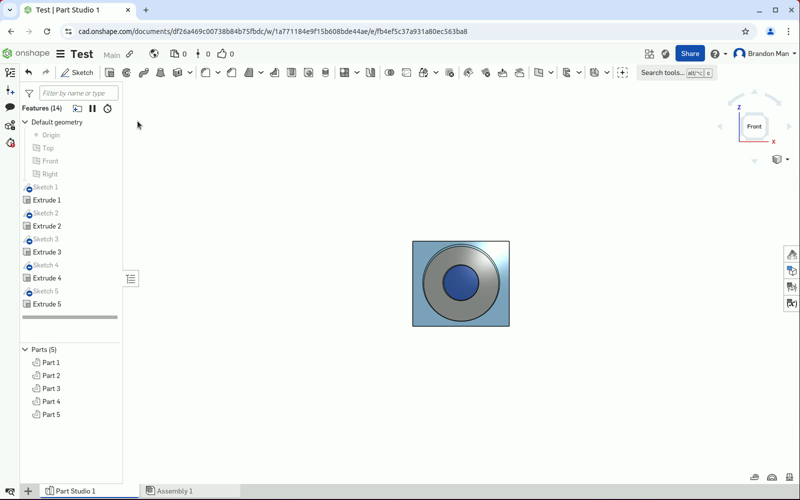
key(shift+h)
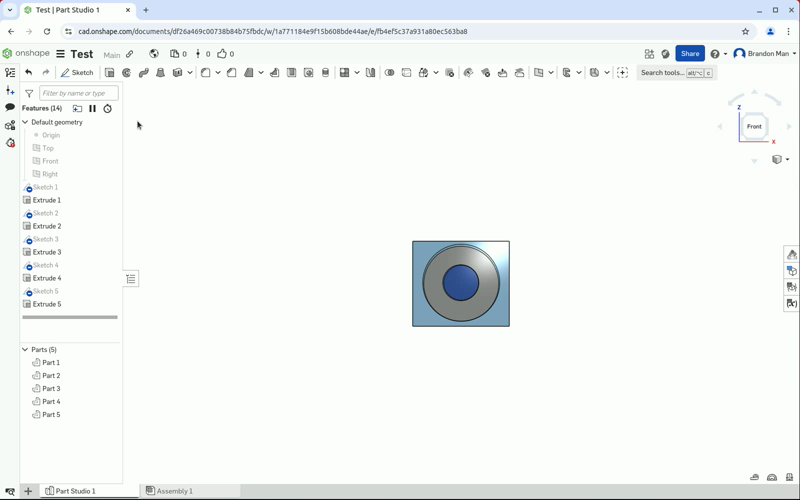
mouse_move(73, 189)
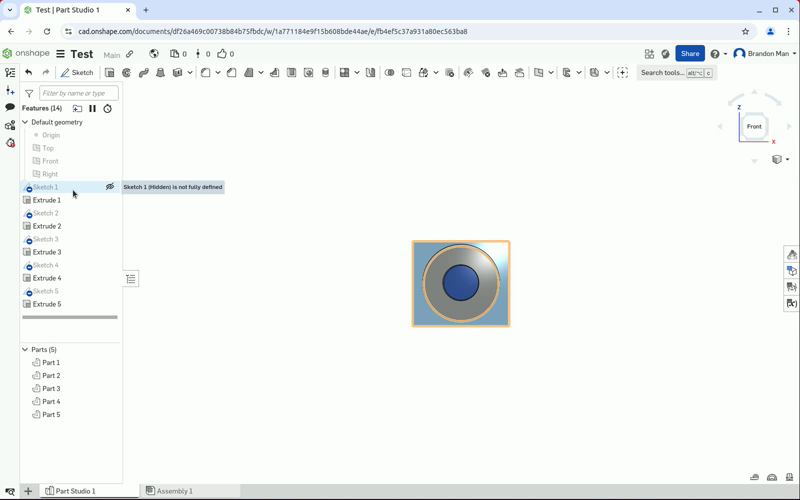
click(73, 189)
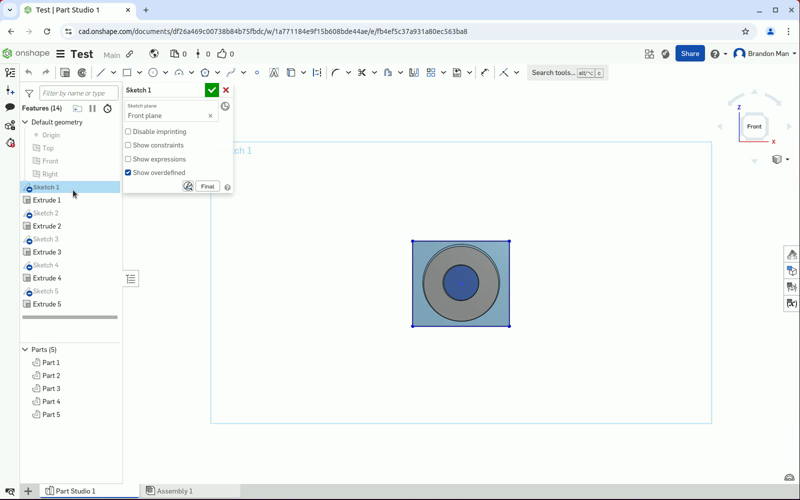
mouse_move(229, 92)
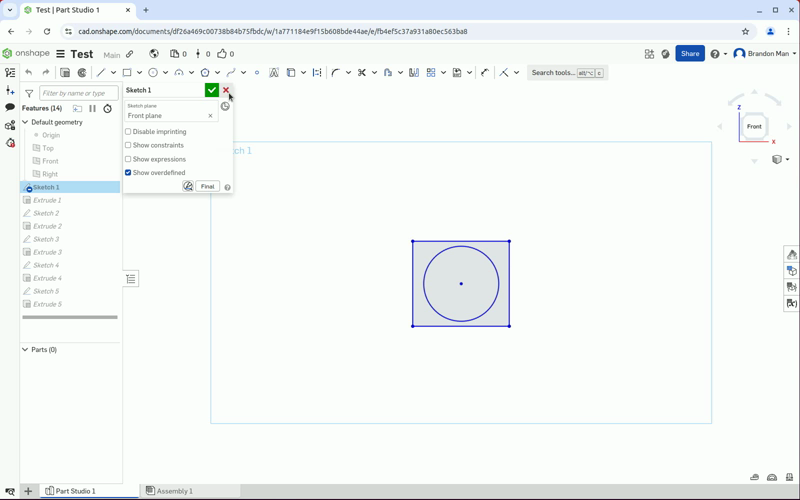
click(229, 92)
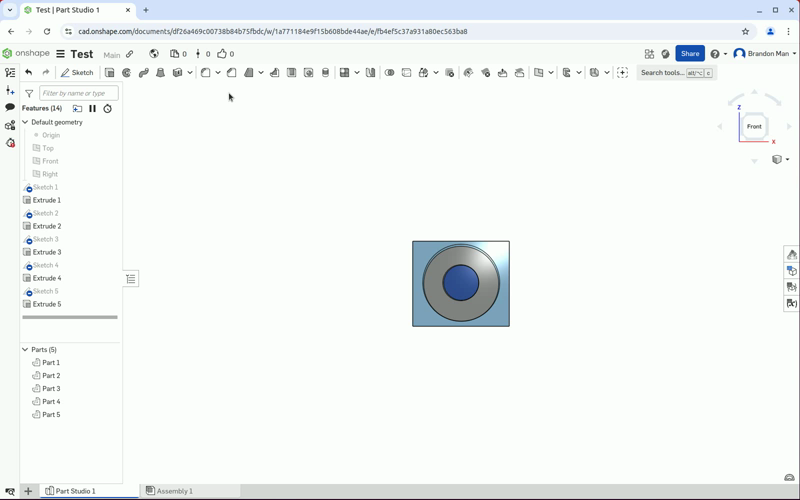
mouse_move(73, 352)
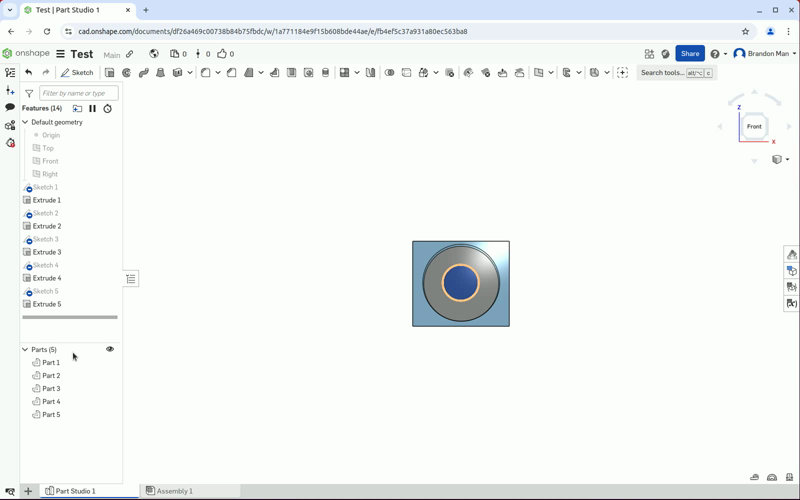
key(y)
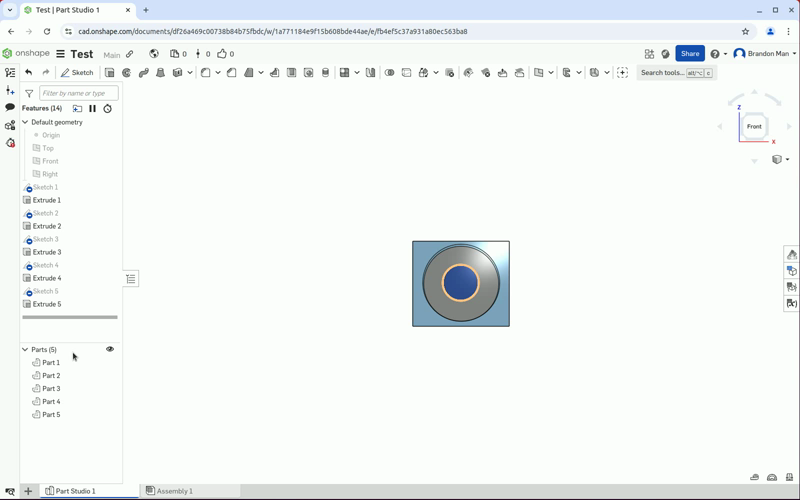
key(shift+p)
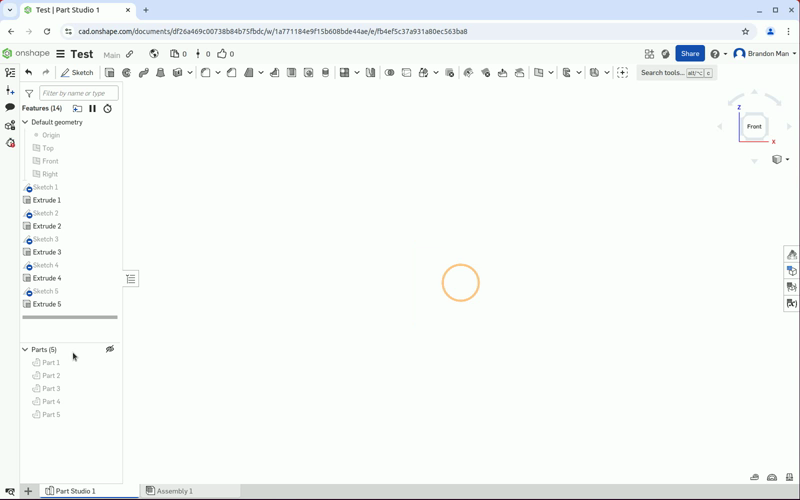
key(space)
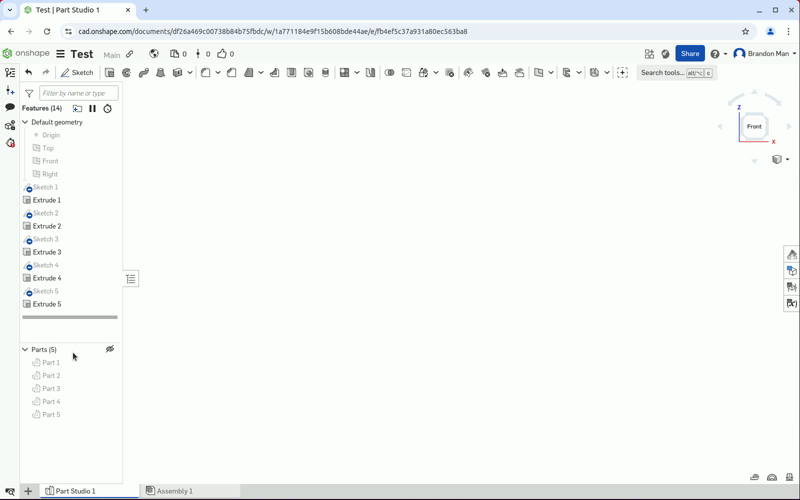
key_down(shift)
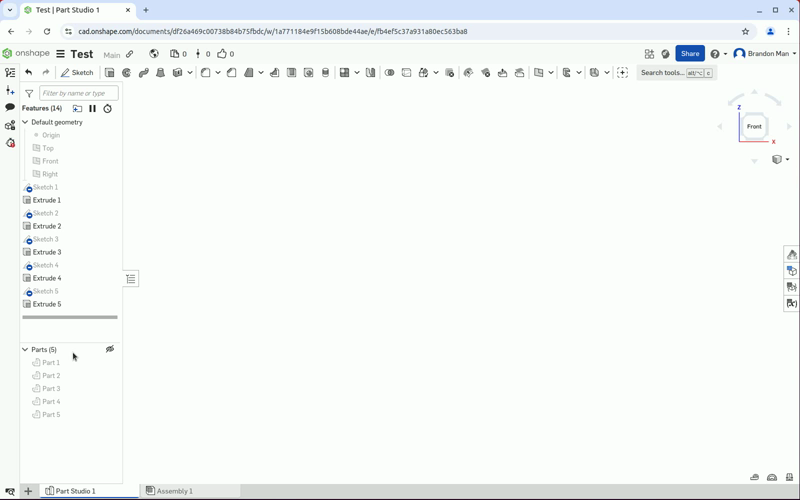
key(down)
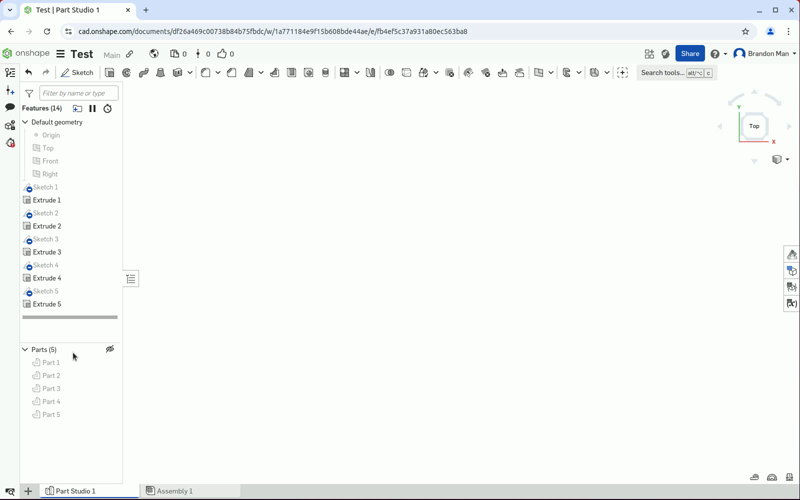
key_up(shift)
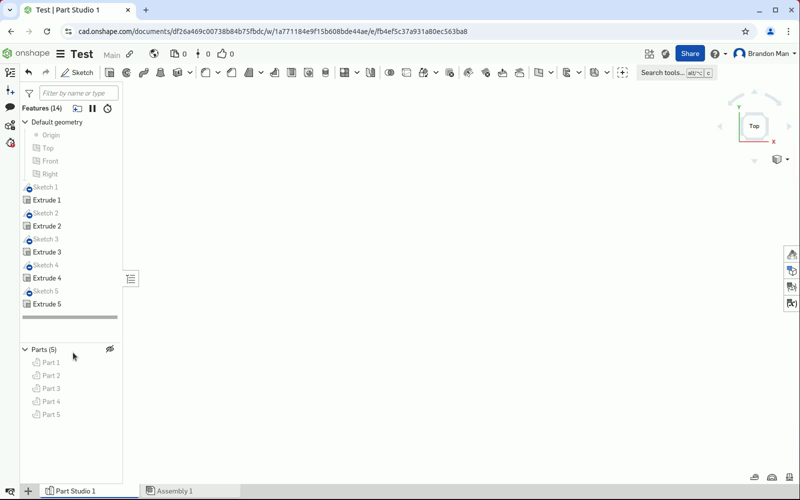
mouse_move(73, 352)
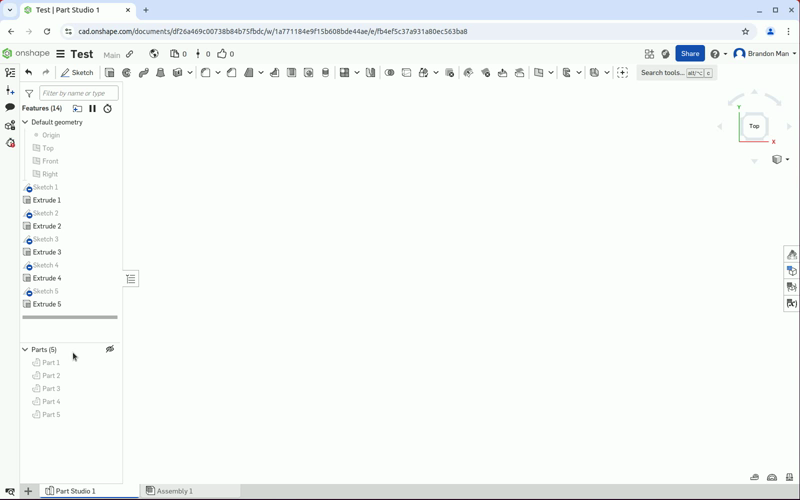
key(shift+y)
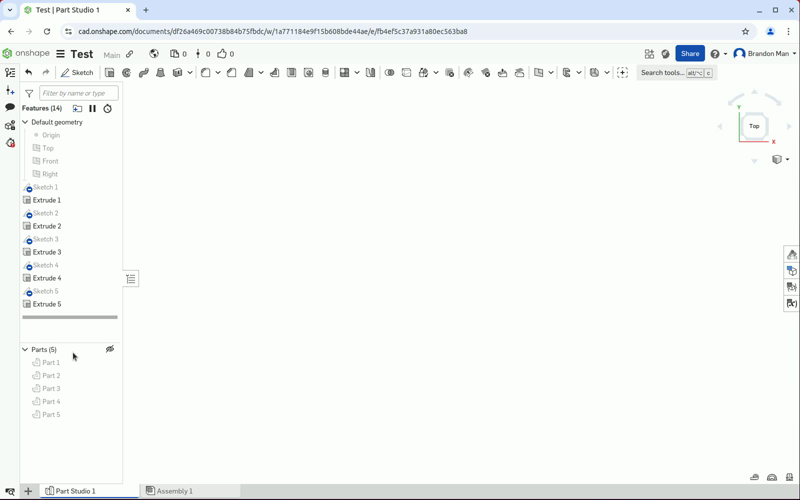
key(shift+s)
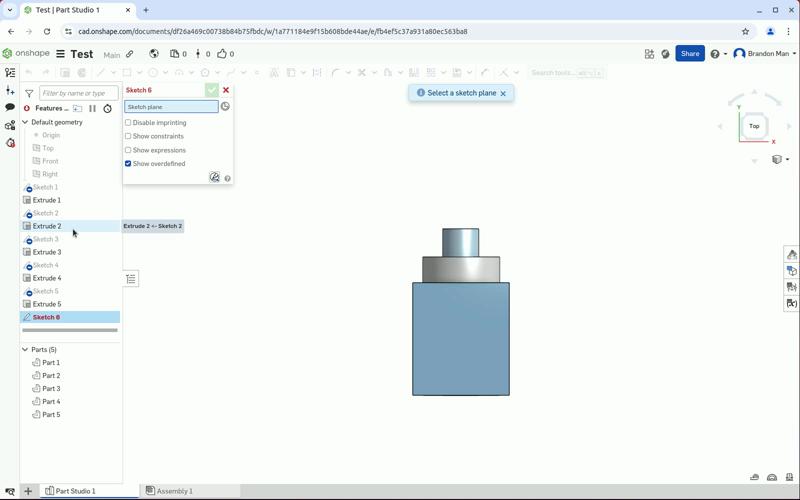
scroll(3)
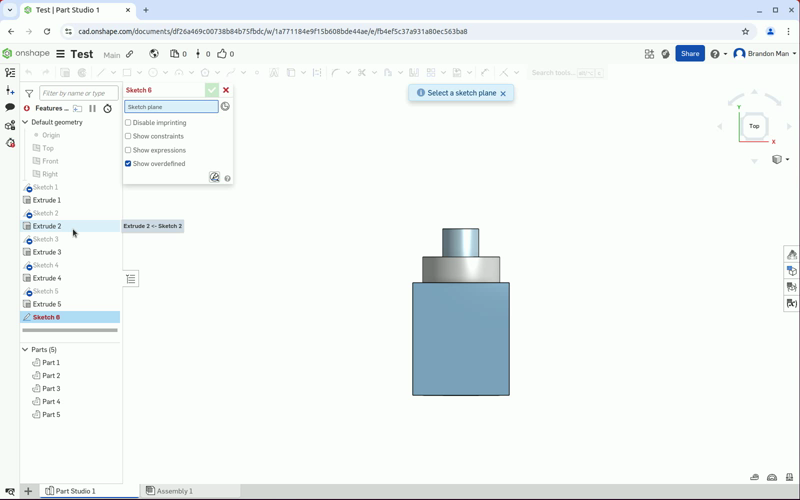
mouse_move(73, 150)
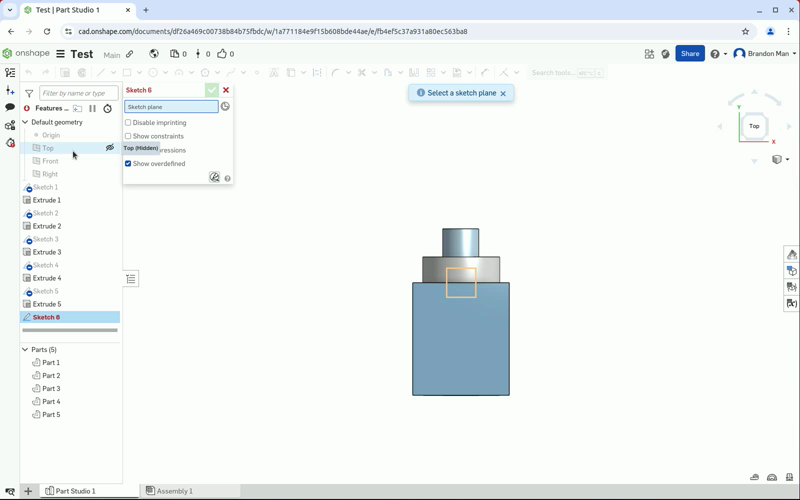
click(73, 150)
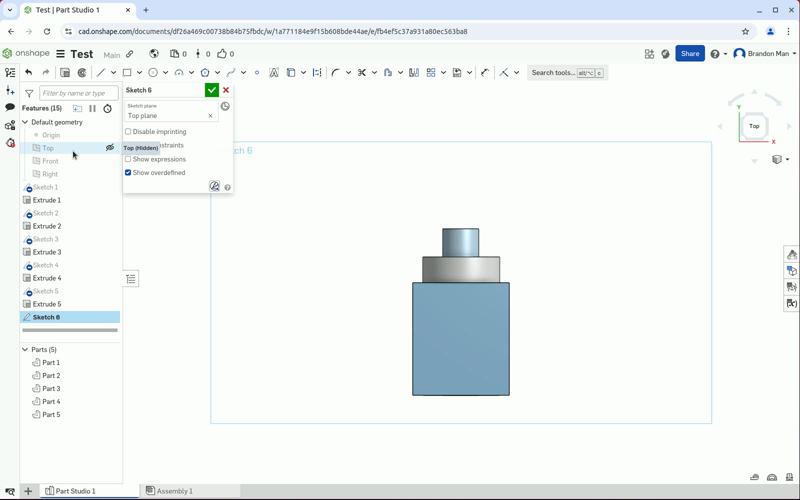
mouse_move(73, 352)
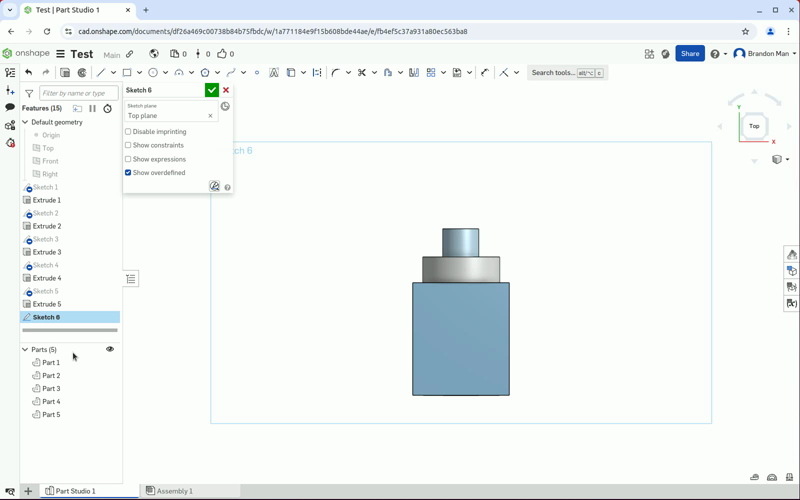
key(y)
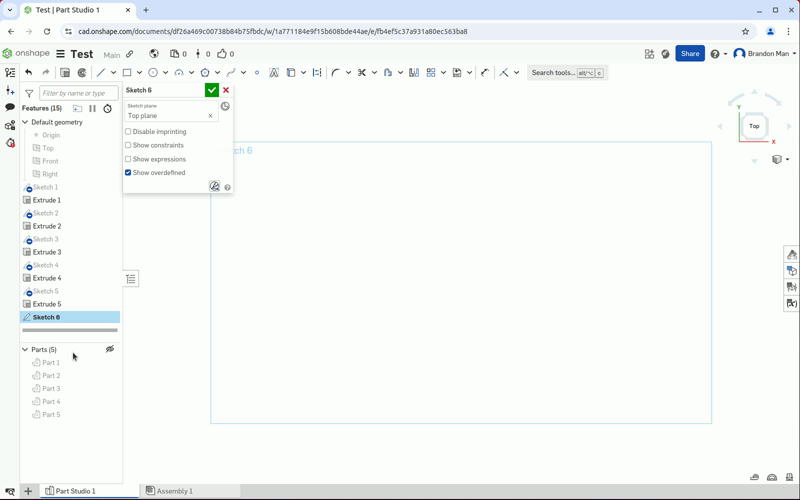
key(c)
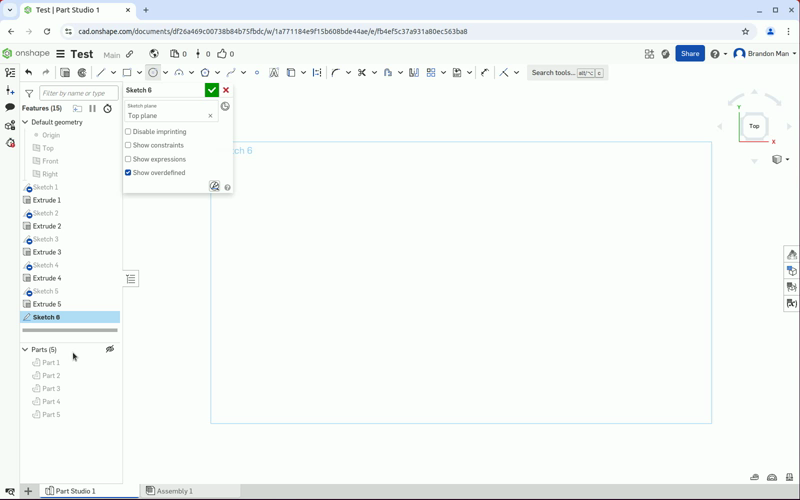
key_down(shift)
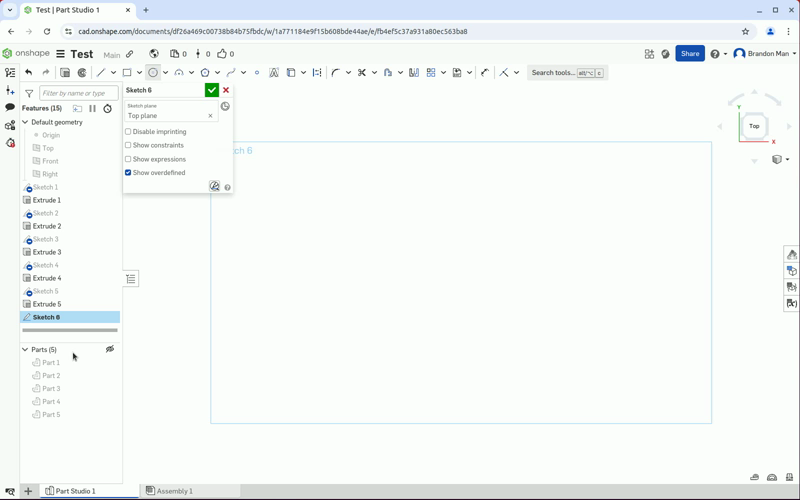
mouse_move(434, 273)
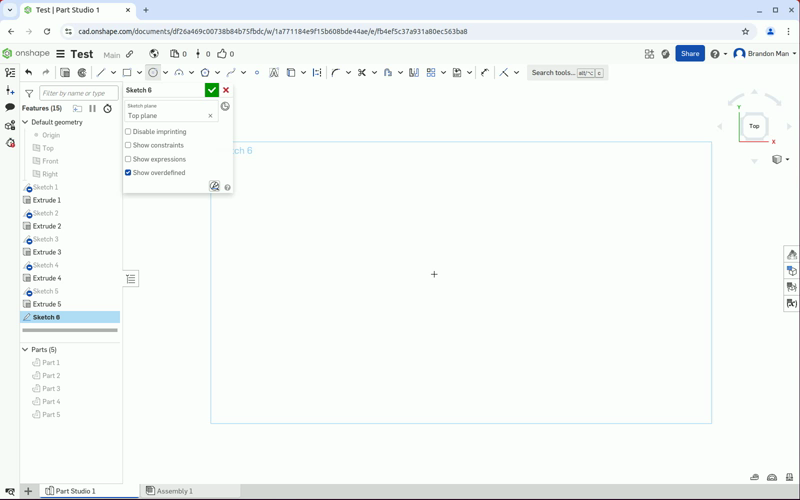
click(434, 273)
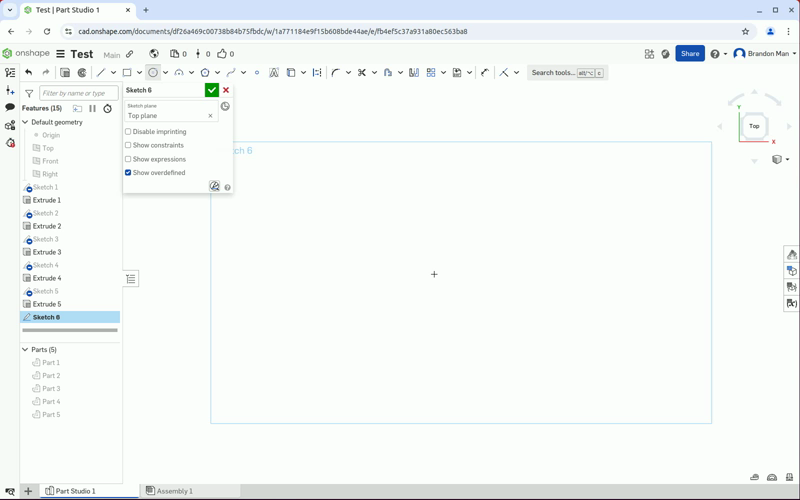
key_up(shift)
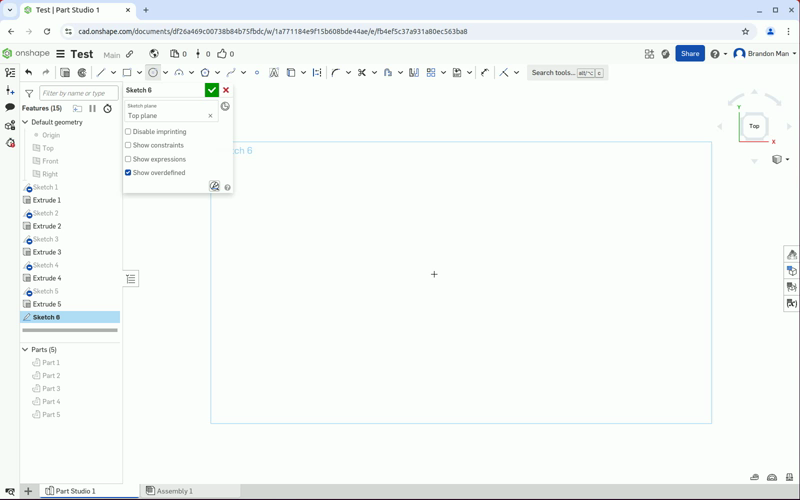
mouse_move(445, 273)
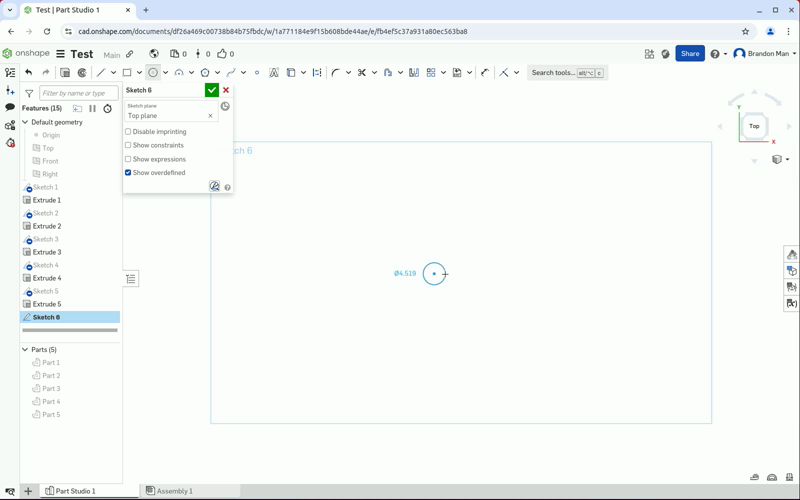
click(445, 273)
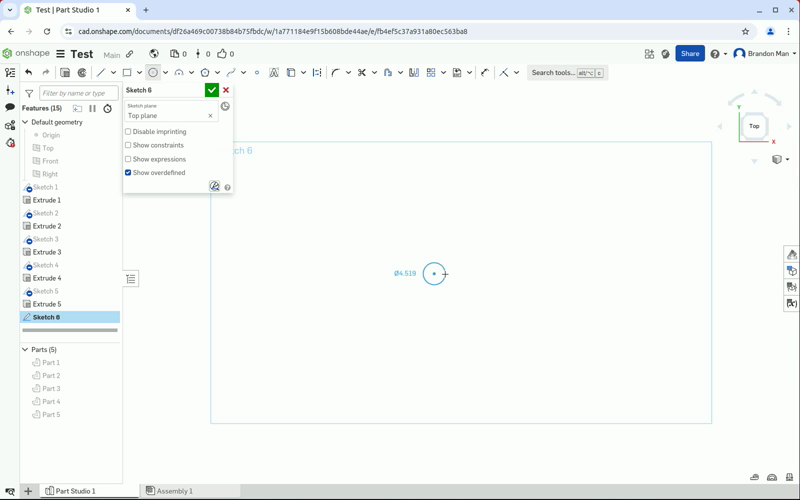
key(esc)
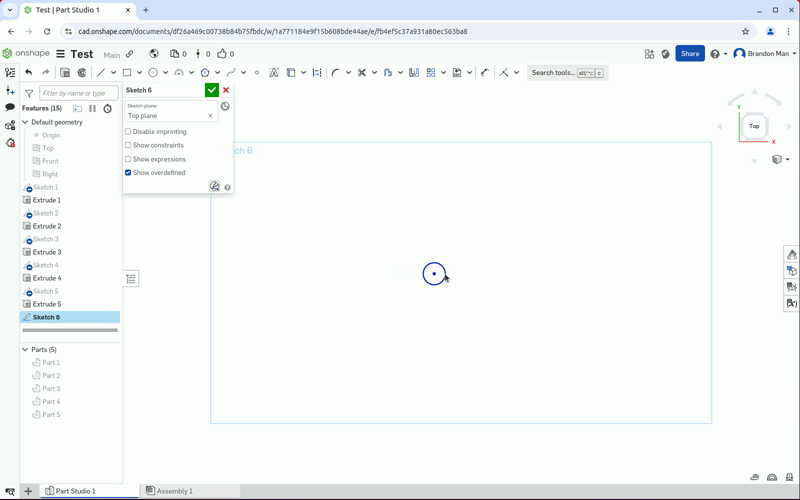
mouse_move(437, 270)
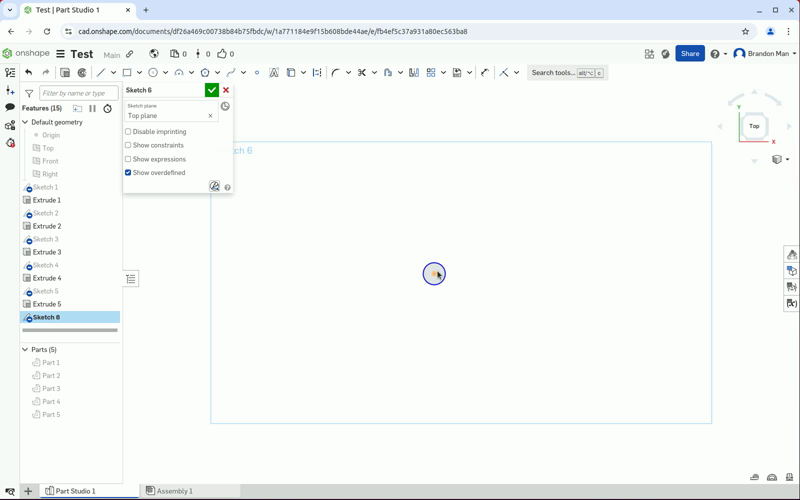
scroll(6)
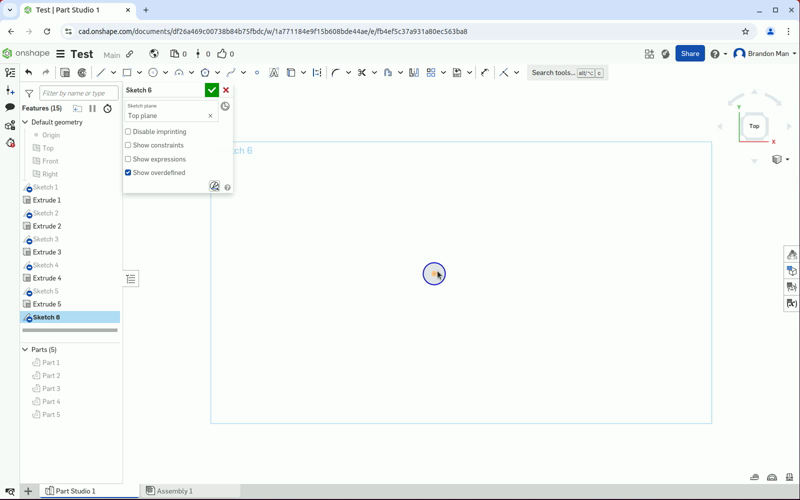
scroll(6)
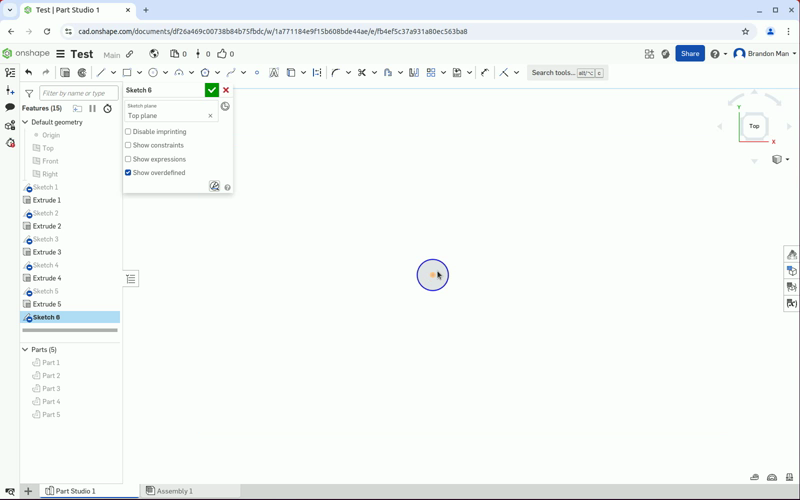
scroll(6)
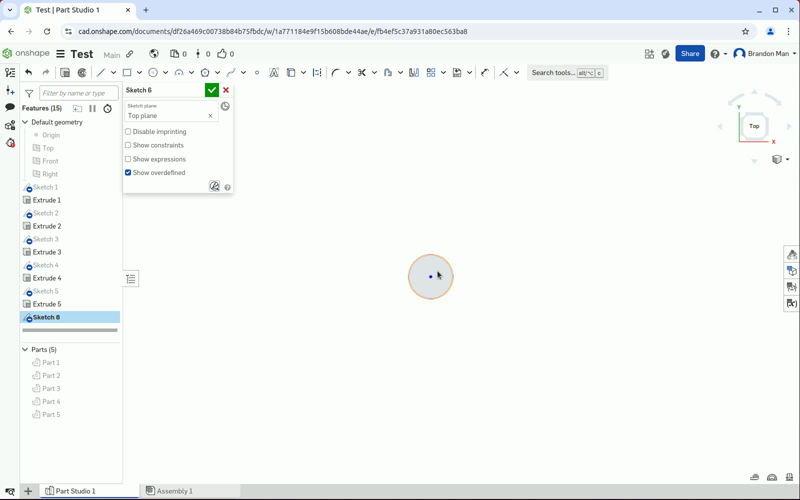
scroll(6)
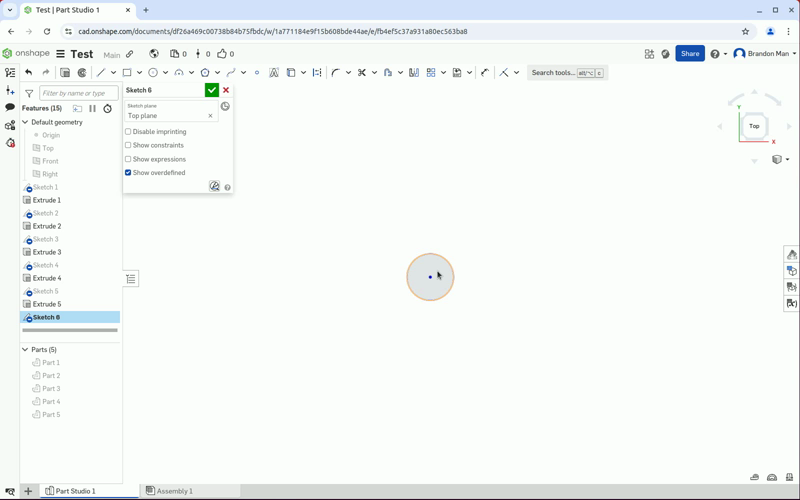
scroll(6)
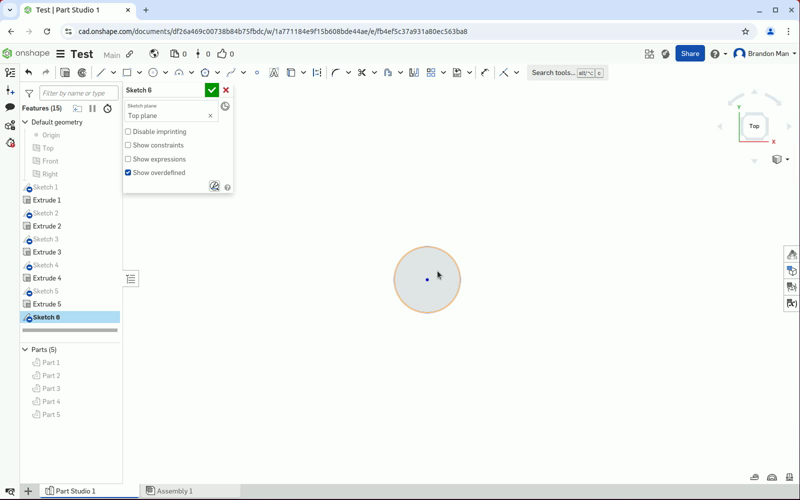
scroll(6)
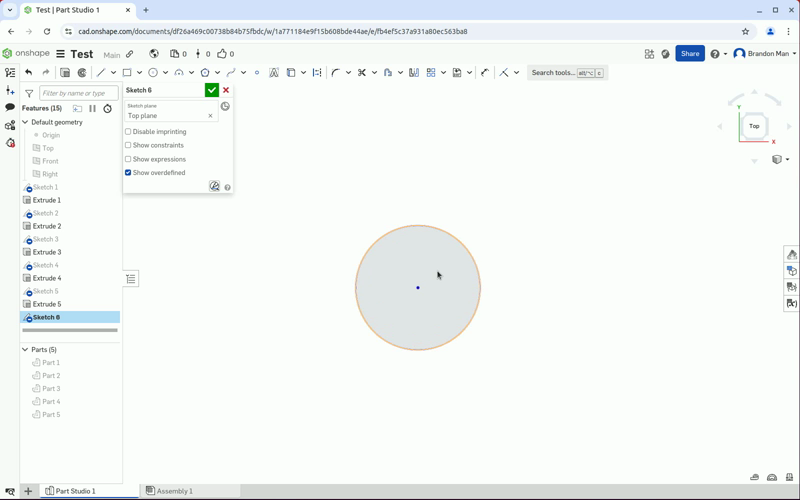
scroll(6)
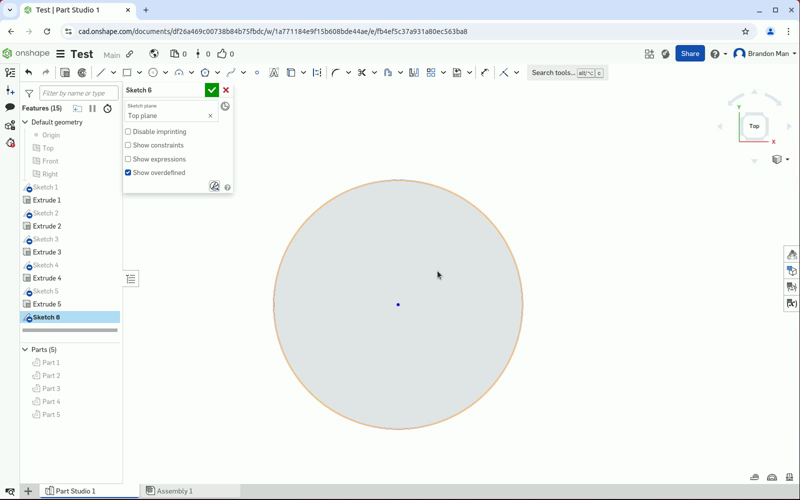
click(437, 270)
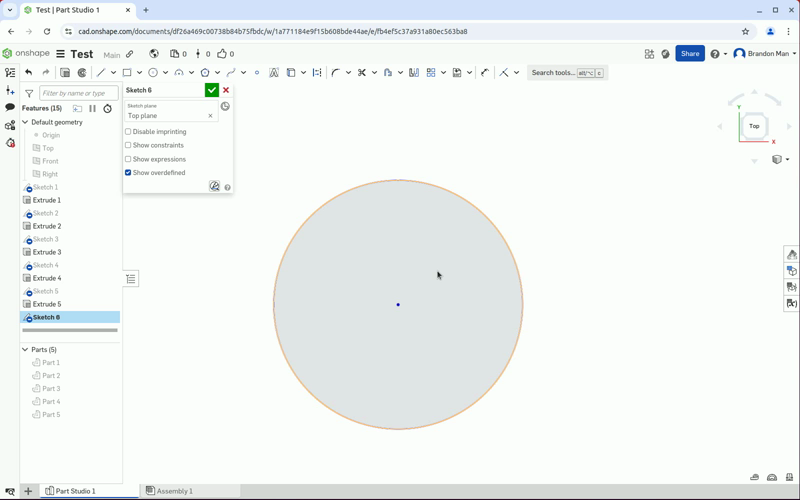
scroll(-6)
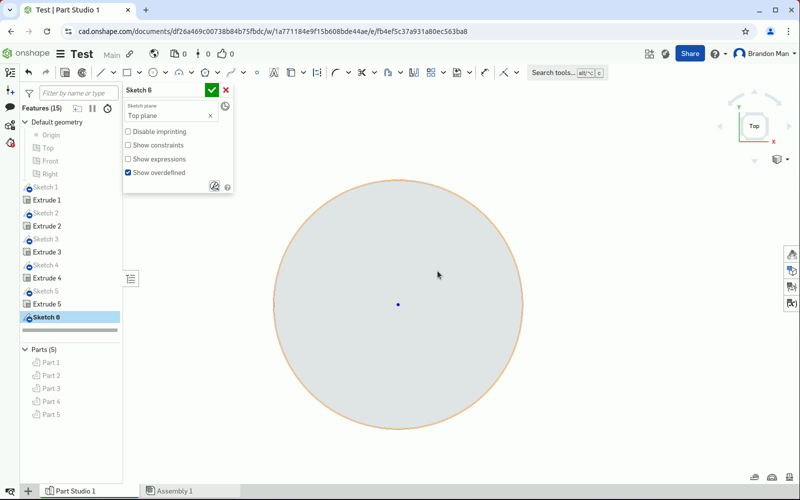
scroll(-6)
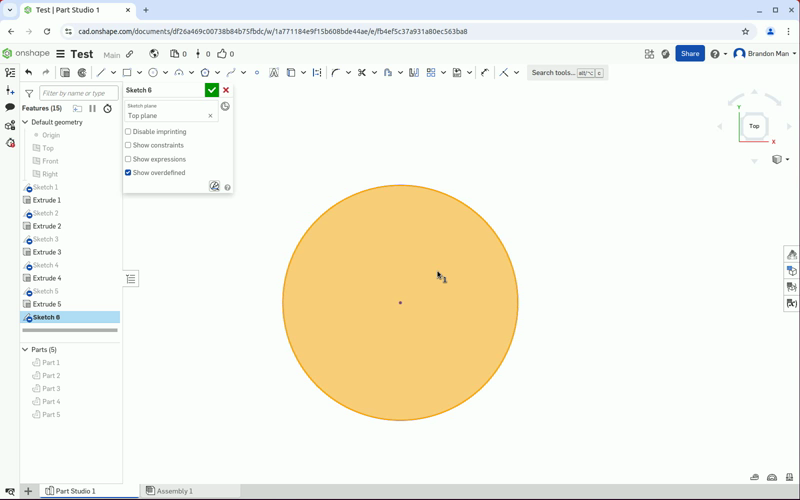
scroll(-6)
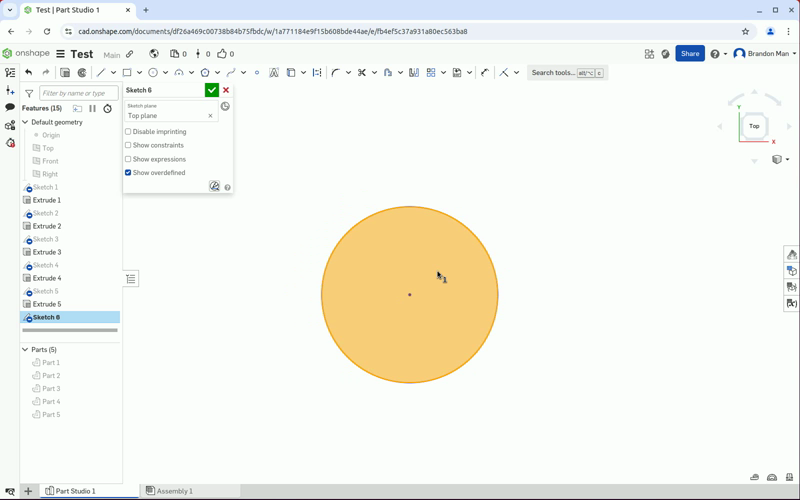
scroll(-6)
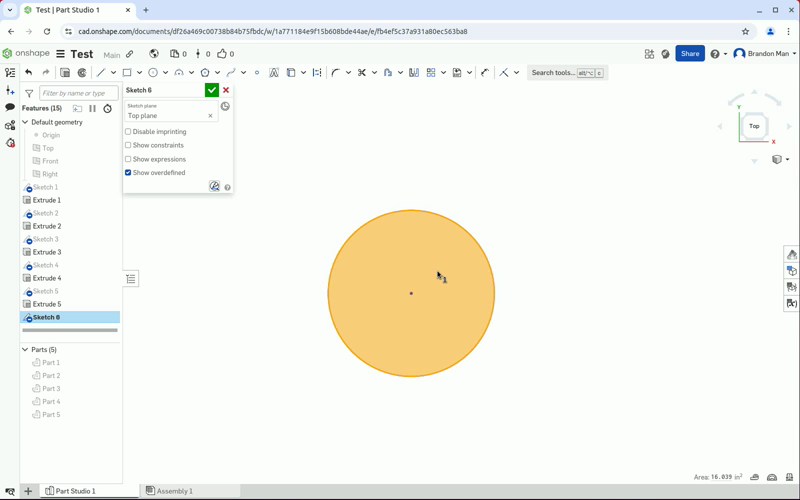
scroll(-6)
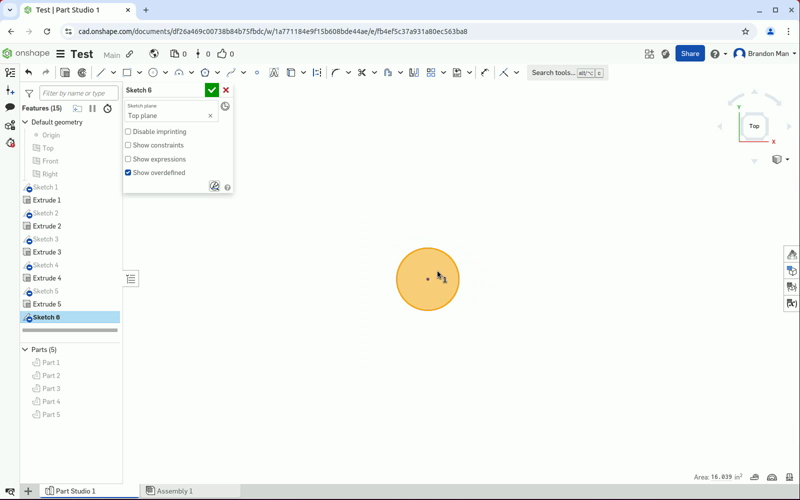
scroll(-6)
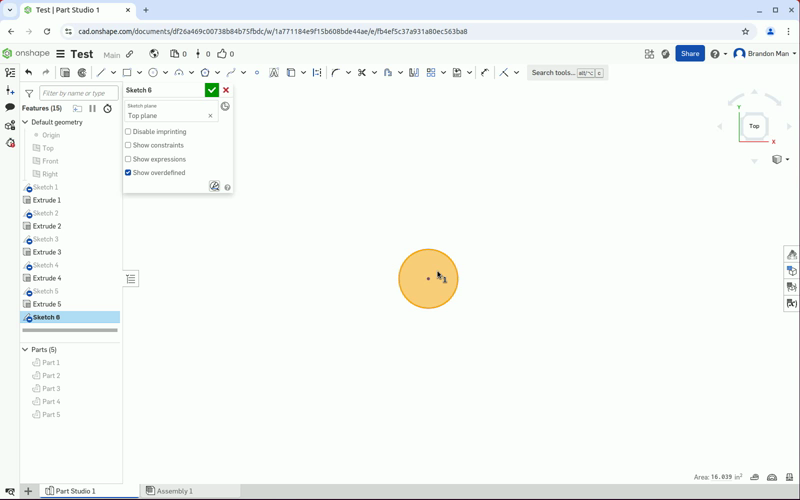
scroll(-6)
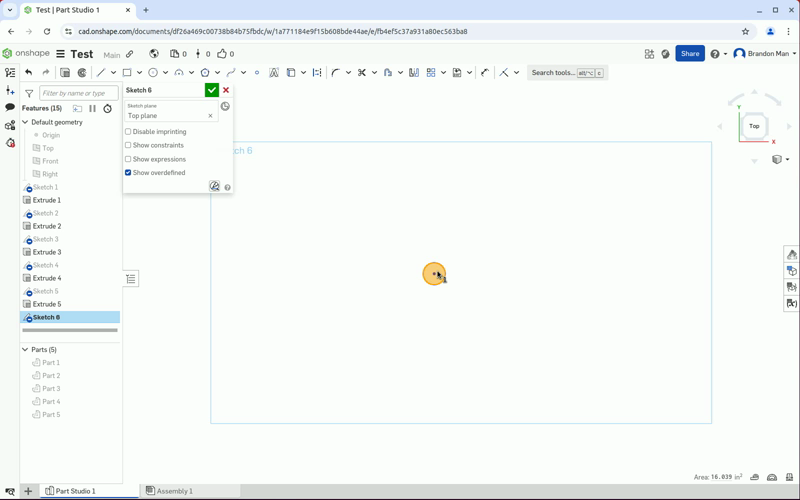
mouse_move(73, 352)
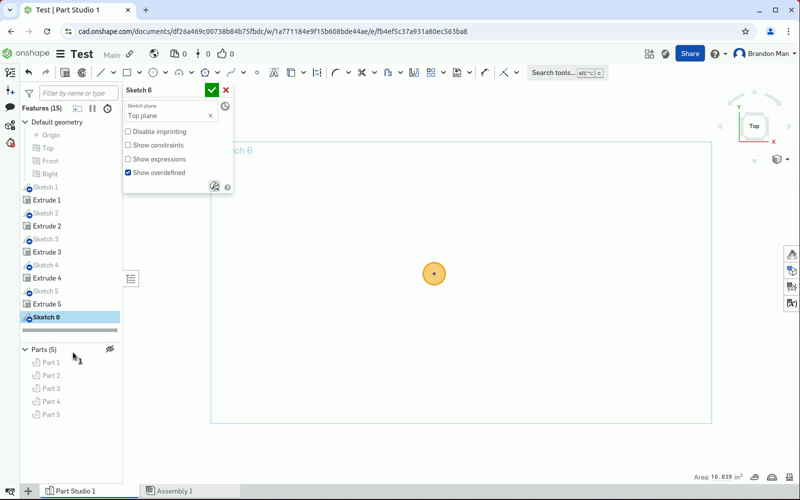
key(shift+y)
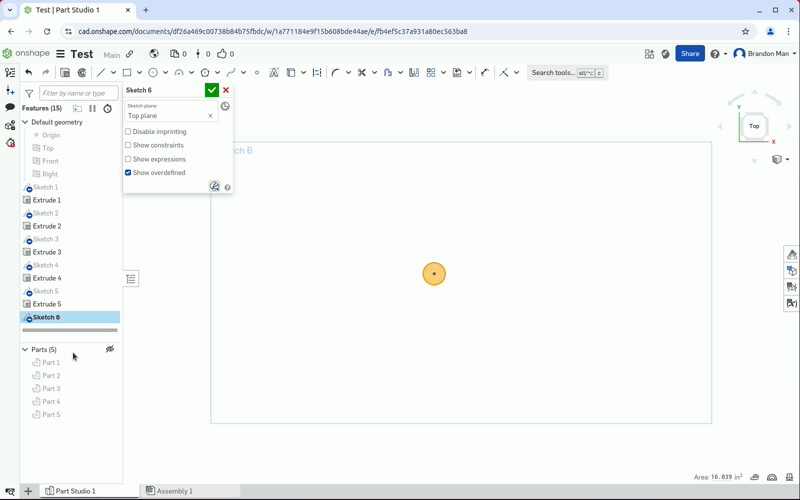
key(shift+e)
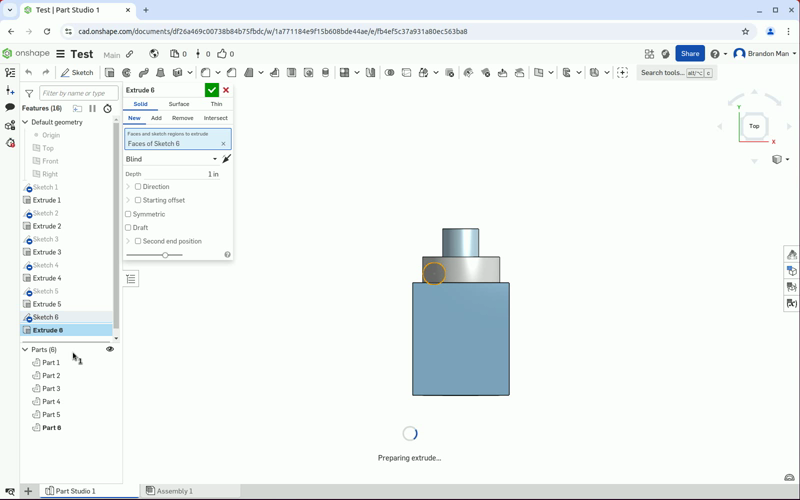
mouse_move(143, 106)
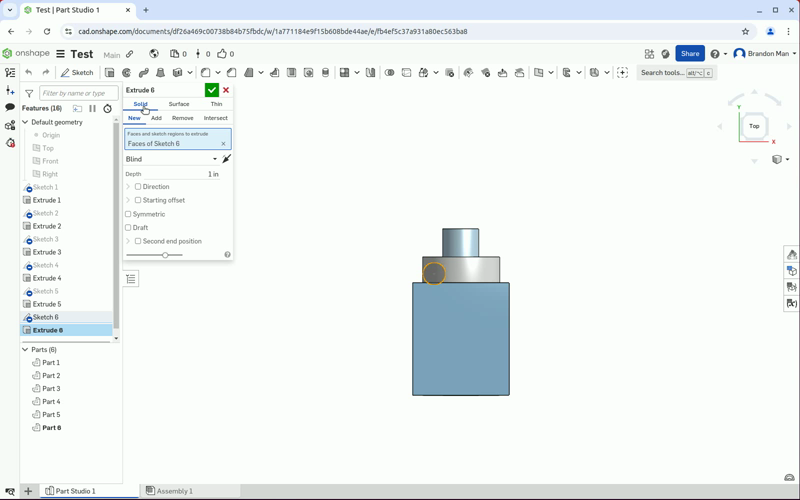
click(143, 106)
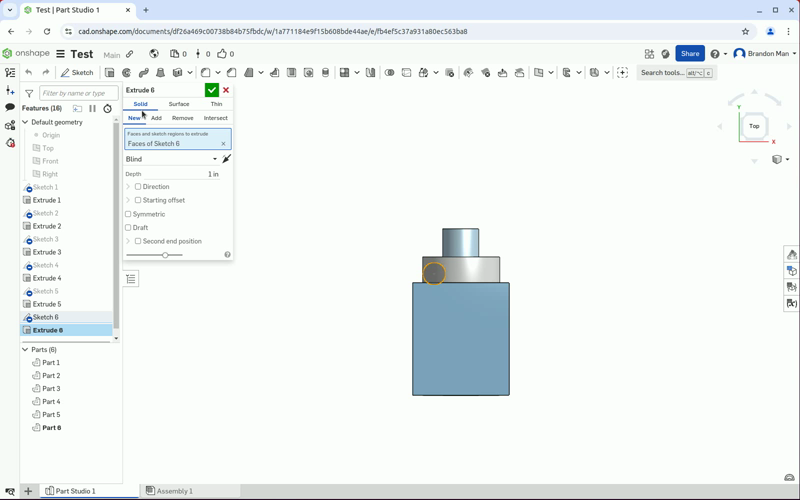
mouse_move(137, 120)
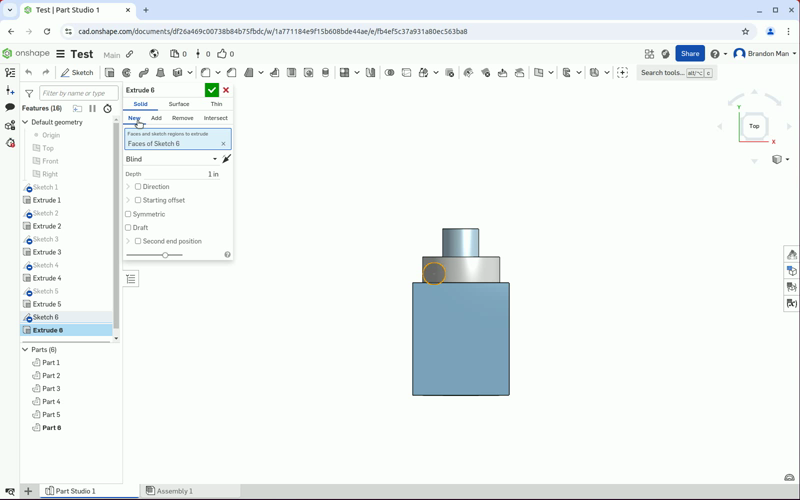
click(137, 120)
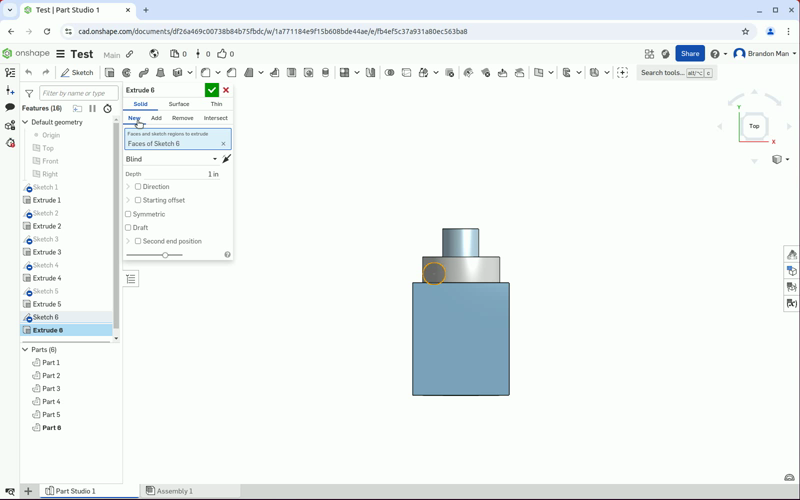
key(tab, 4)
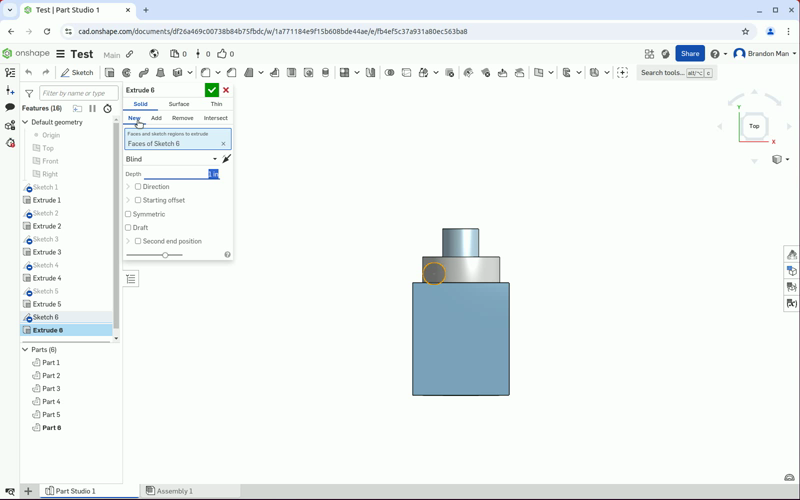
text(14.443)
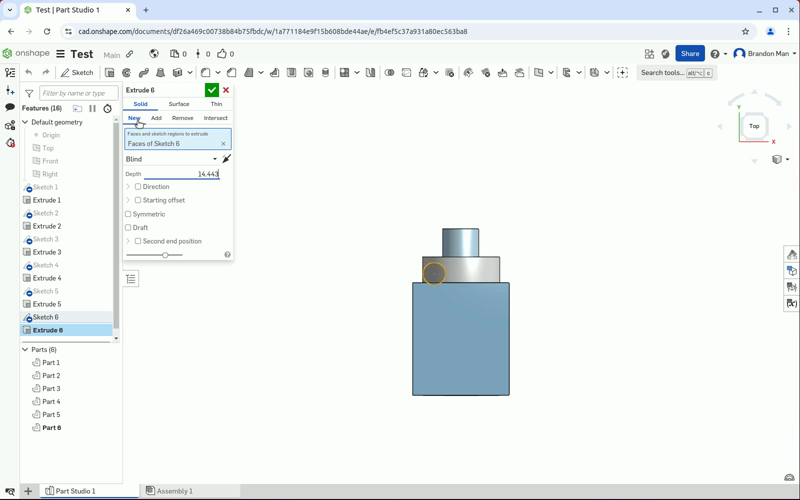
key(enter)
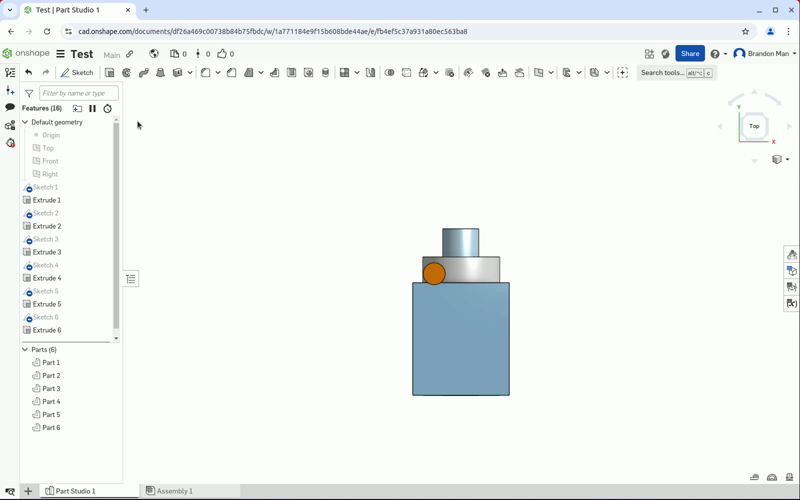
key(shift+h)
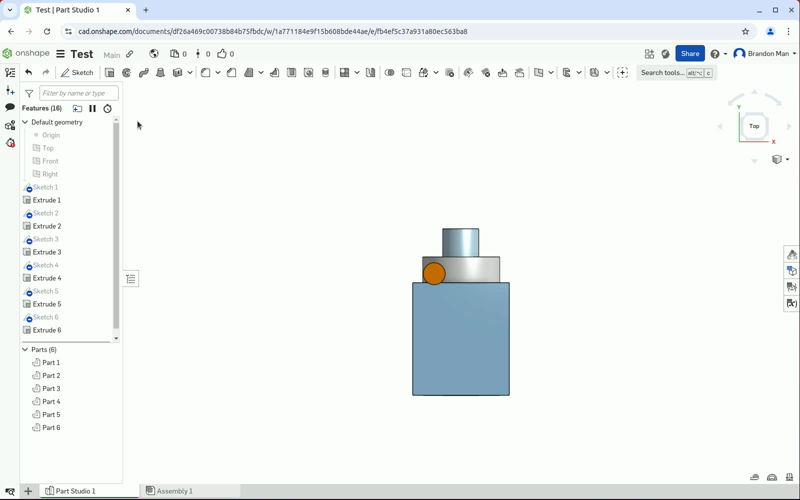
key(shift+h)
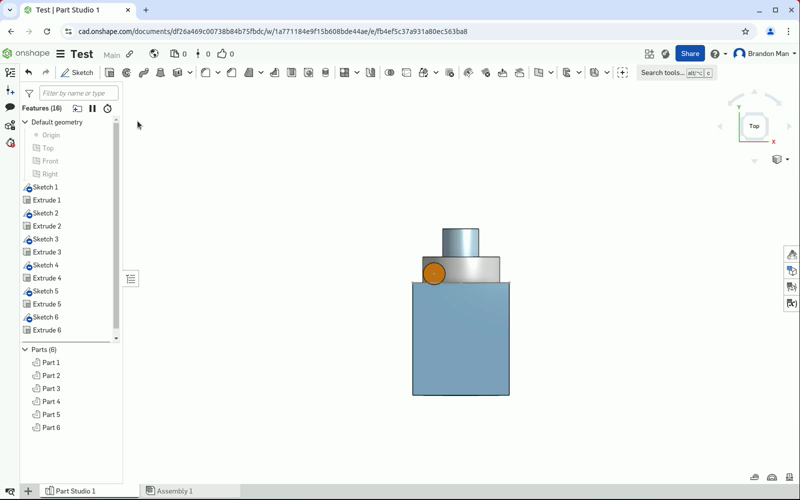
key(shift+7)
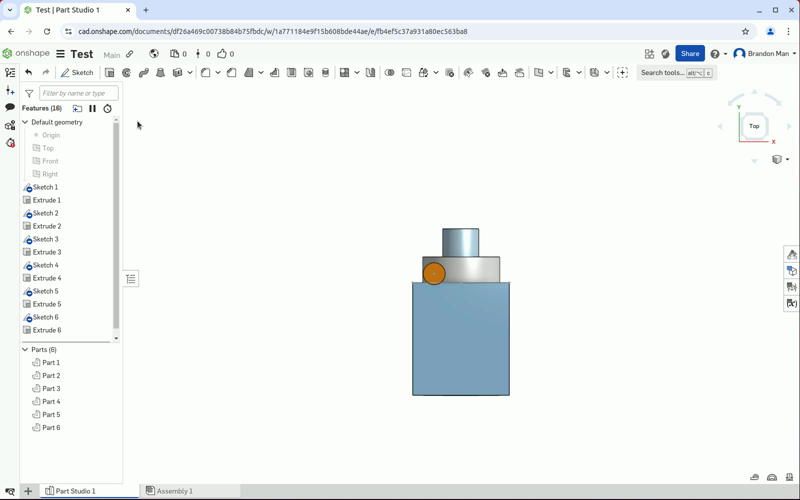
key(up, 3)
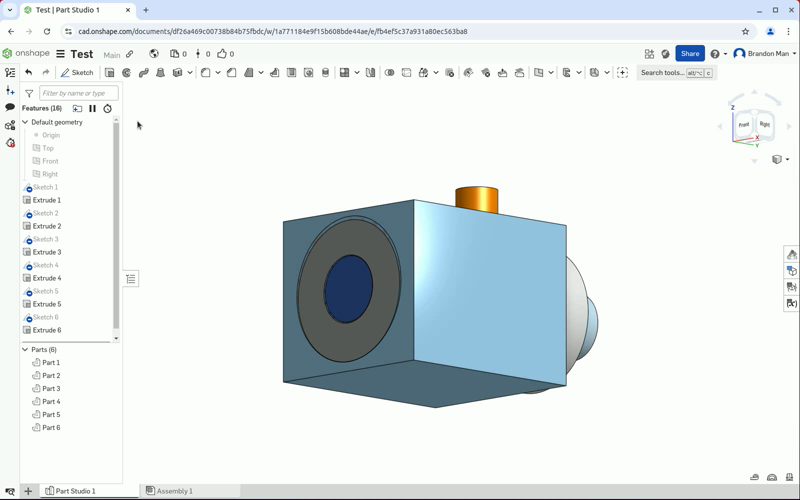
key(left, 3)
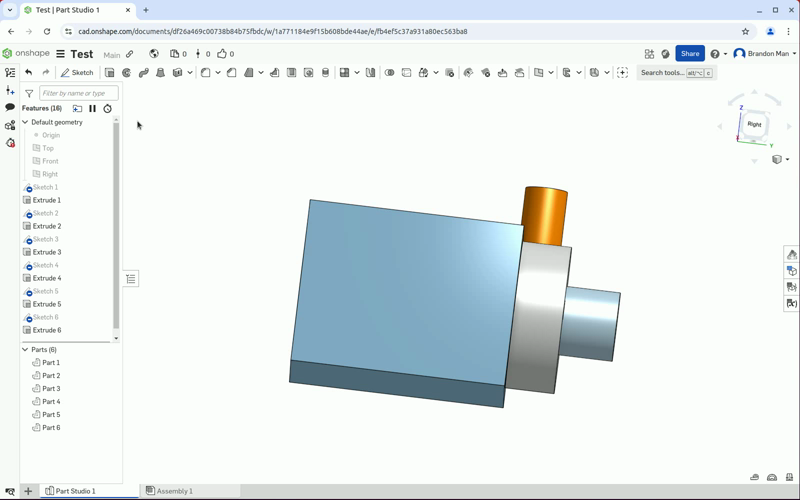
key(right, 3)
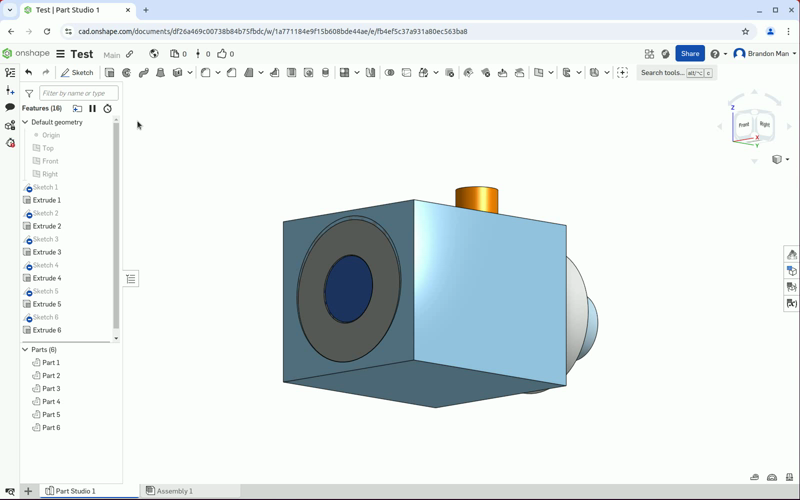
key(down, 3)
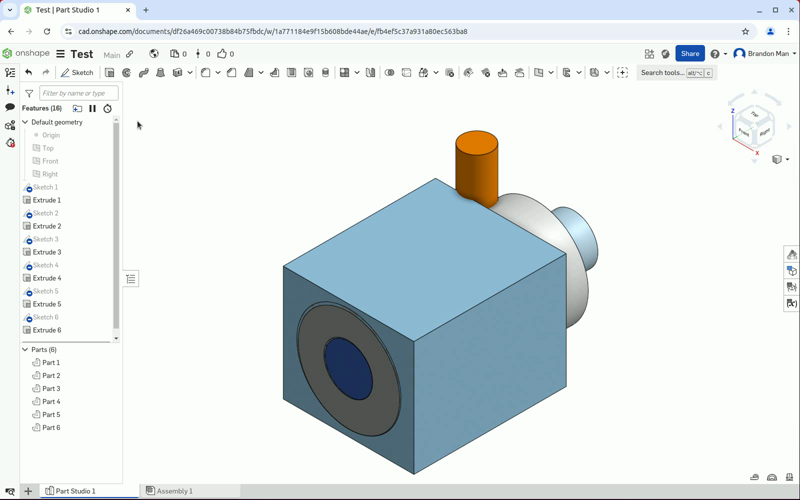
mouse_move(69, 189)
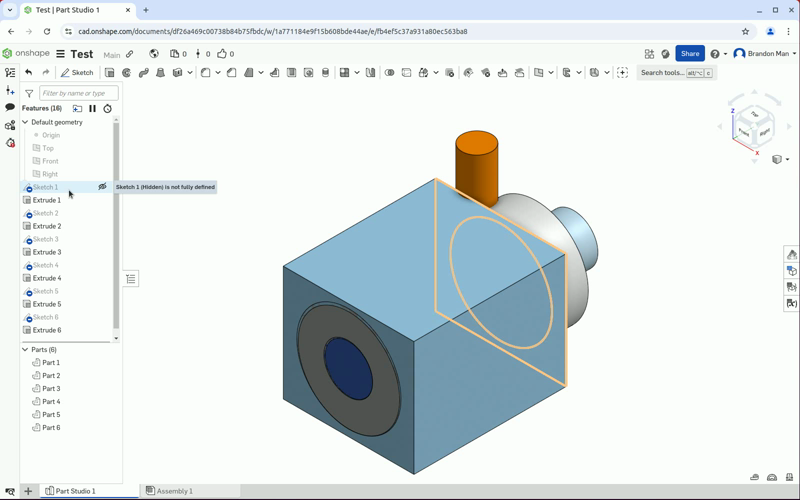
click(69, 189)